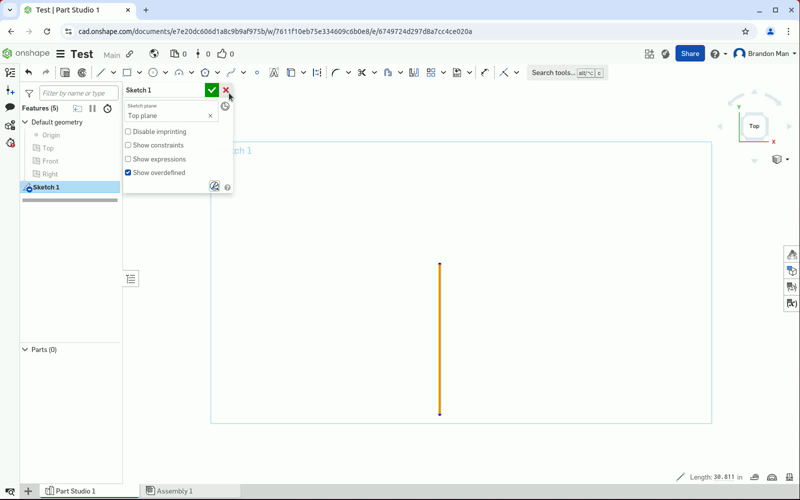
key(shift+h)
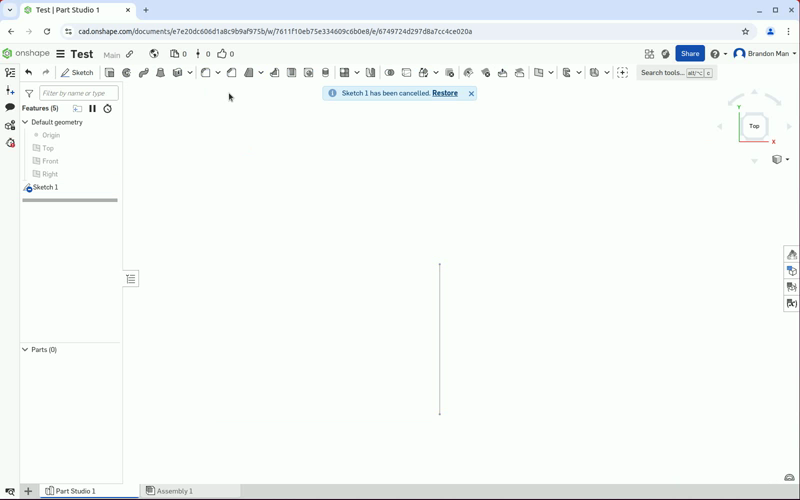
key(shift+s)
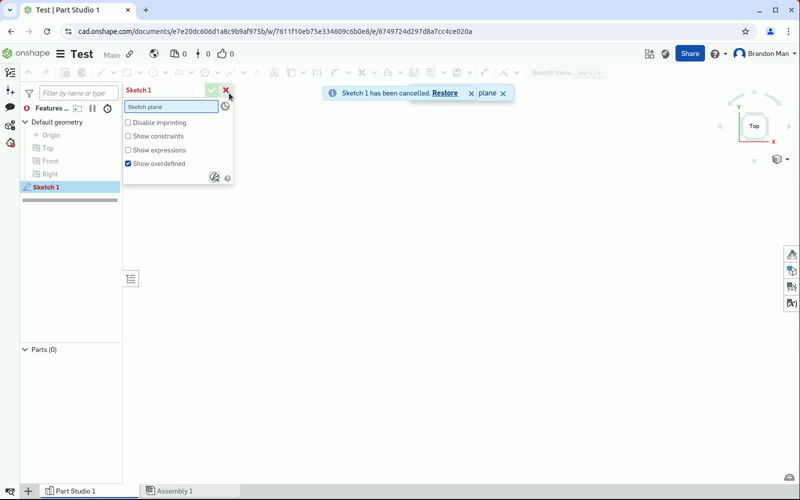
mouse_move(73, 150)
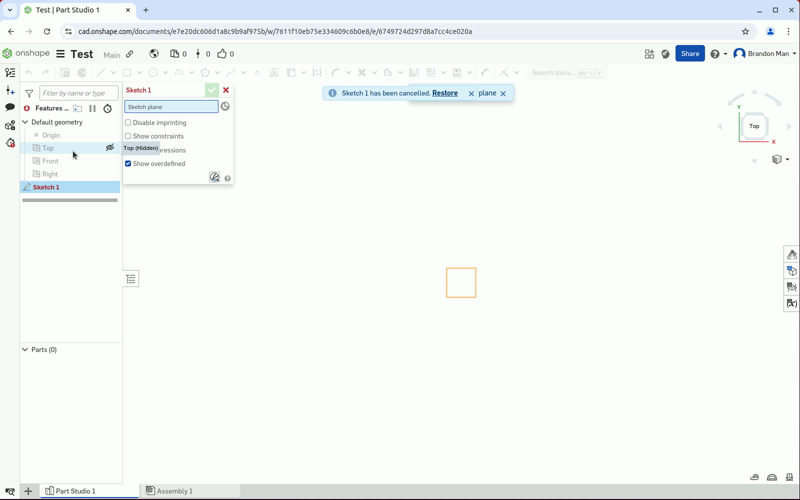
click(73, 150)
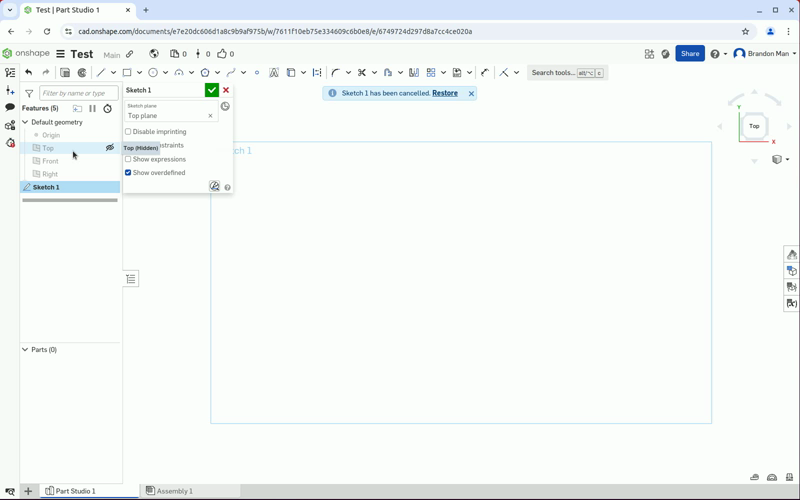
mouse_move(73, 352)
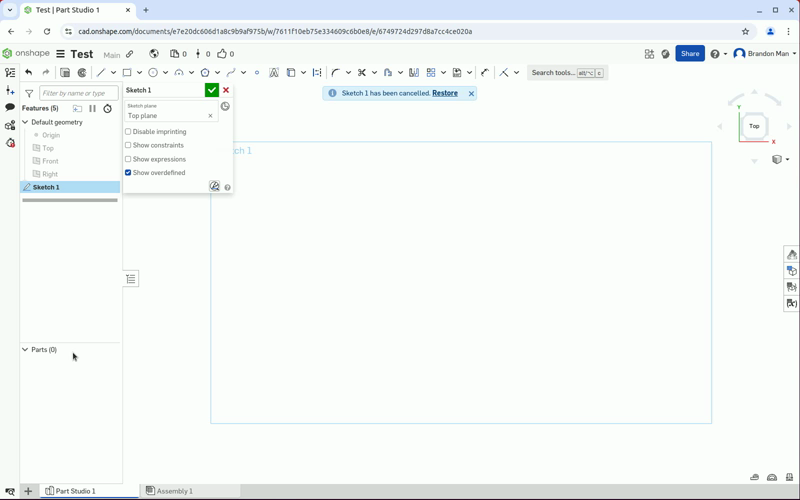
key(y)
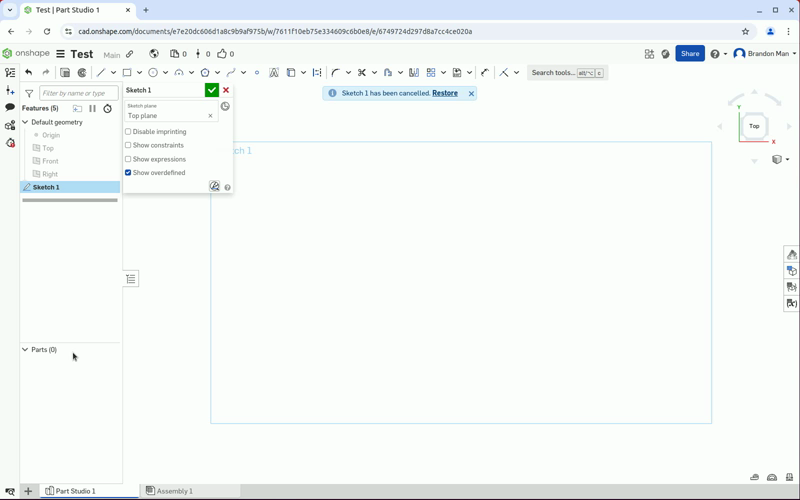
key(c)
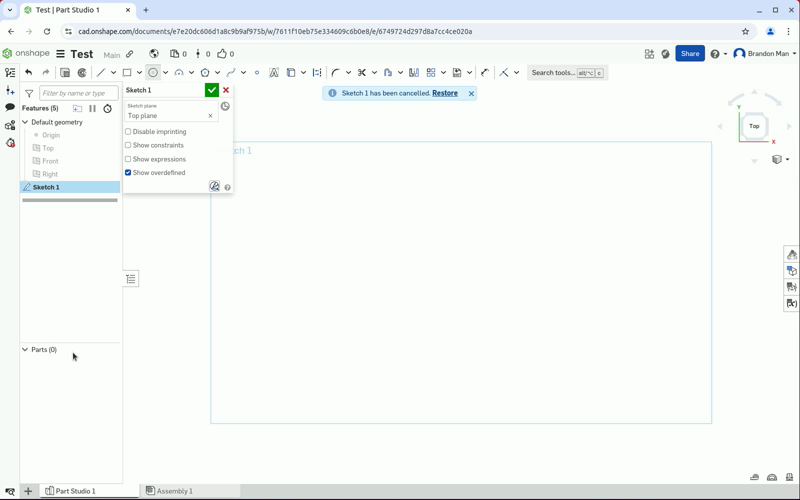
key_down(shift)
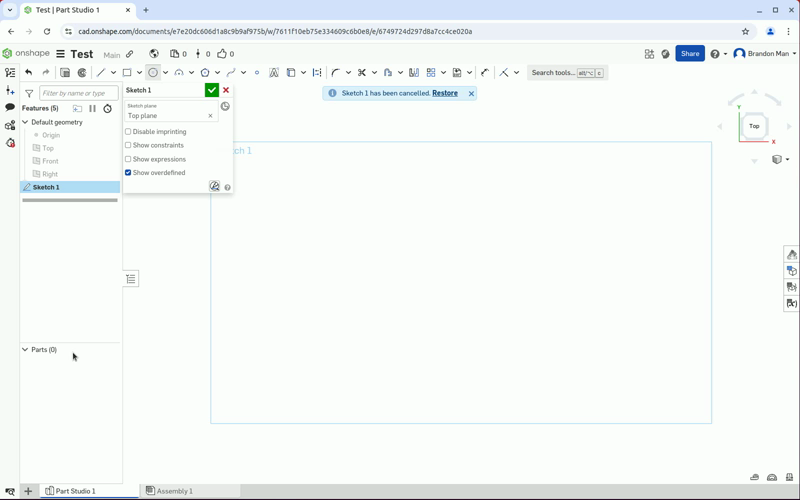
mouse_move(425, 282)
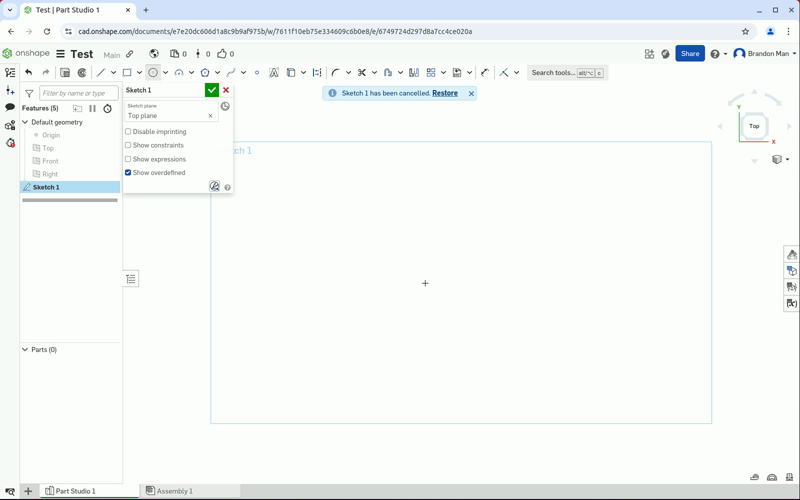
click(425, 282)
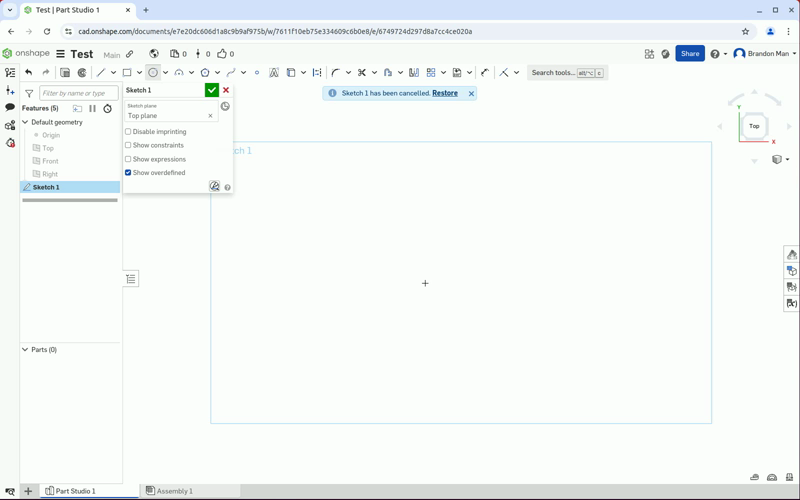
key_up(shift)
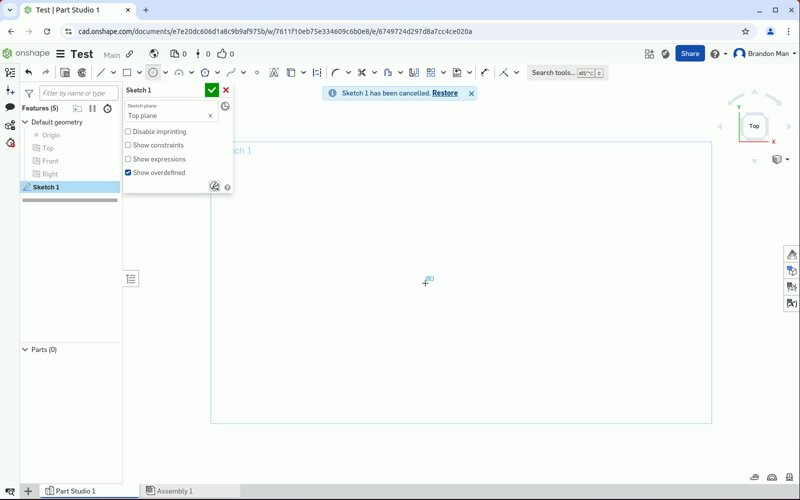
mouse_move(440, 282)
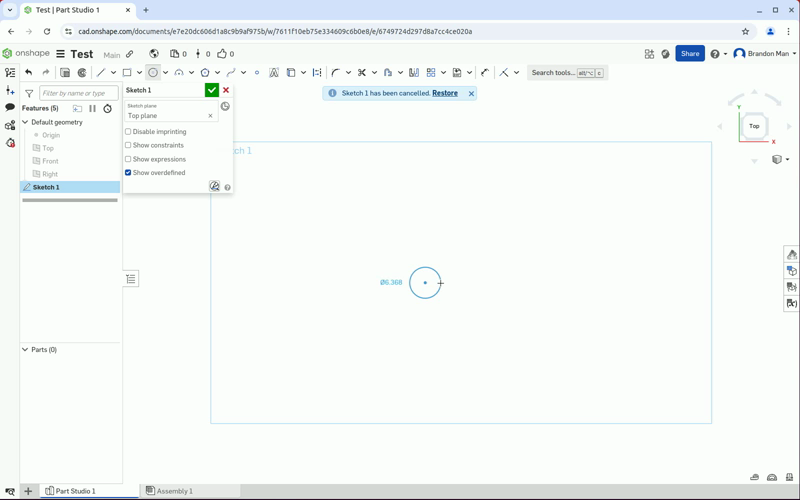
click(440, 282)
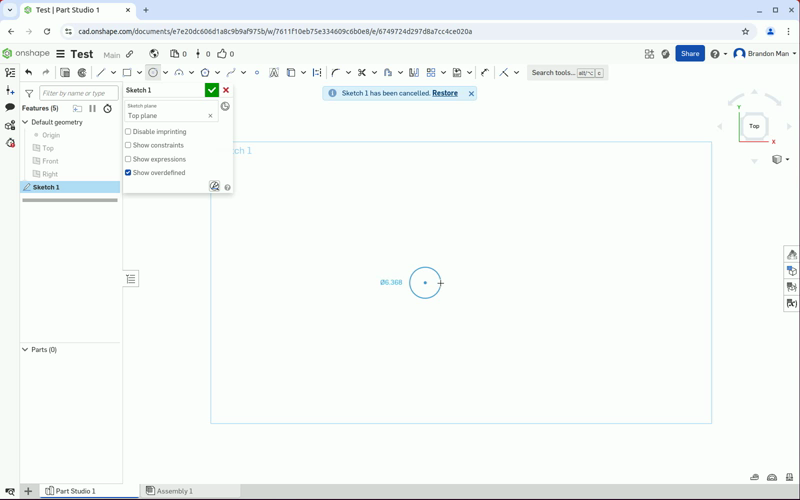
key(esc)
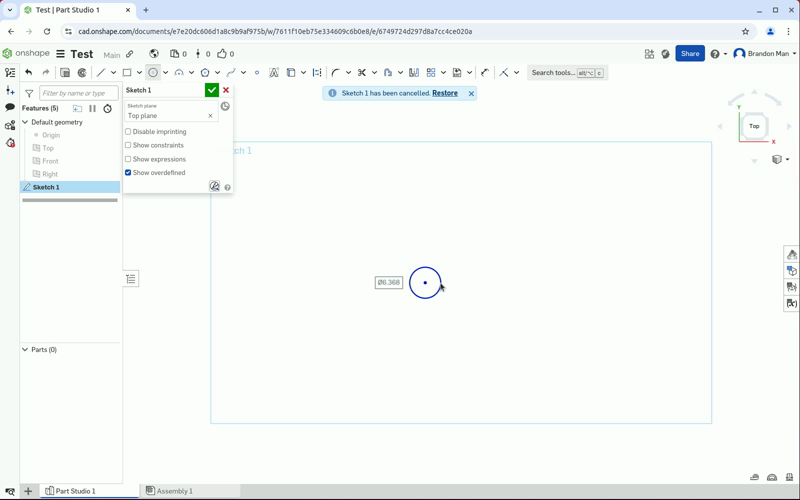
key(c)
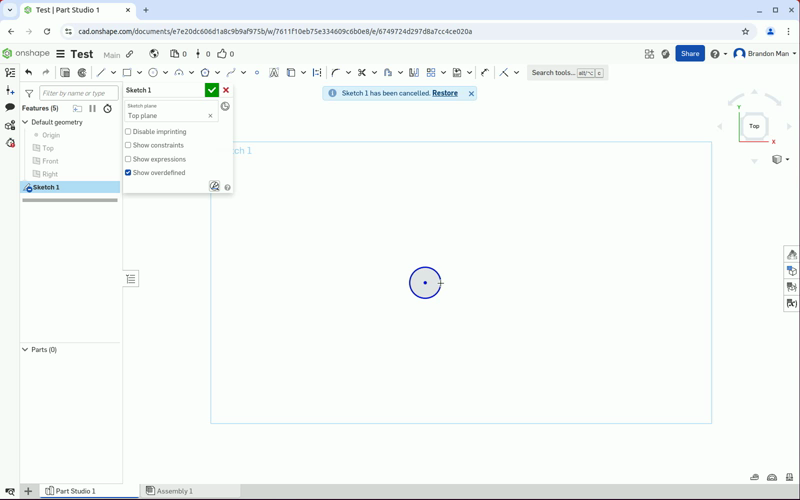
key_down(shift)
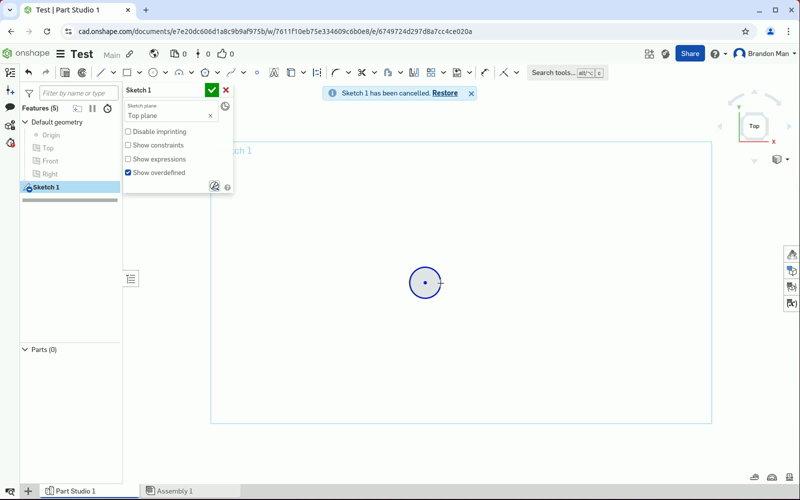
mouse_move(425, 282)
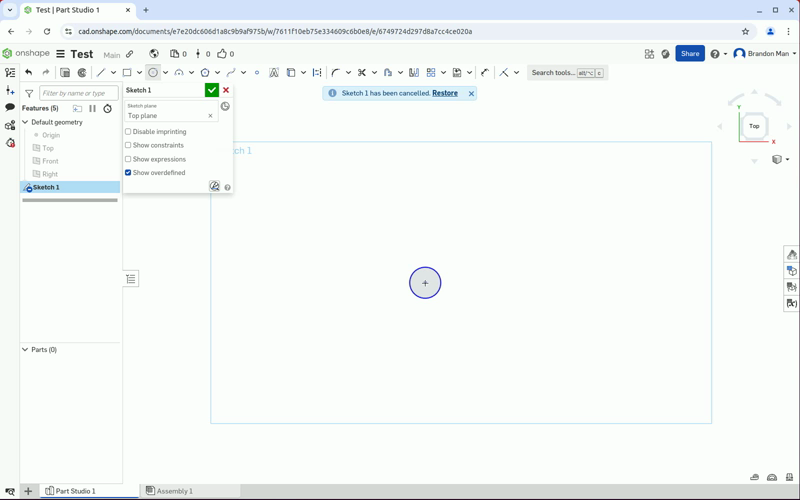
click(425, 282)
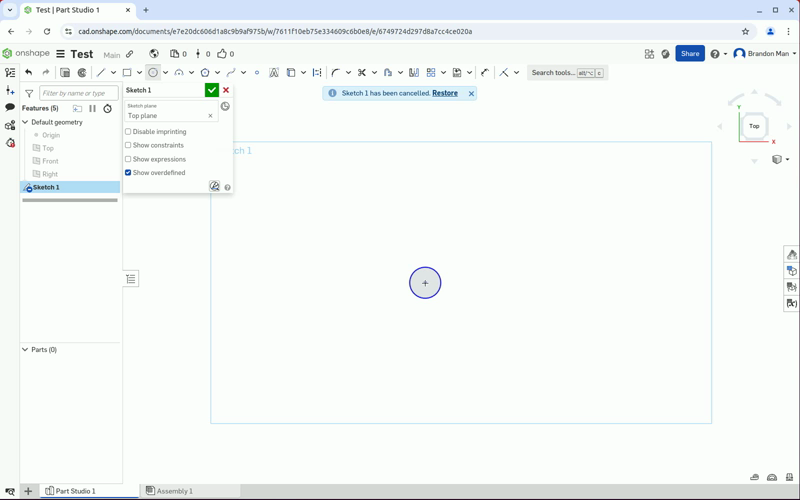
key_up(shift)
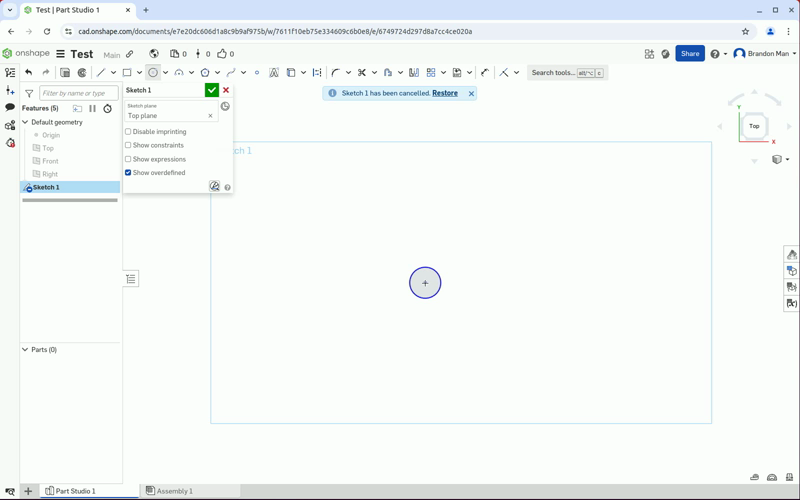
mouse_move(433, 282)
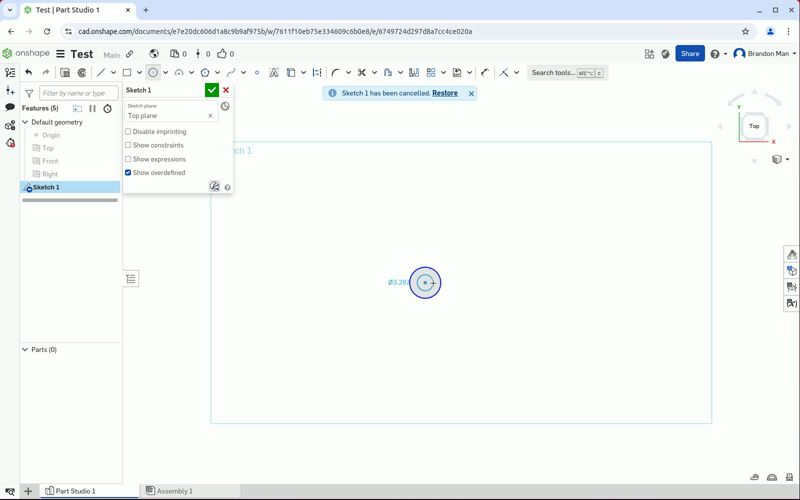
click(433, 282)
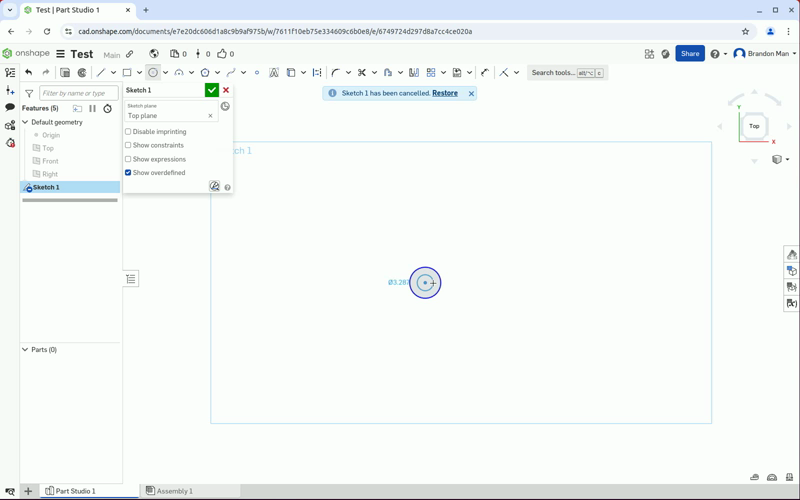
key(esc)
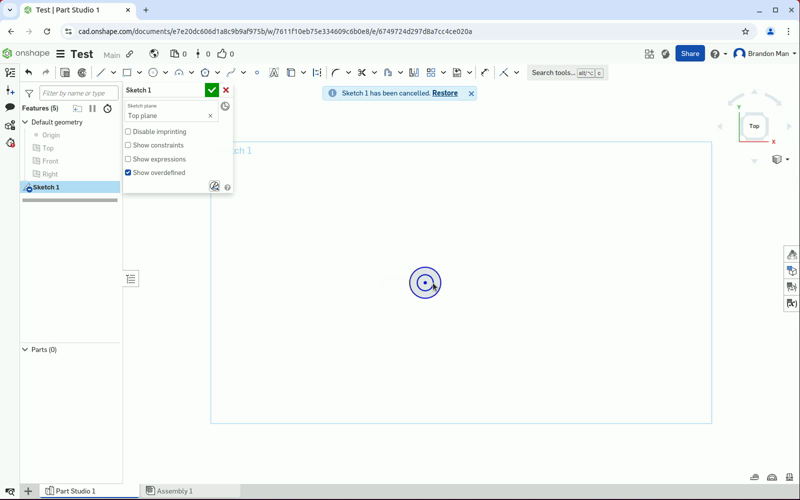
mouse_move(424, 292)
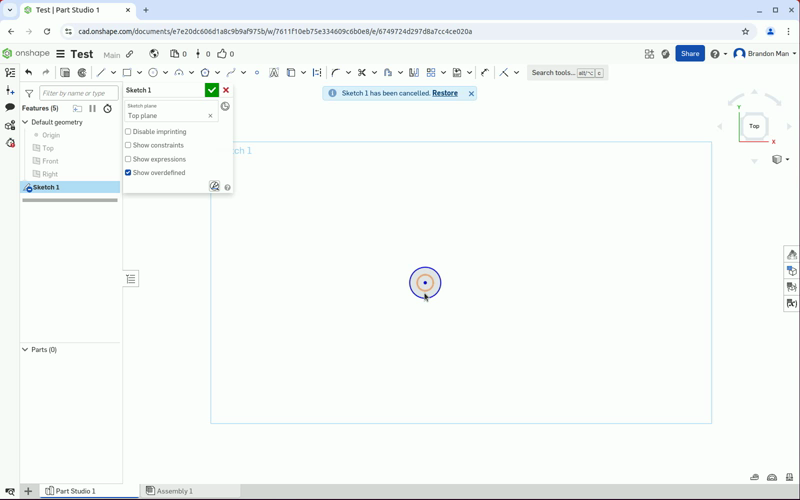
scroll(6)
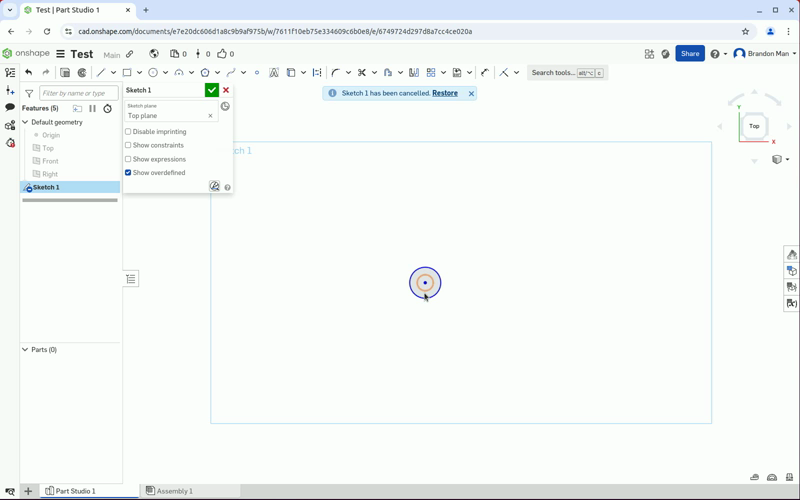
scroll(6)
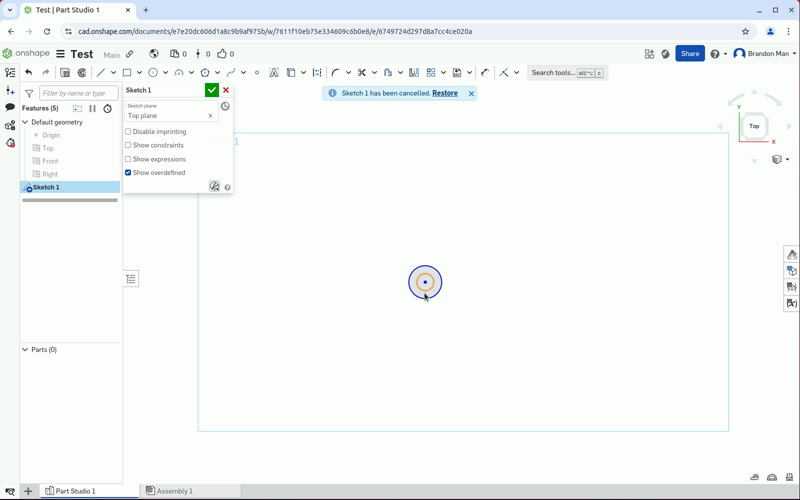
scroll(6)
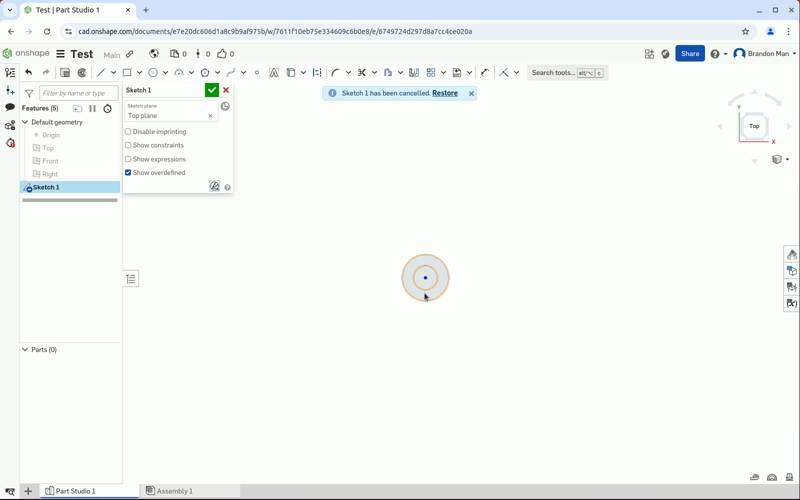
scroll(6)
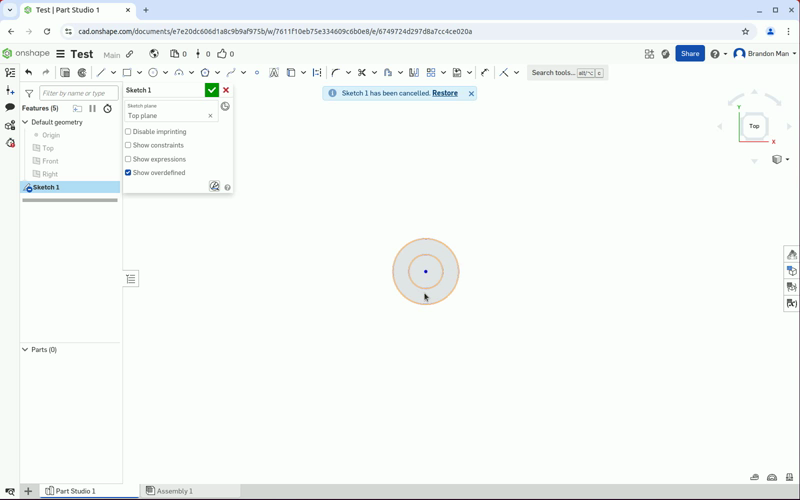
scroll(6)
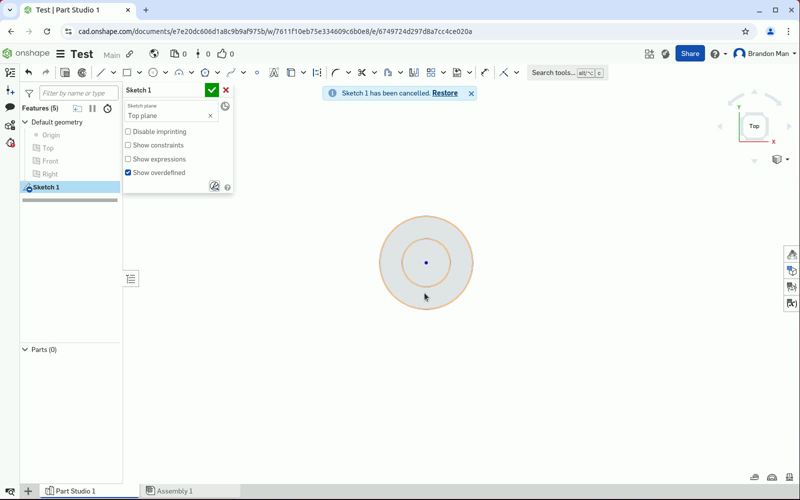
scroll(6)
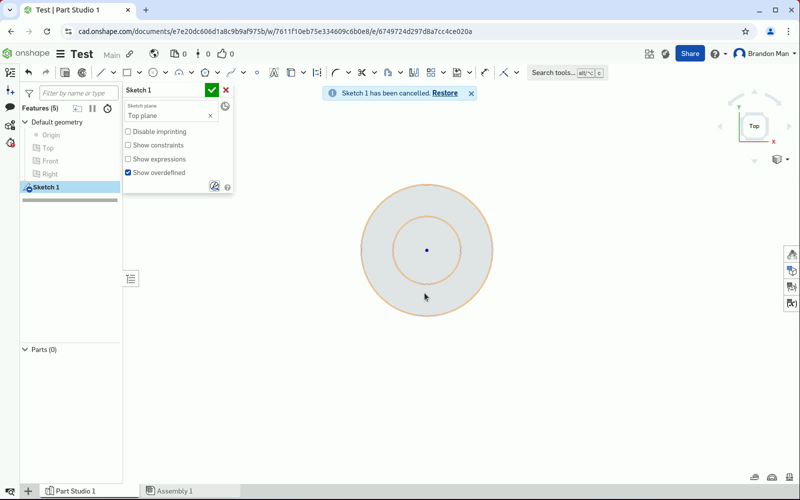
scroll(6)
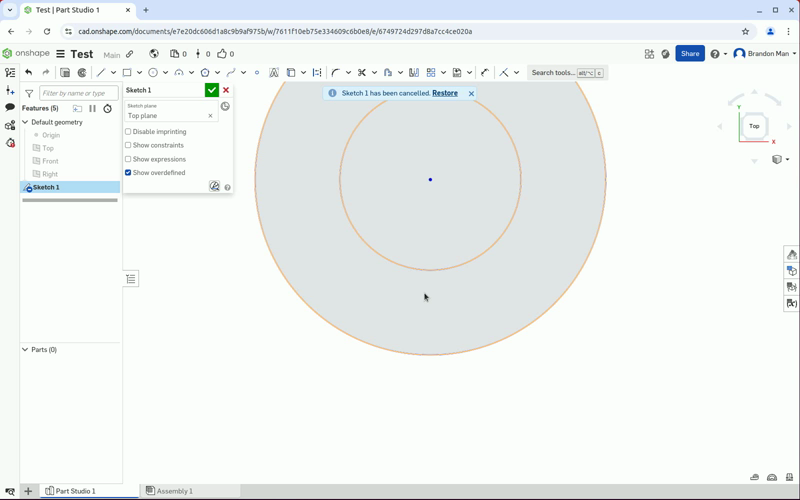
click(424, 292)
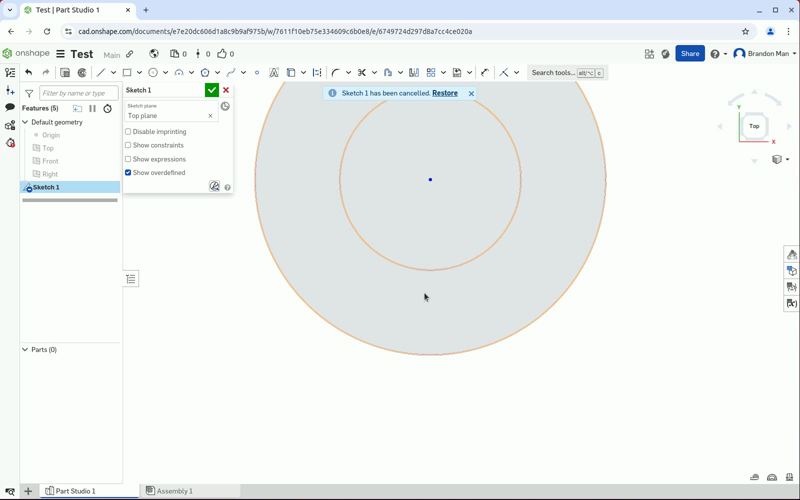
scroll(-6)
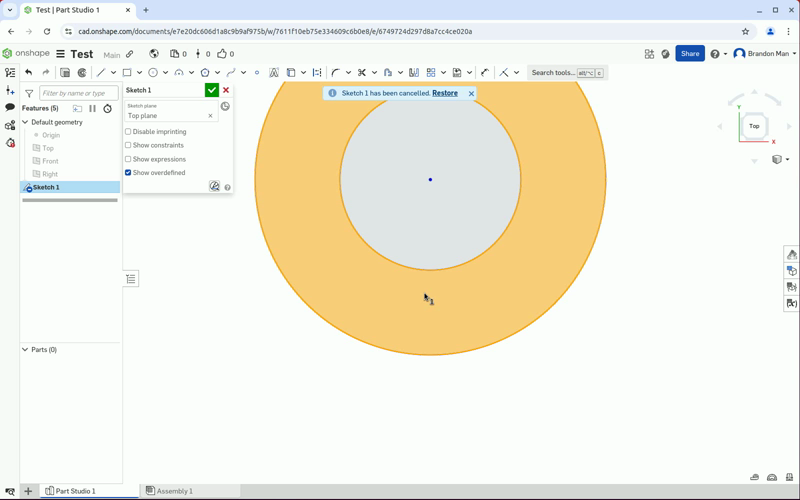
scroll(-6)
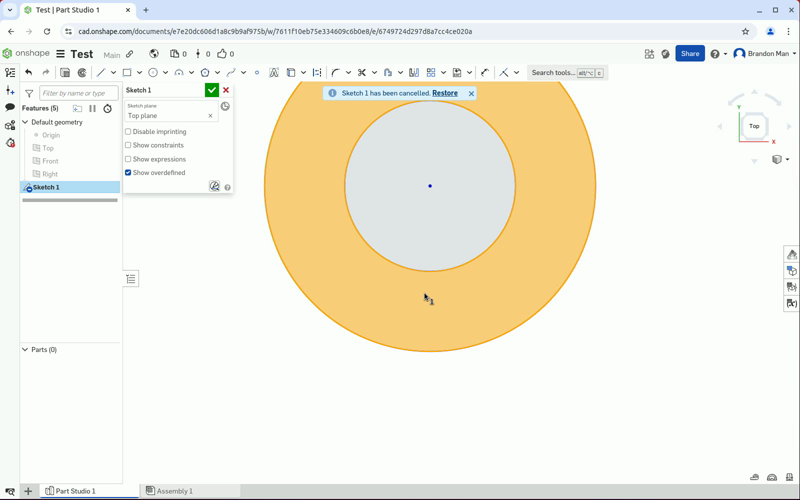
scroll(-6)
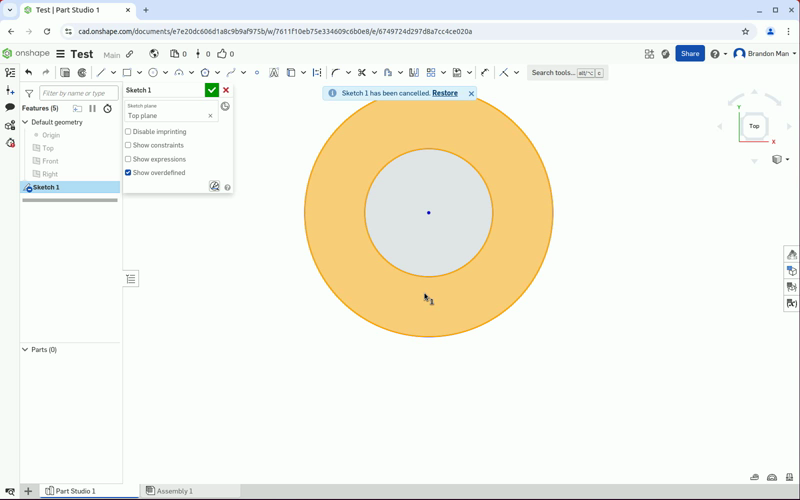
scroll(-6)
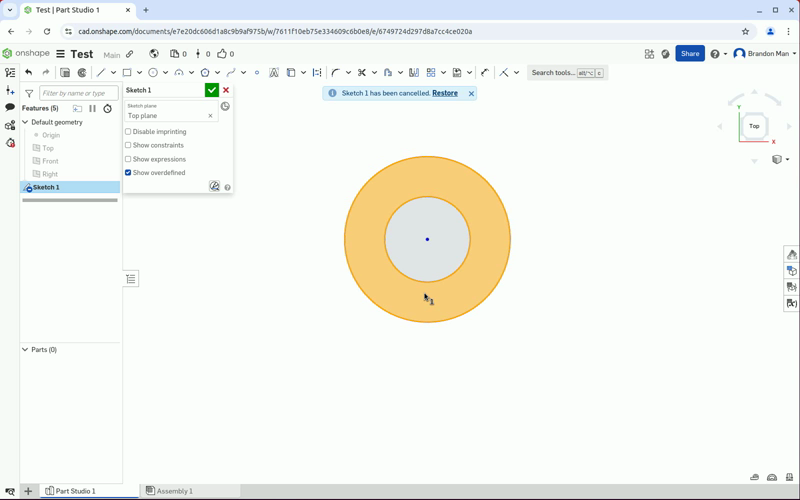
scroll(-6)
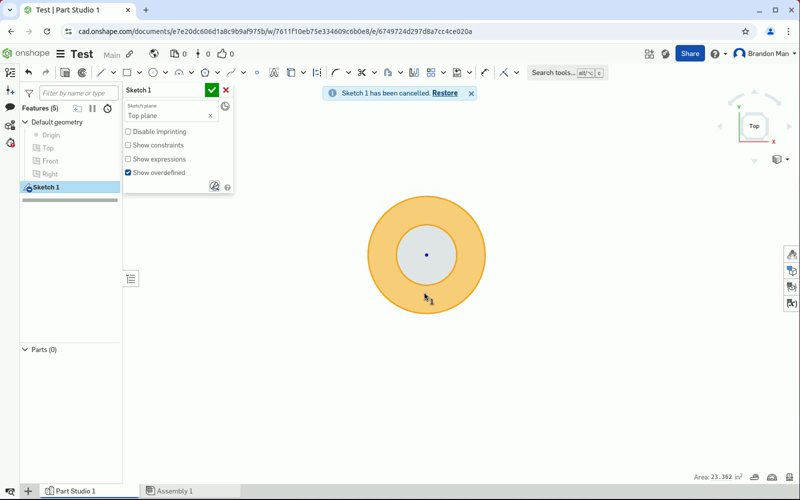
scroll(-6)
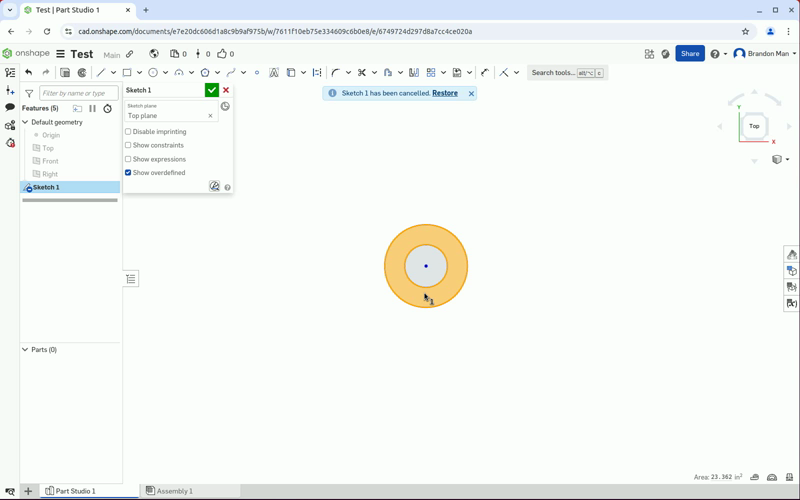
scroll(-6)
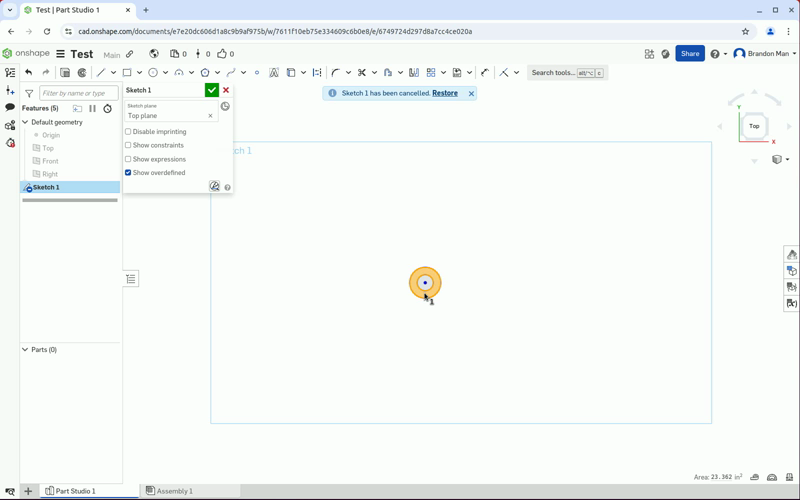
mouse_move(73, 352)
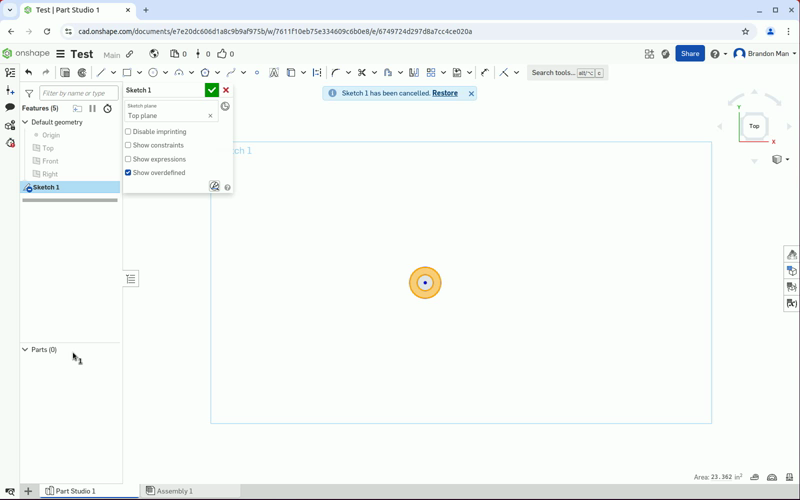
key(shift+y)
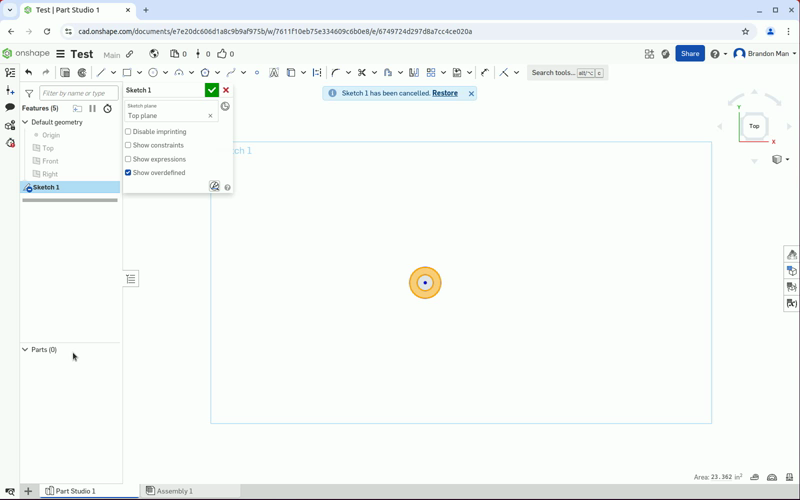
key(shift+e)
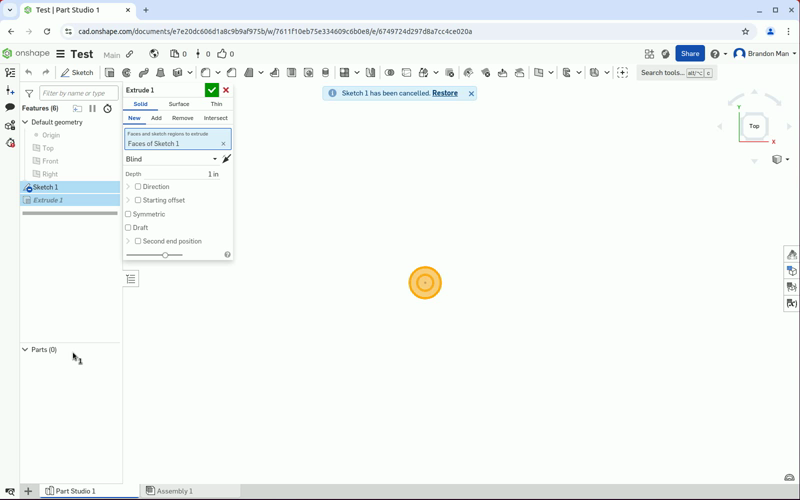
mouse_move(143, 106)
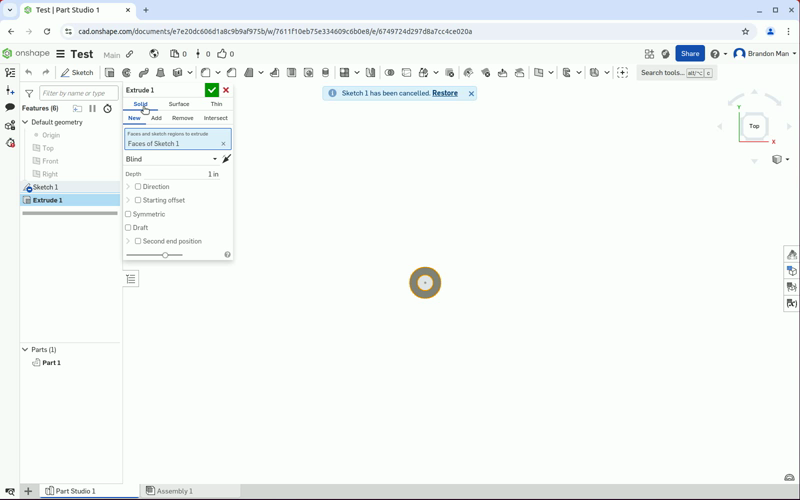
click(143, 106)
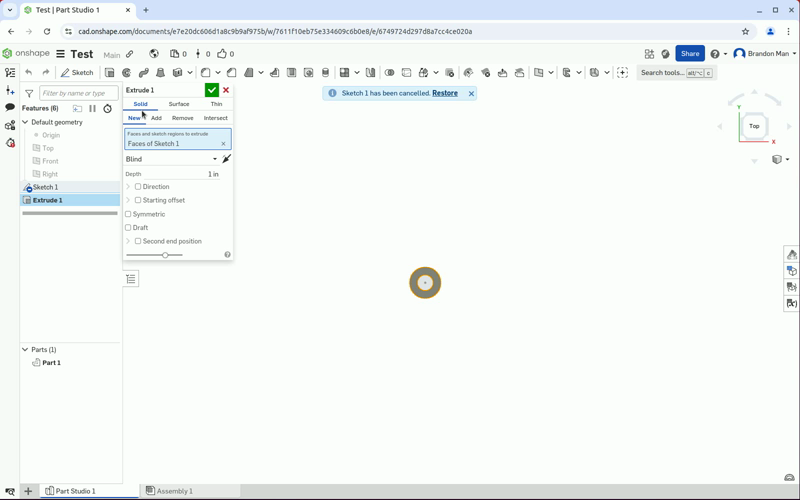
mouse_move(137, 120)
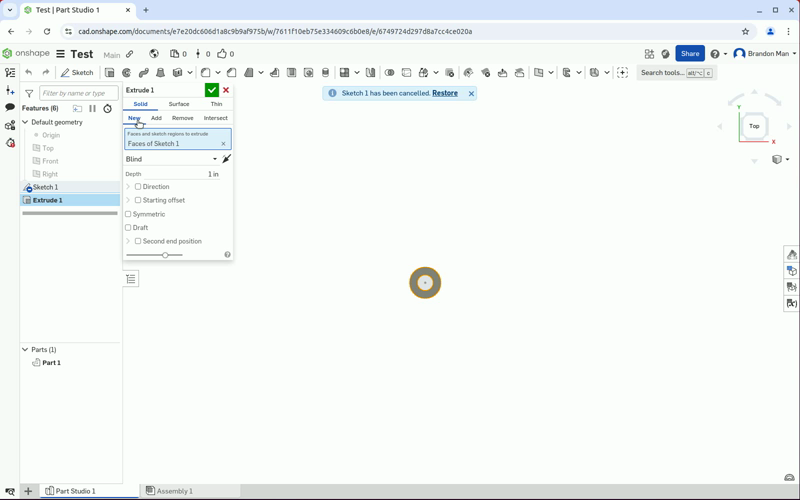
click(137, 120)
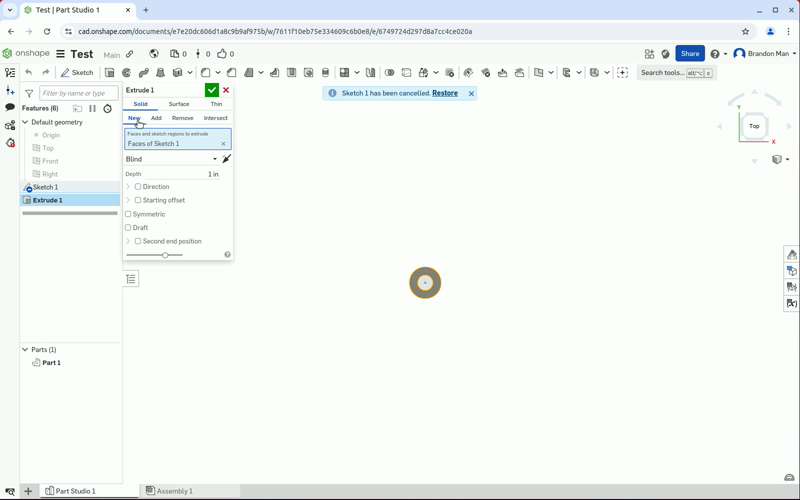
key(tab, 4)
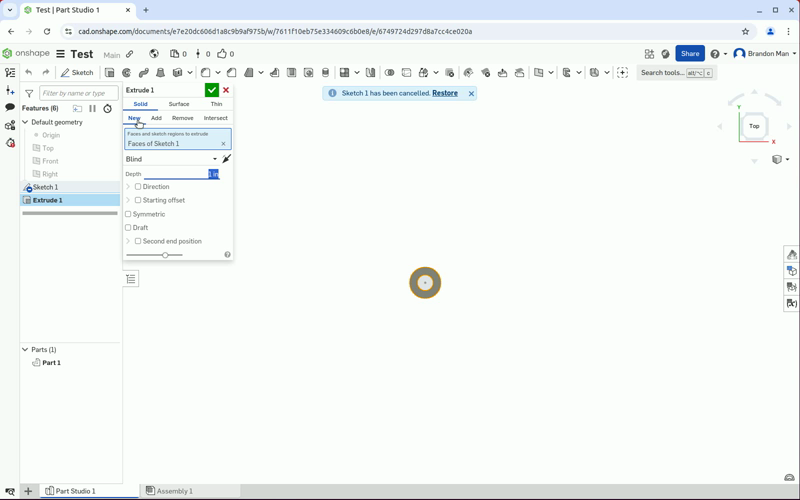
text(2.166)
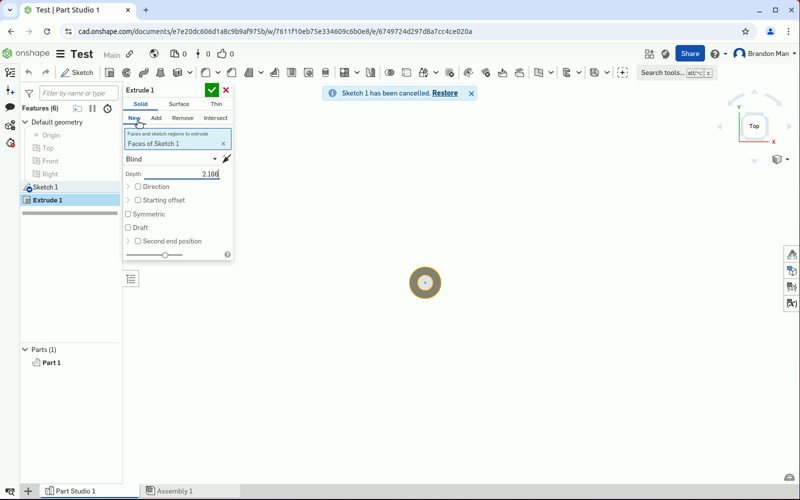
key(enter)
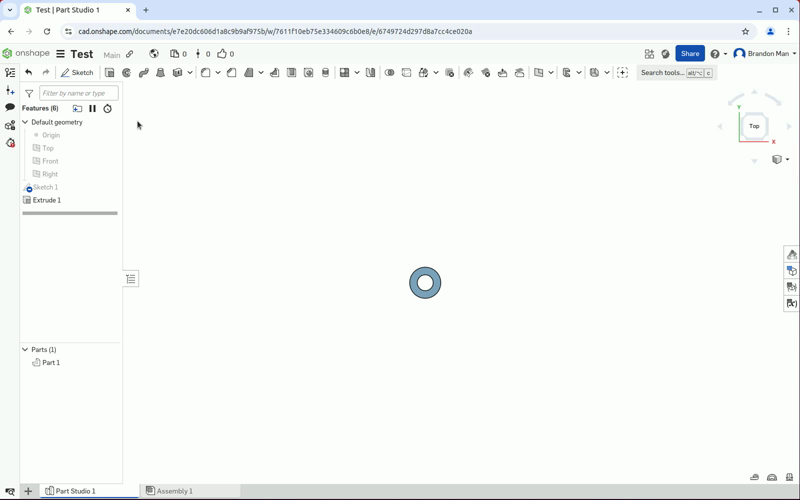
key(shift+h)
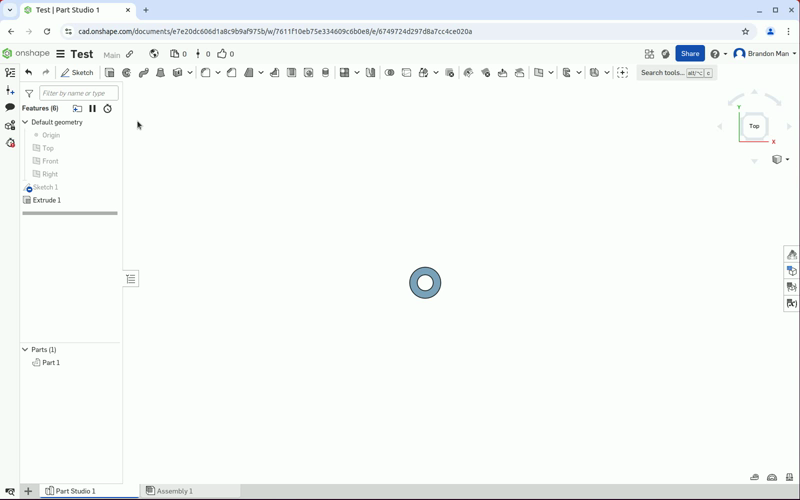
key(shift+h)
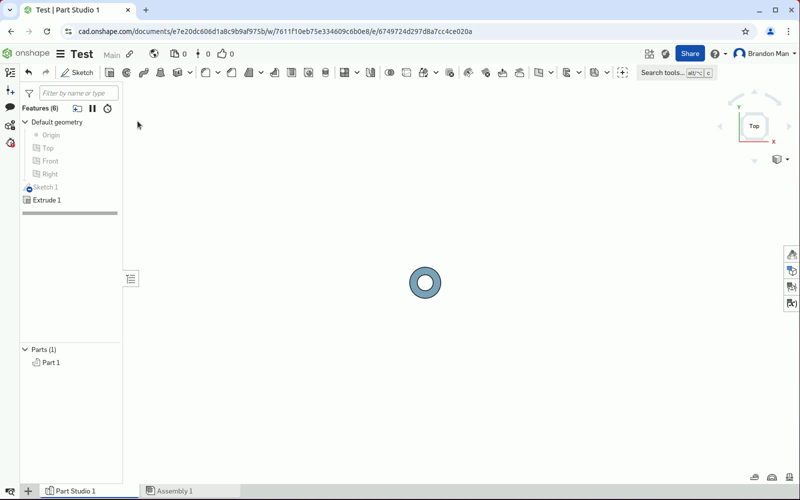
mouse_move(73, 189)
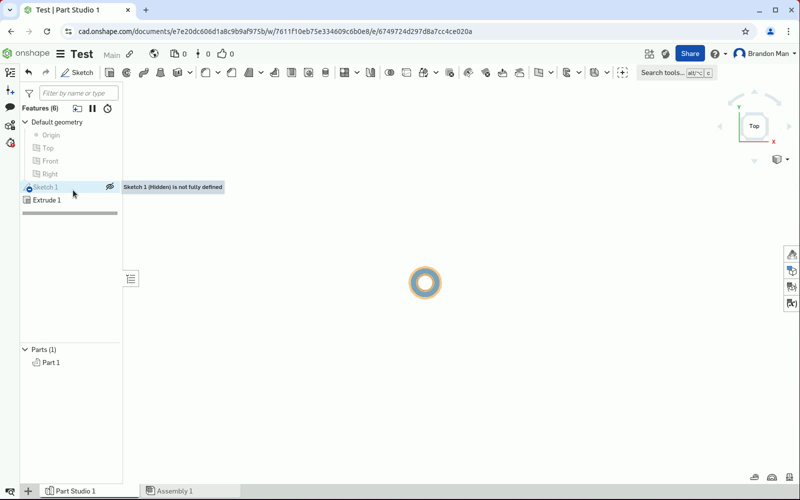
click(73, 189)
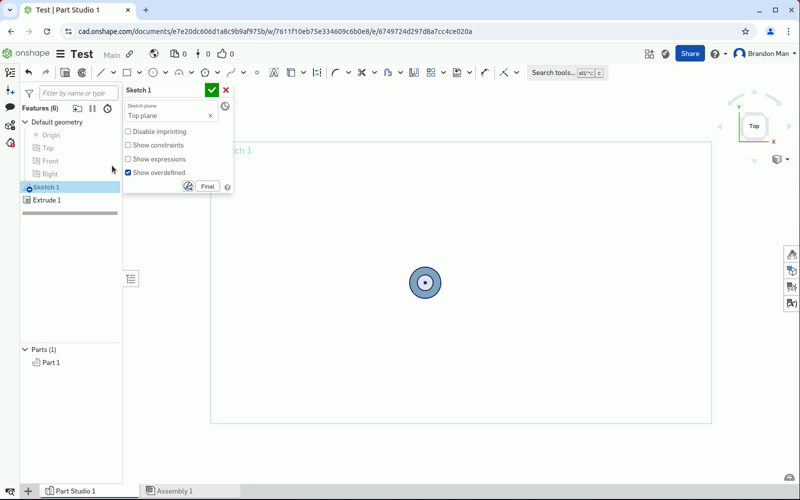
mouse_move(229, 92)
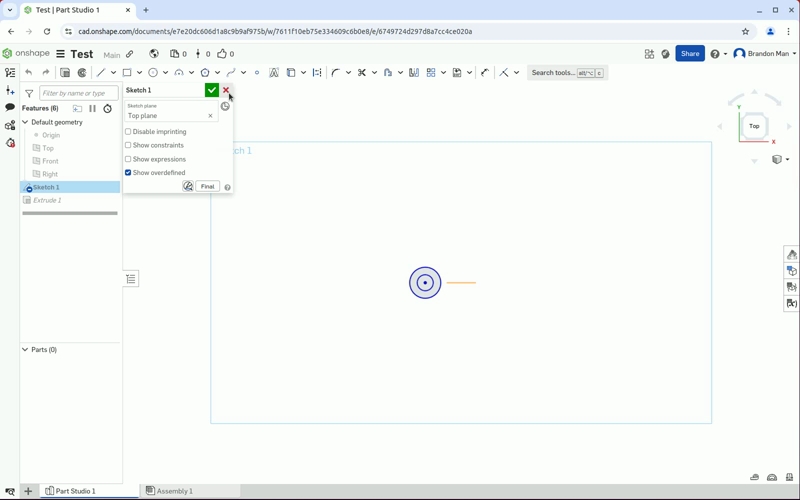
click(229, 92)
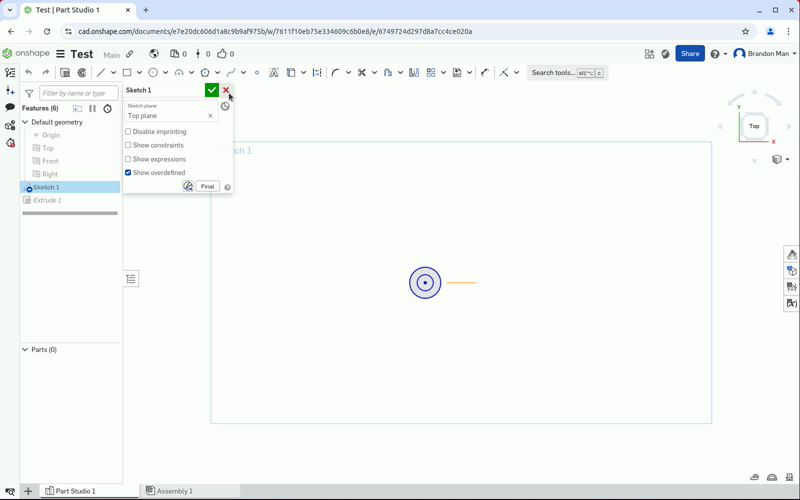
key(shift+s)
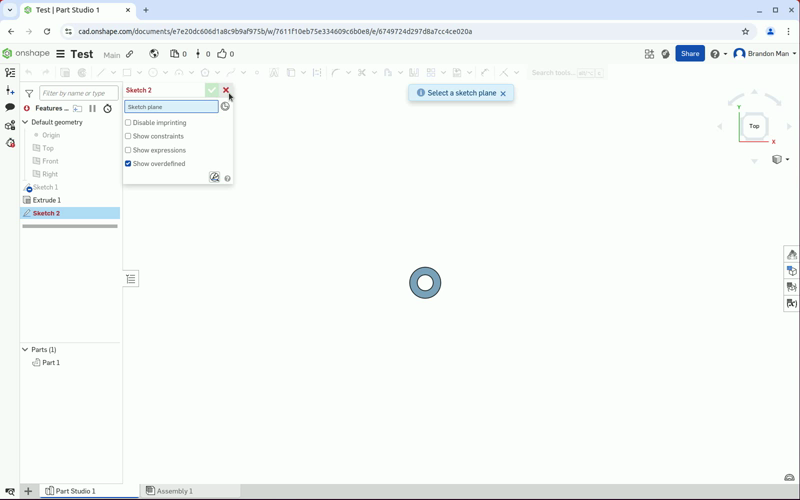
mouse_move(73, 150)
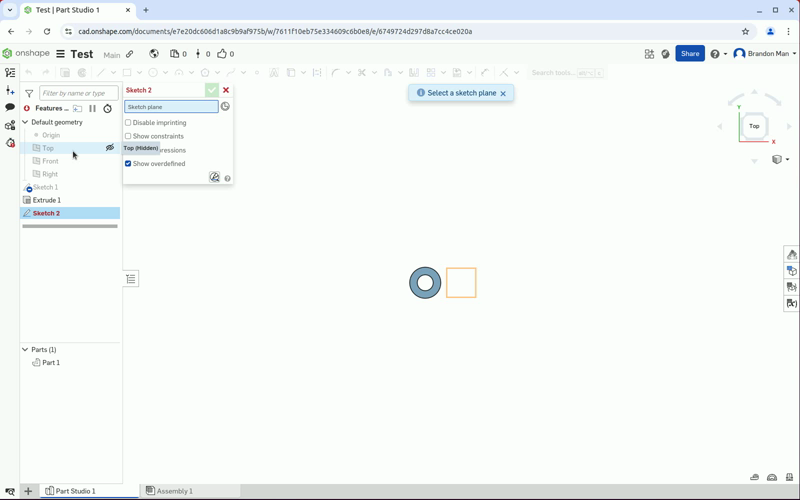
click(73, 150)
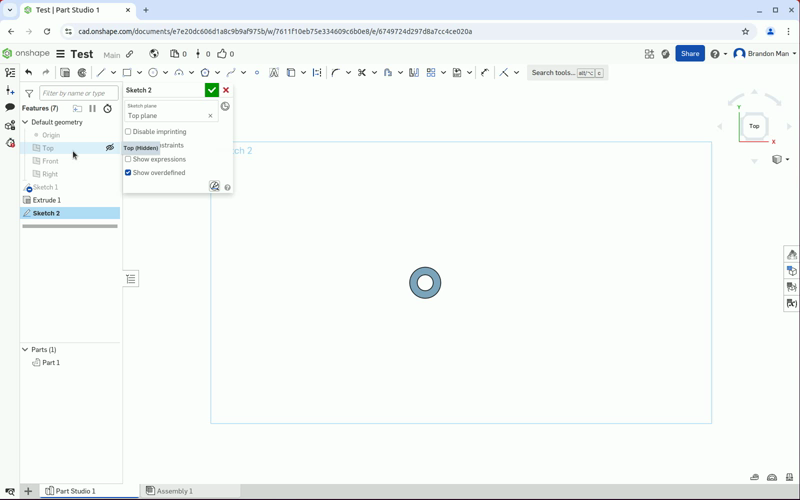
mouse_move(73, 352)
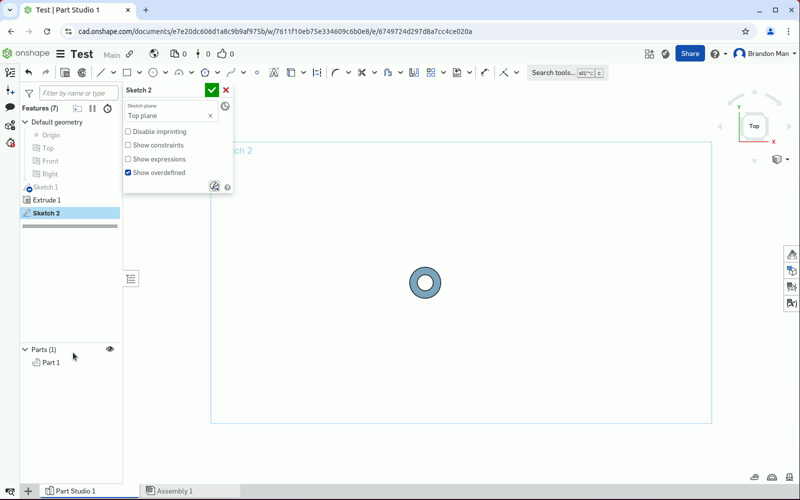
key(y)
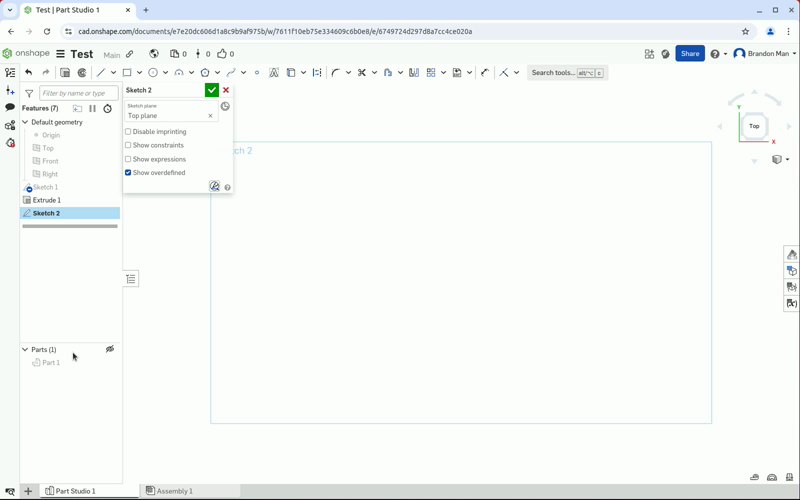
key(c)
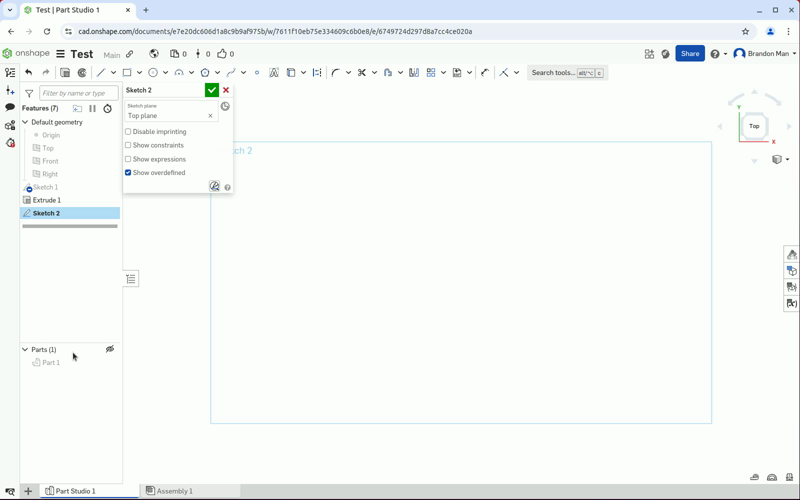
key_down(shift)
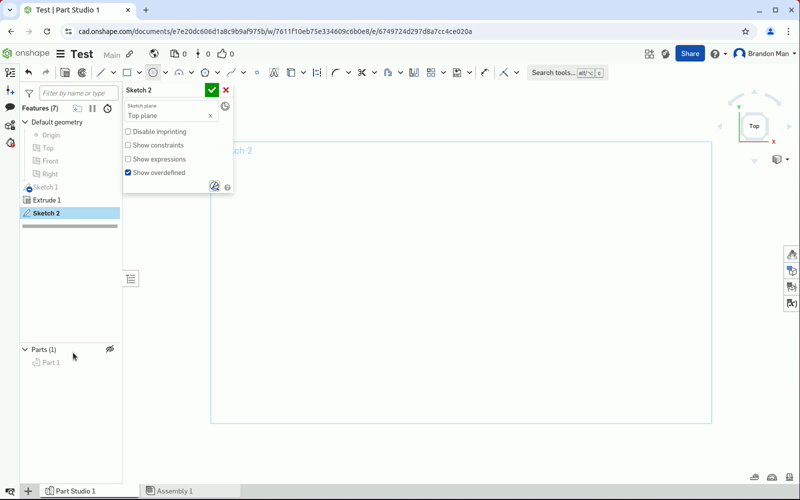
mouse_move(468, 281)
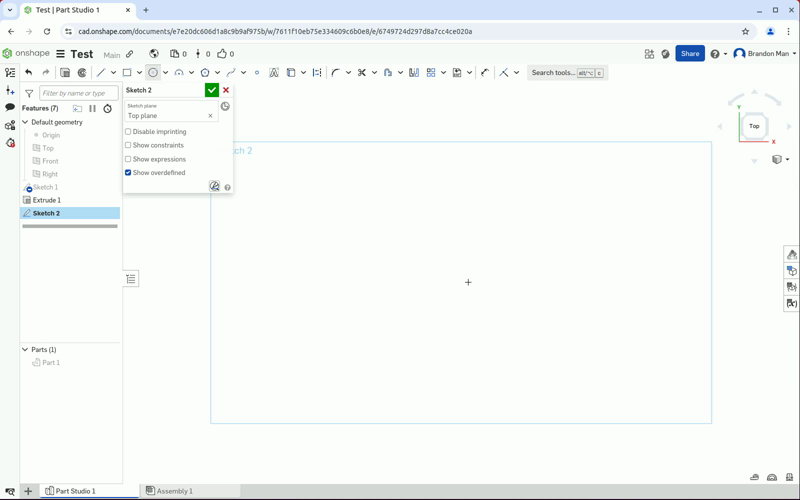
click(468, 281)
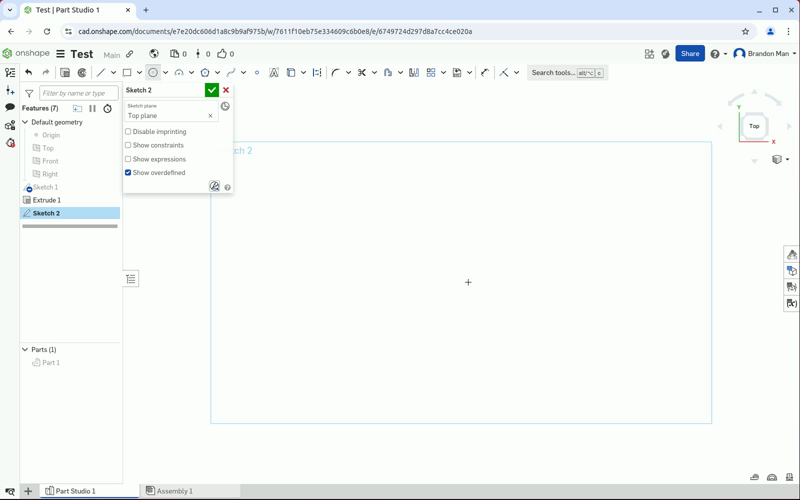
key_up(shift)
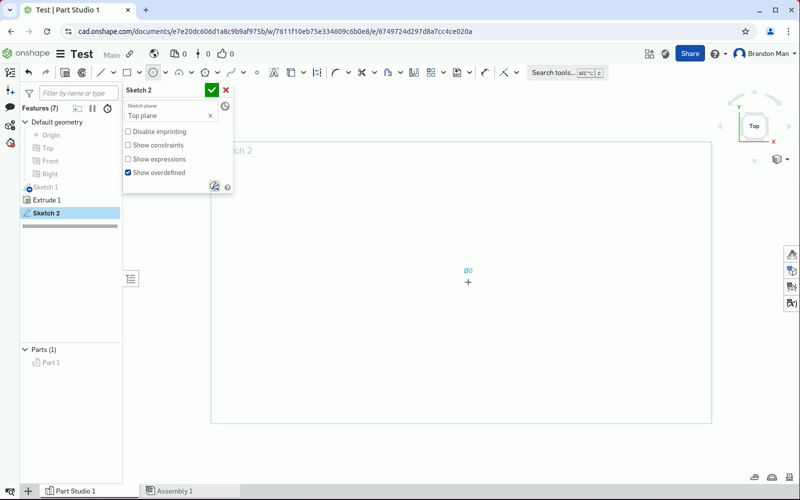
mouse_move(484, 281)
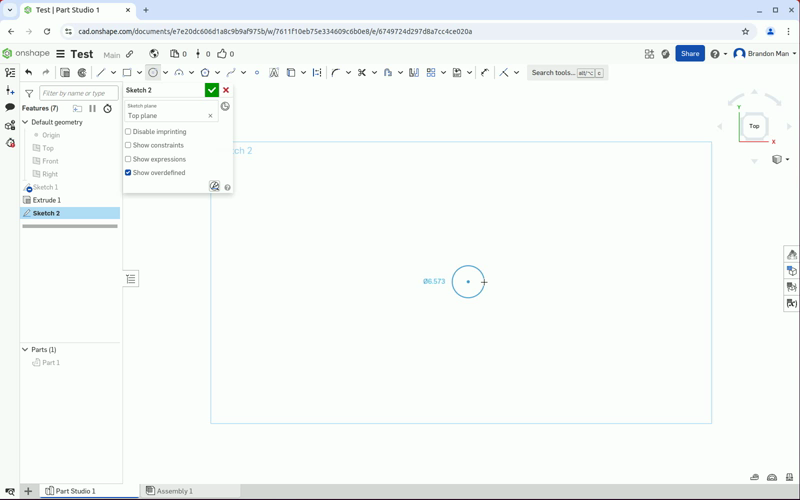
click(484, 281)
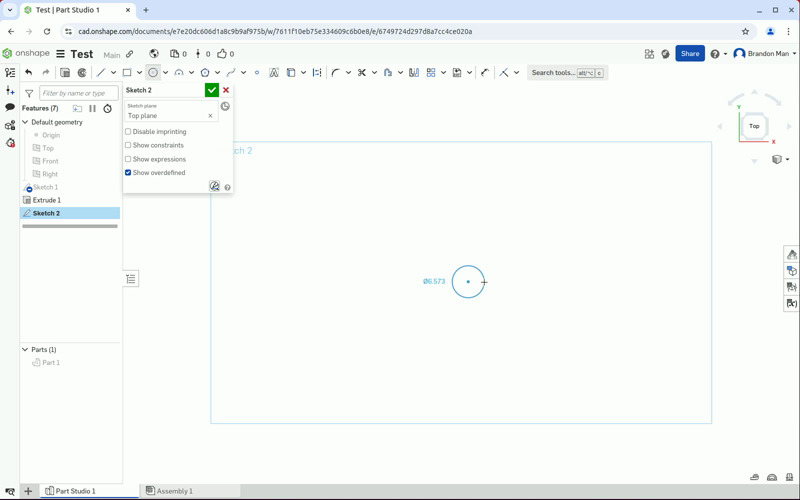
key(esc)
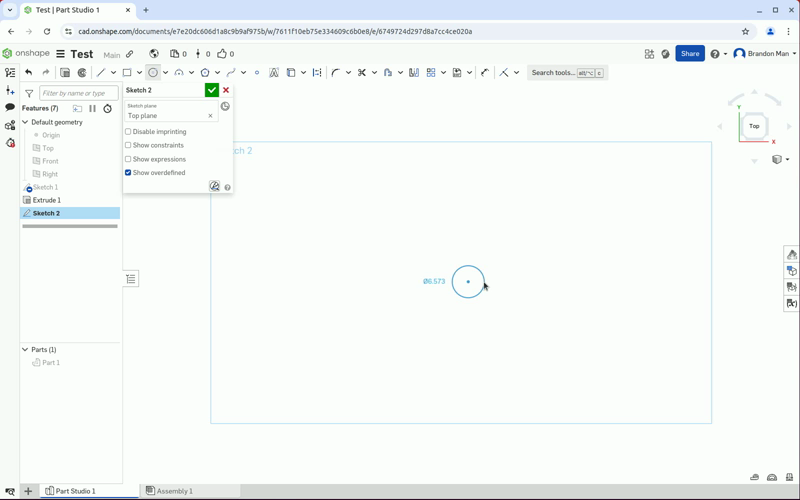
key(c)
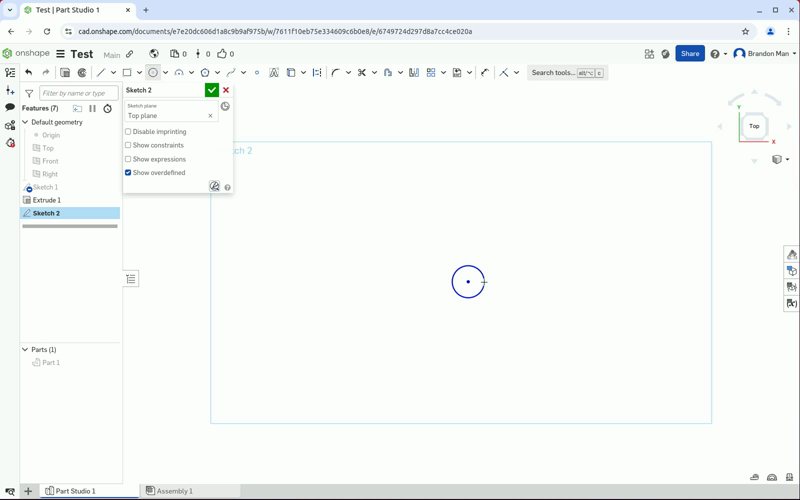
key_down(shift)
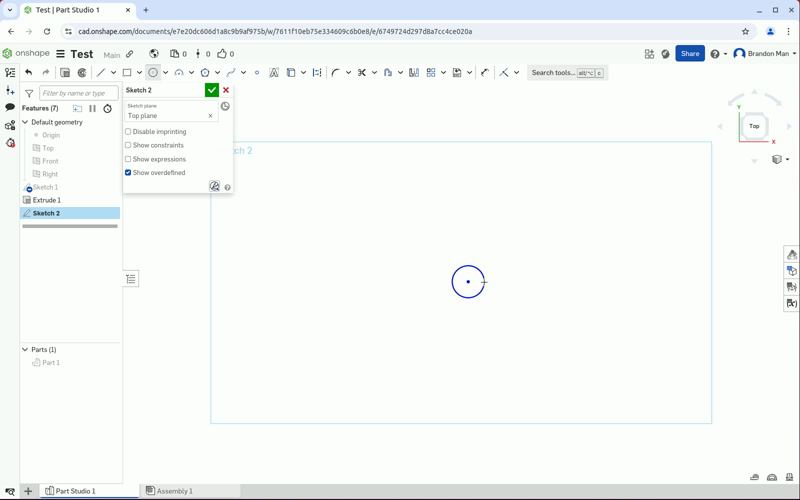
mouse_move(468, 281)
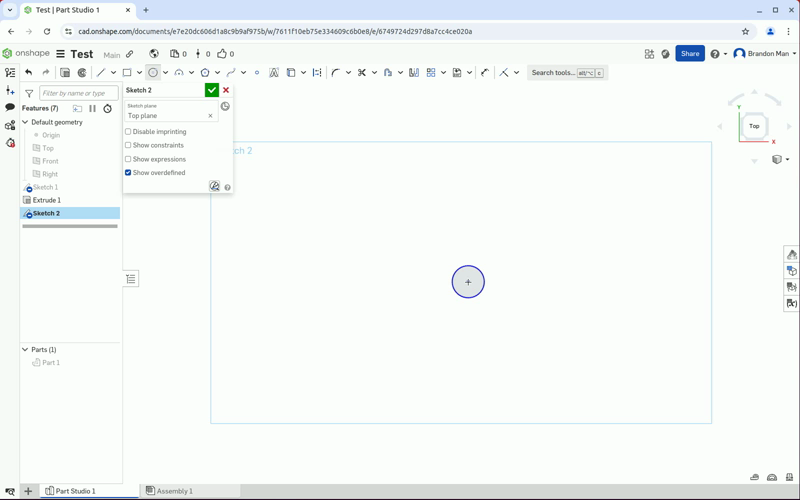
click(468, 281)
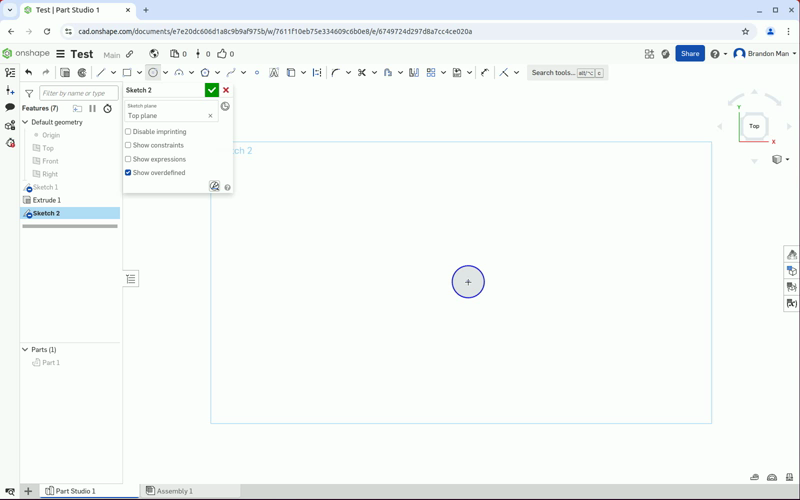
key_up(shift)
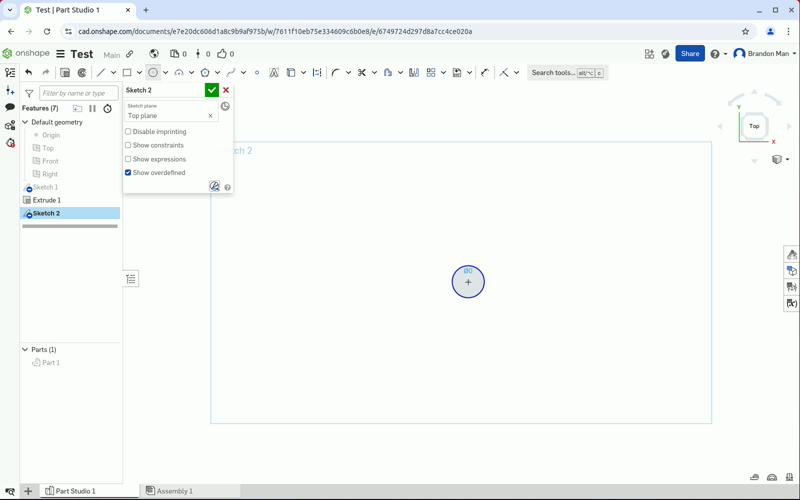
mouse_move(476, 281)
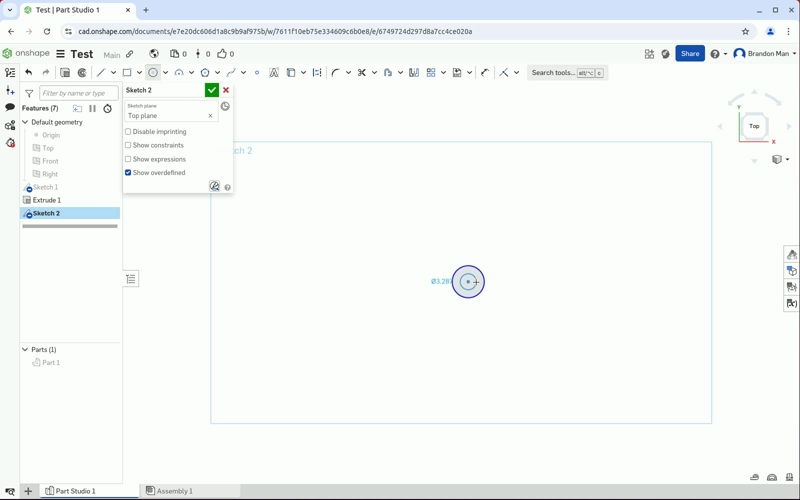
click(476, 281)
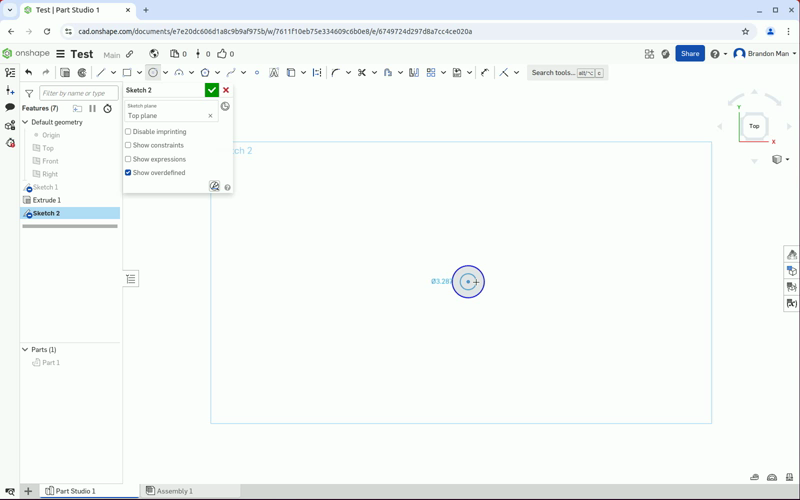
key(esc)
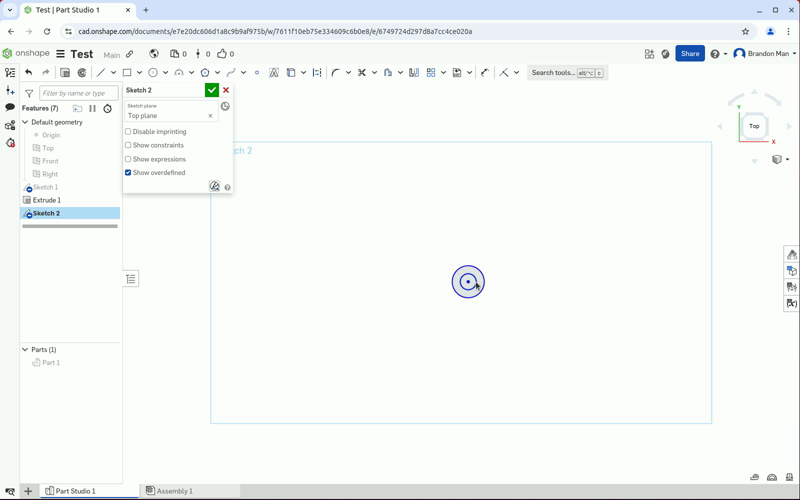
mouse_move(464, 293)
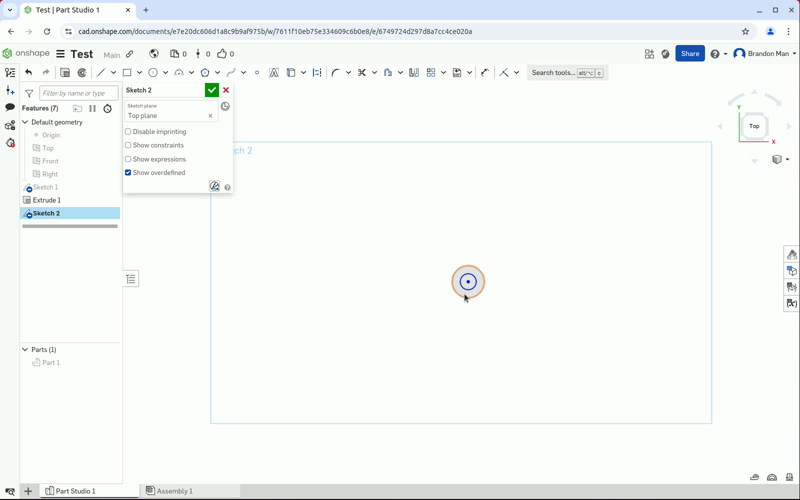
scroll(6)
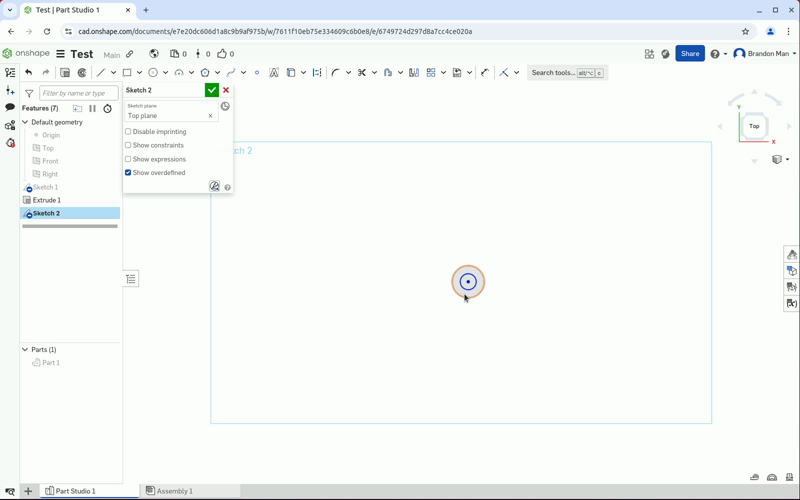
scroll(6)
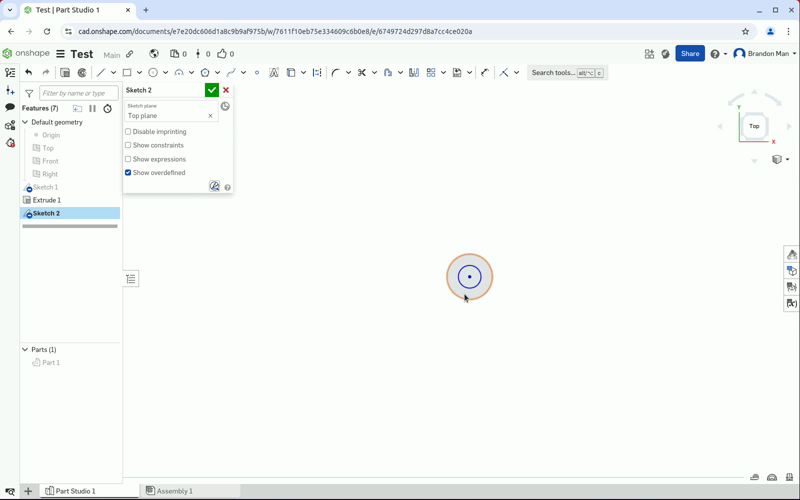
scroll(6)
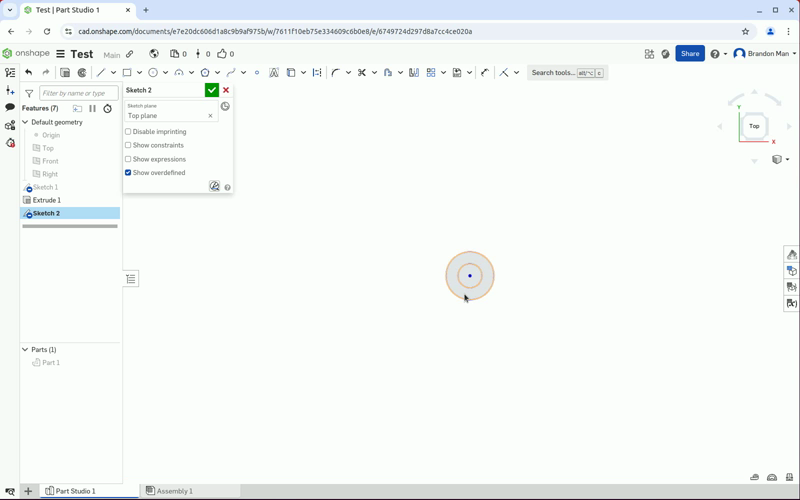
scroll(6)
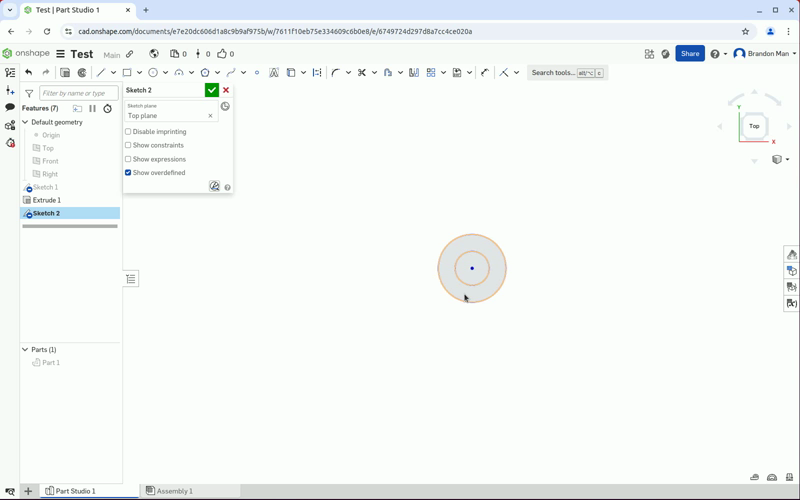
scroll(6)
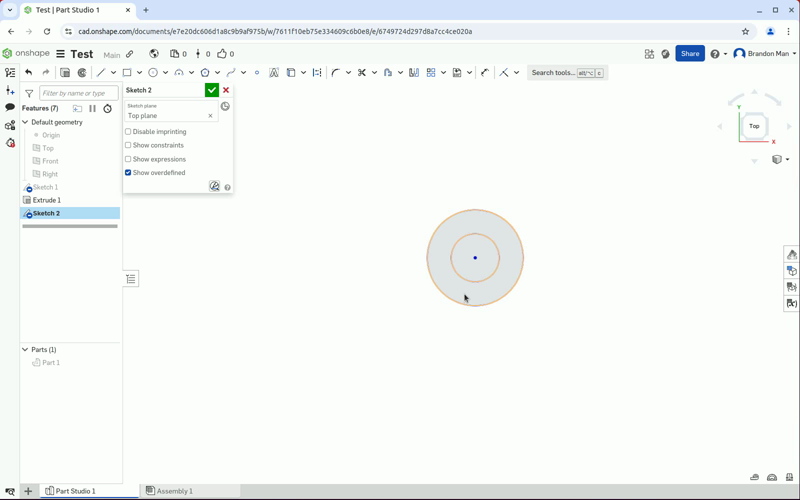
scroll(6)
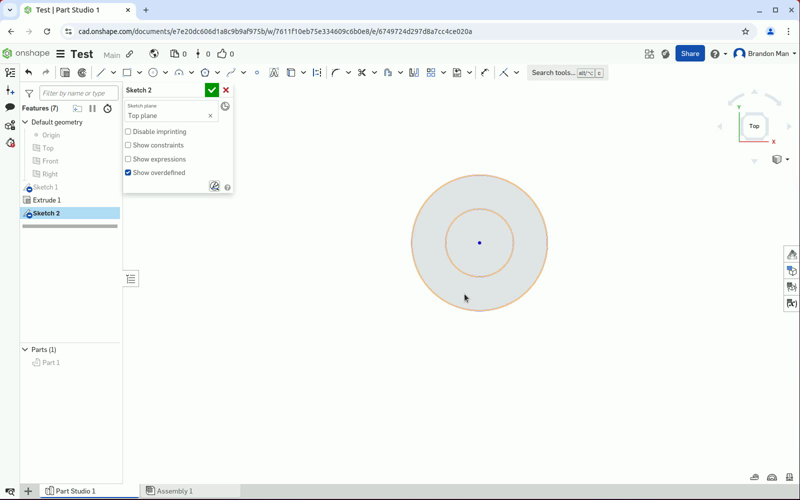
scroll(6)
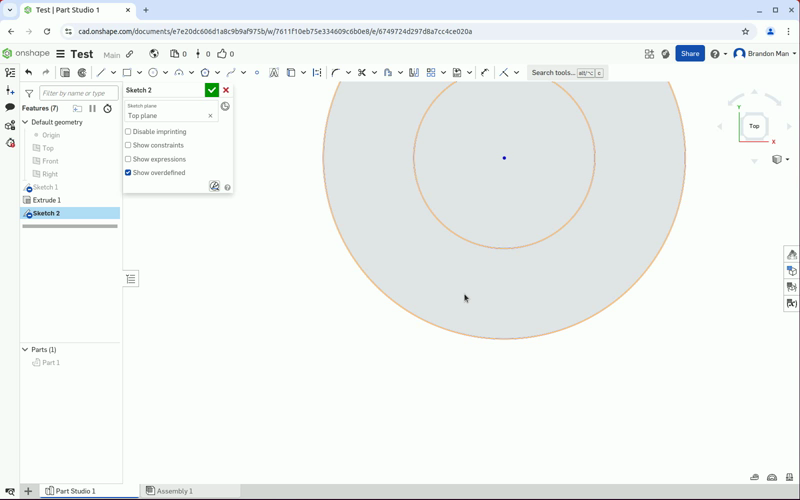
click(464, 293)
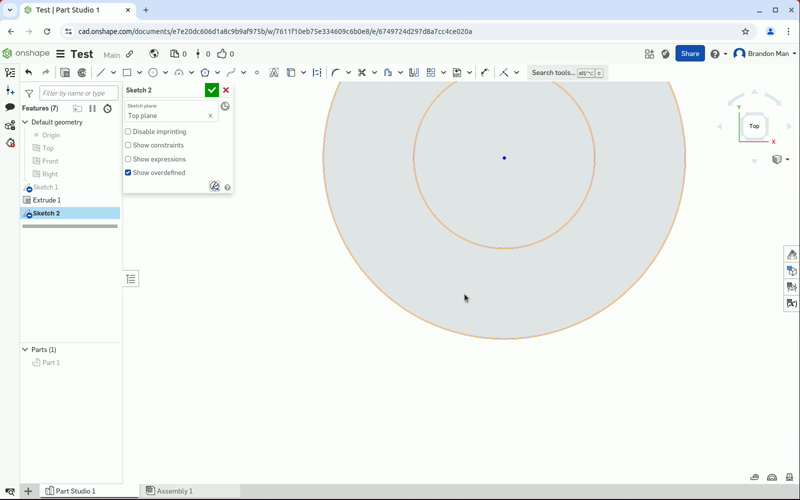
scroll(-6)
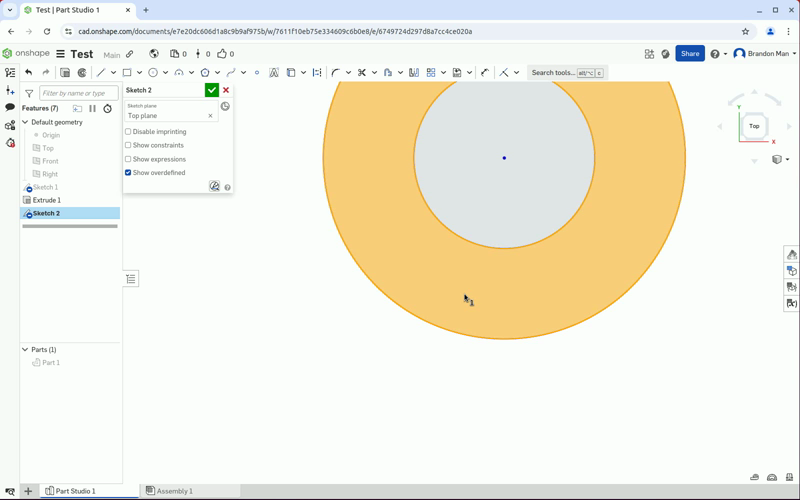
scroll(-6)
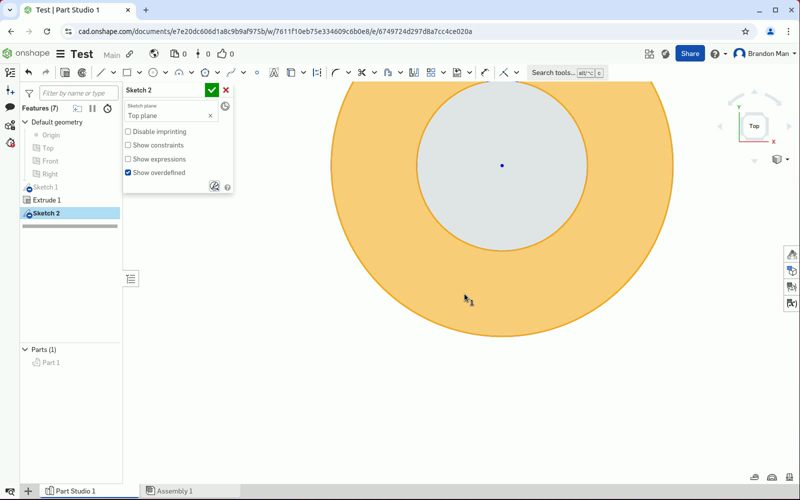
scroll(-6)
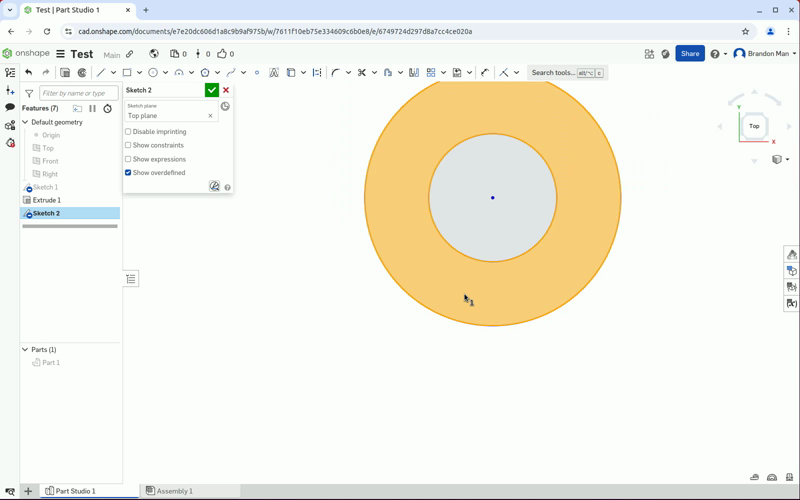
scroll(-6)
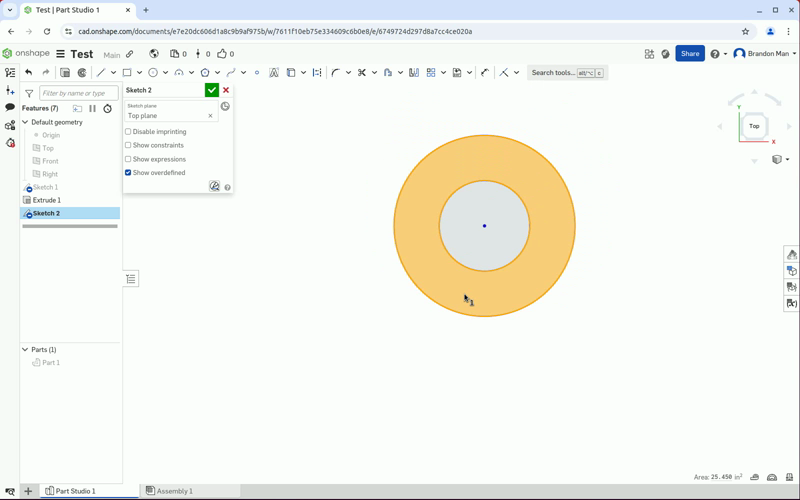
scroll(-6)
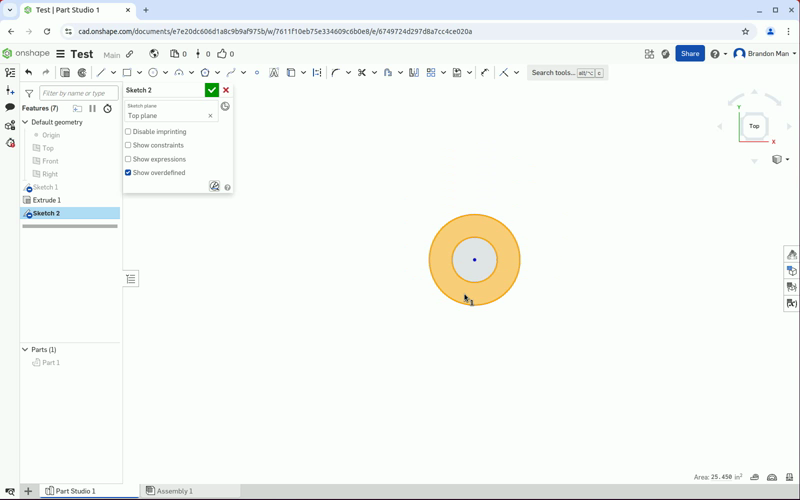
scroll(-6)
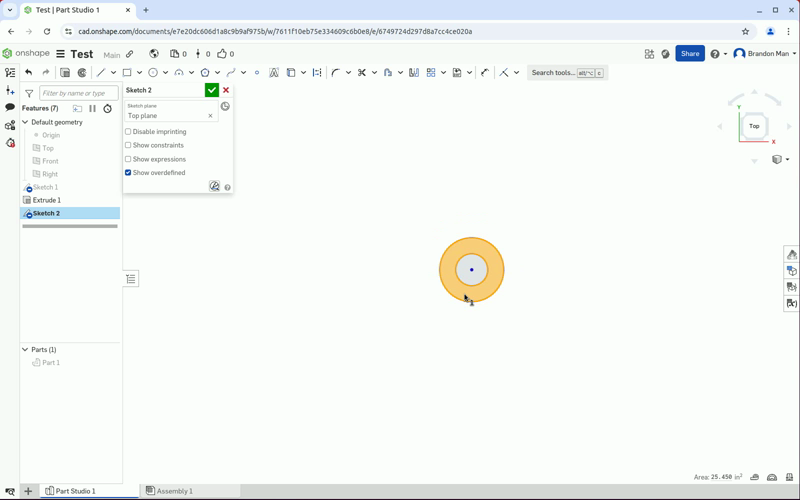
scroll(-6)
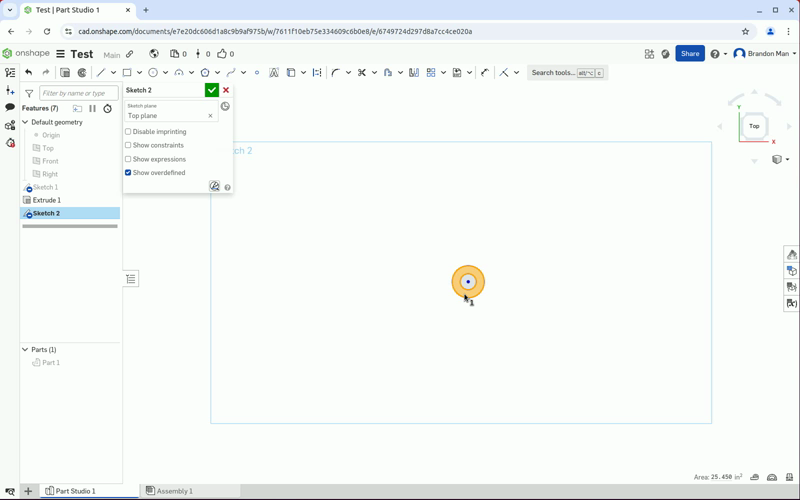
mouse_move(73, 352)
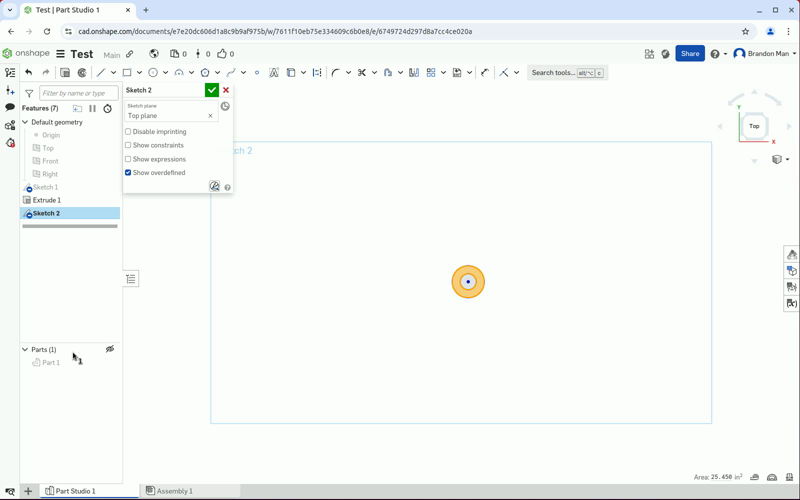
key(shift+y)
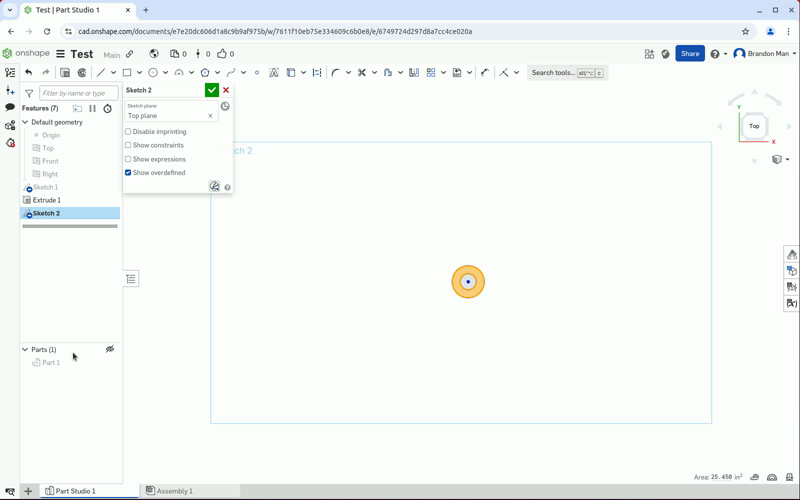
key(shift+e)
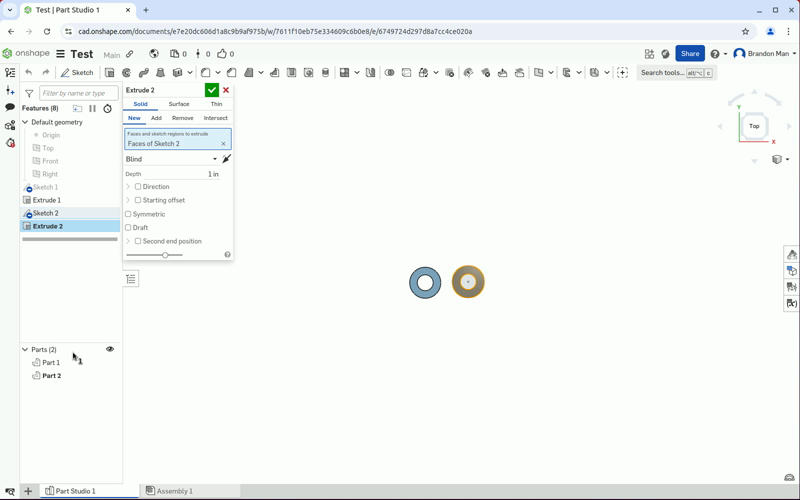
mouse_move(143, 106)
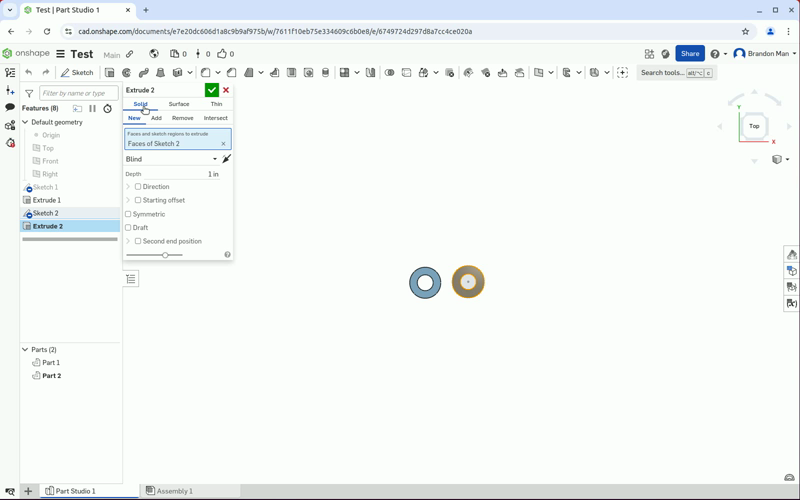
click(143, 106)
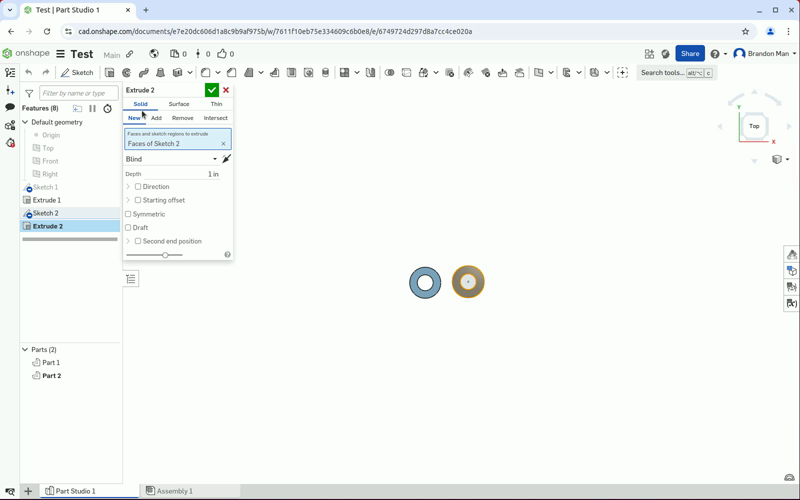
mouse_move(137, 120)
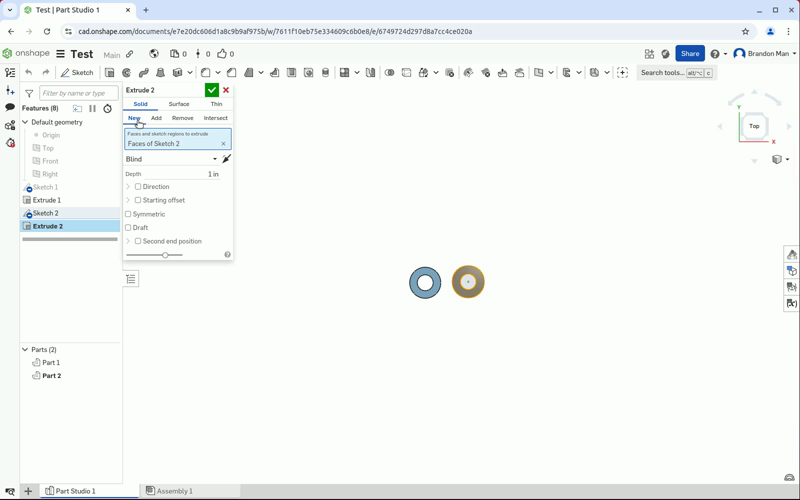
click(137, 120)
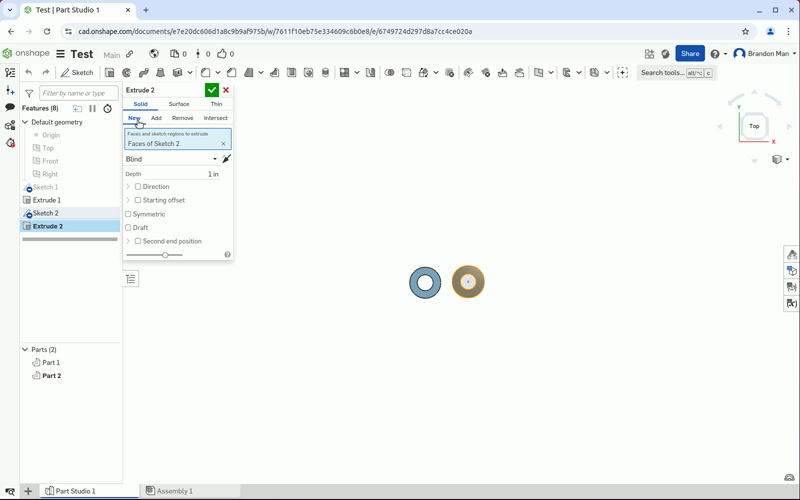
key(tab, 4)
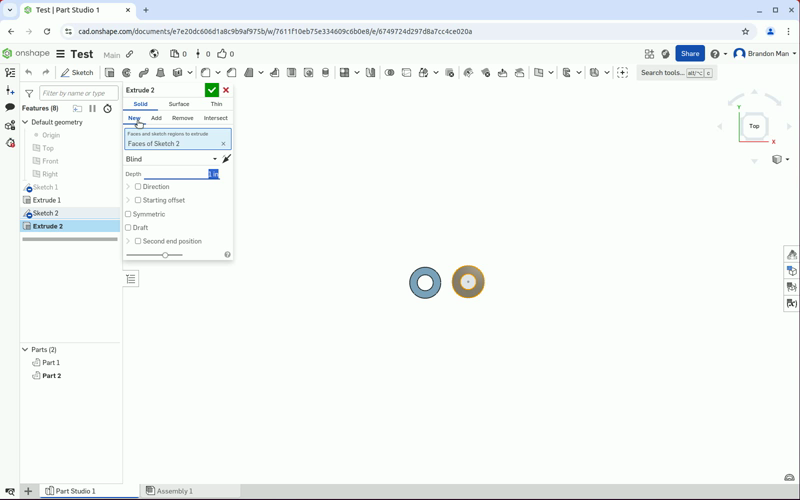
text(2.166)
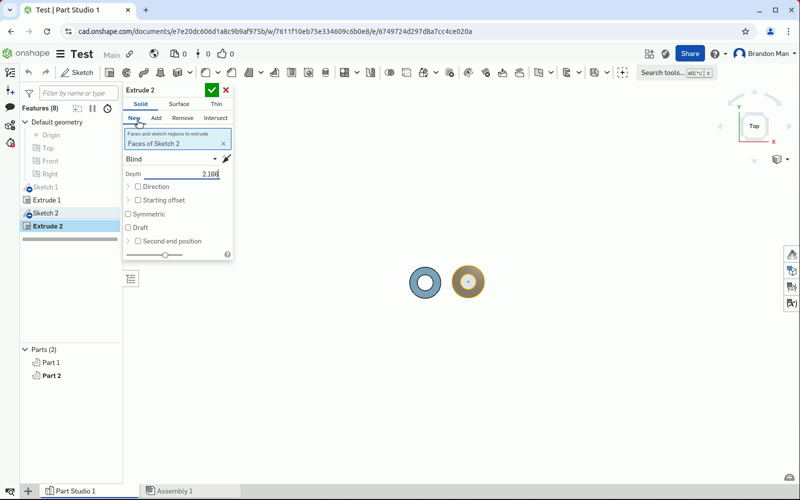
key(enter)
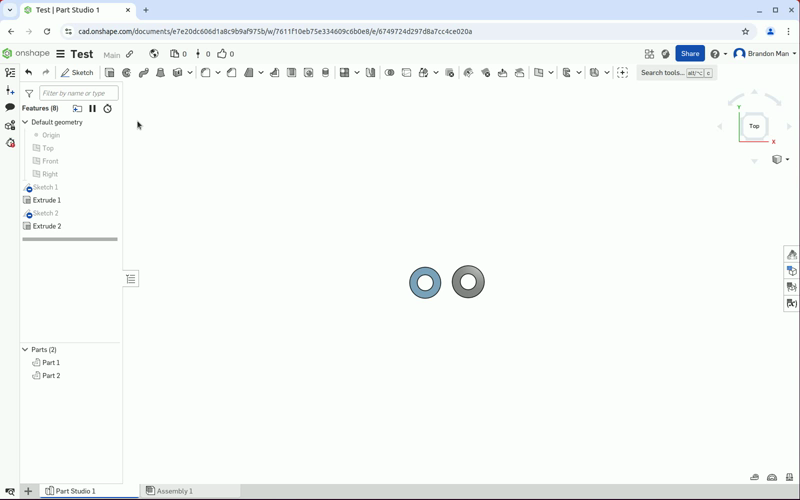
key(shift+h)
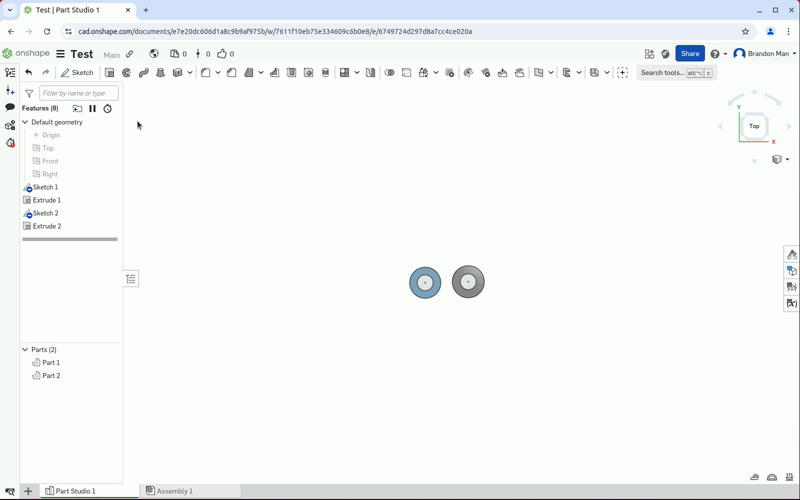
key(shift+h)
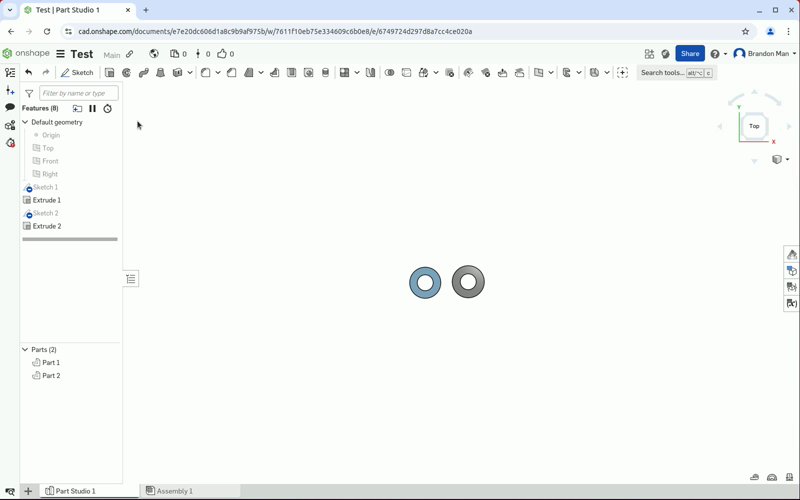
mouse_move(73, 189)
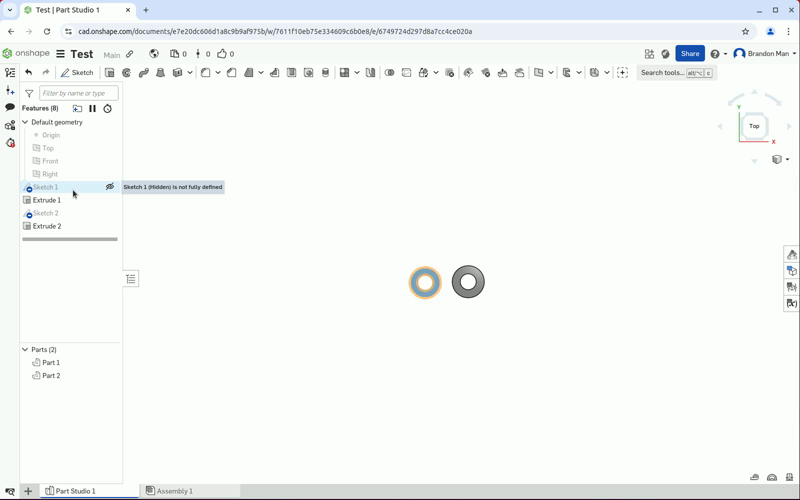
click(73, 189)
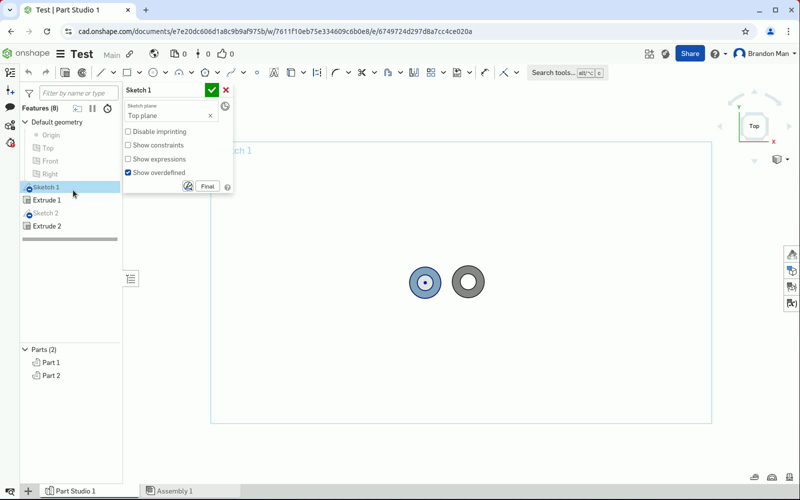
mouse_move(229, 92)
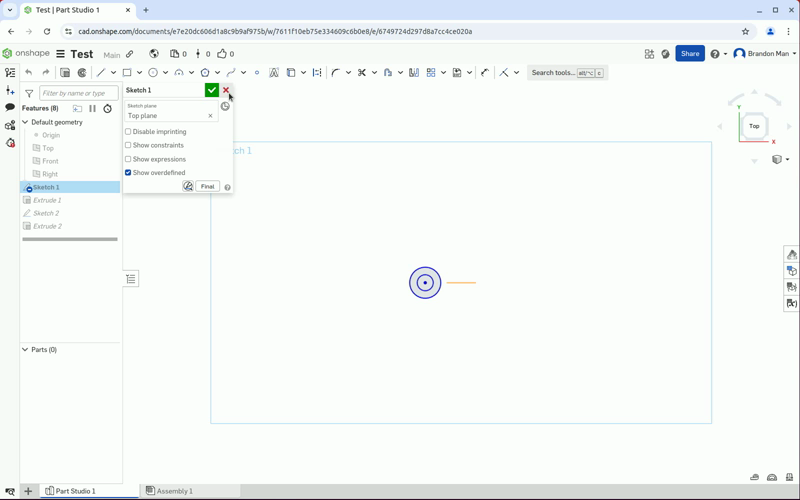
click(229, 92)
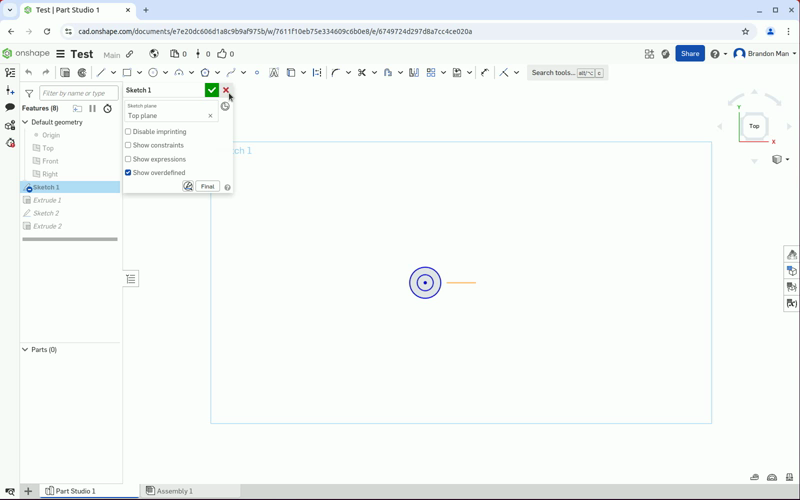
key(shift+s)
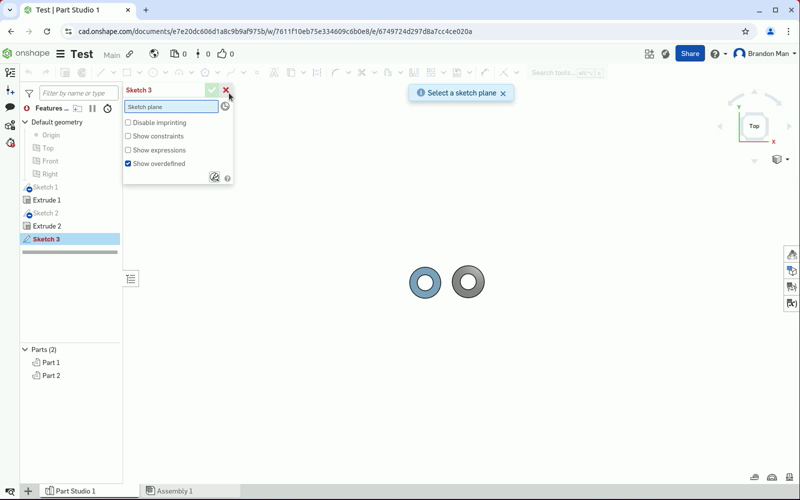
mouse_move(73, 150)
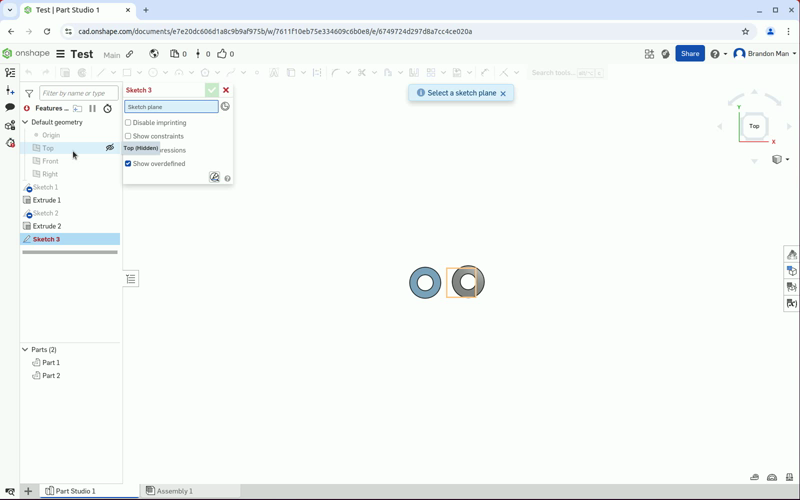
click(73, 150)
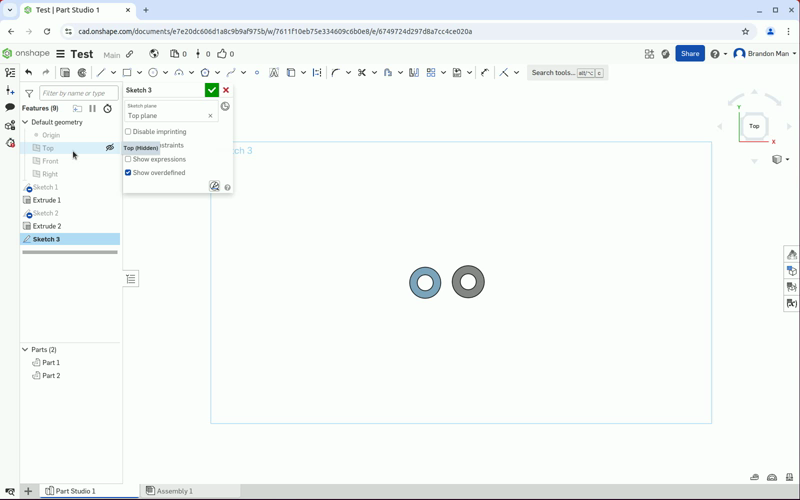
mouse_move(73, 352)
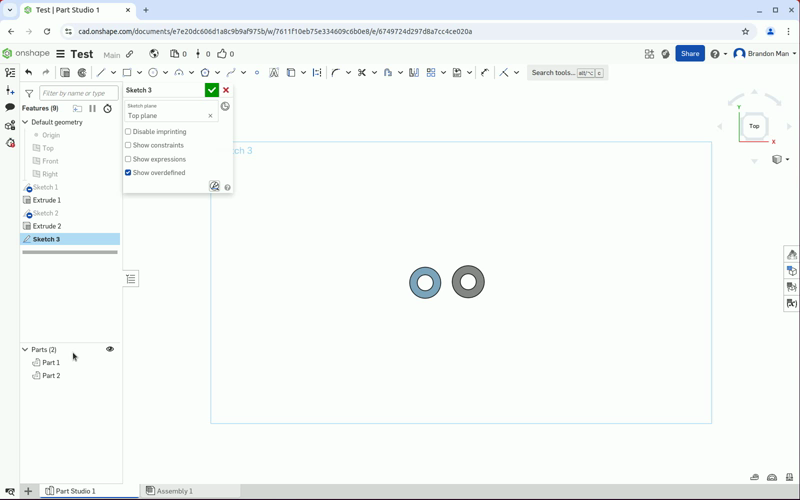
key(y)
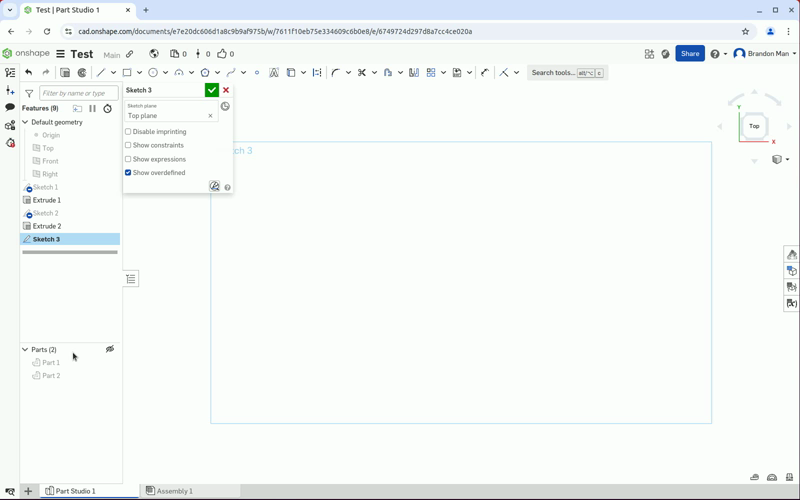
key(c)
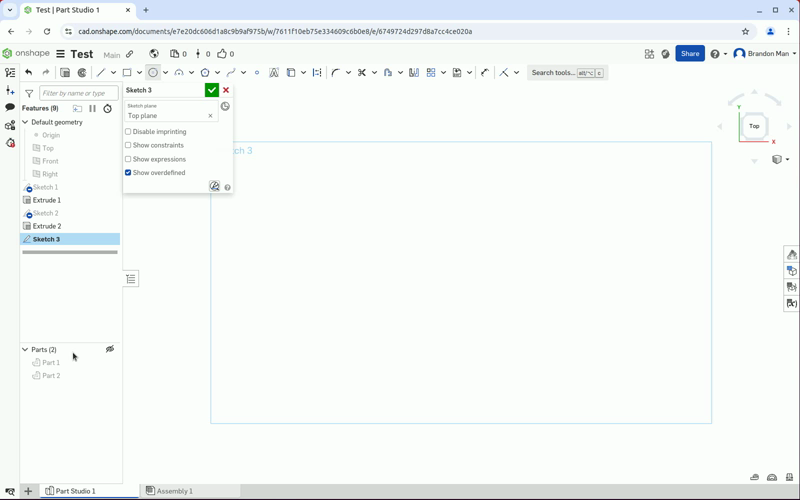
key_down(shift)
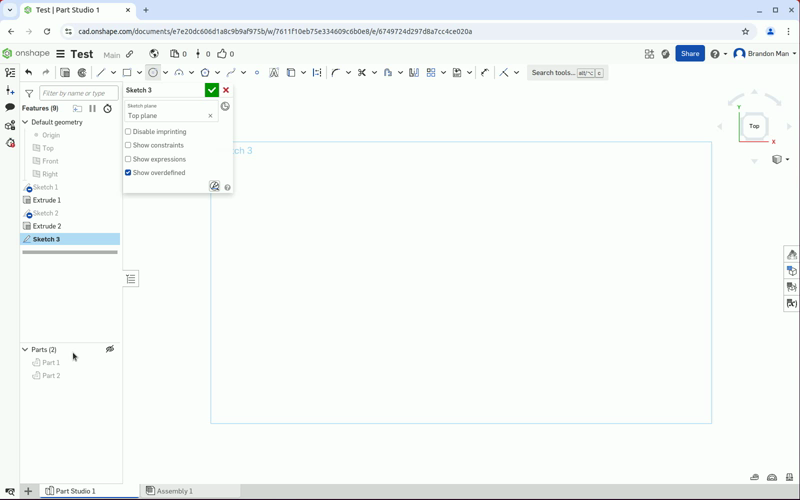
mouse_move(514, 282)
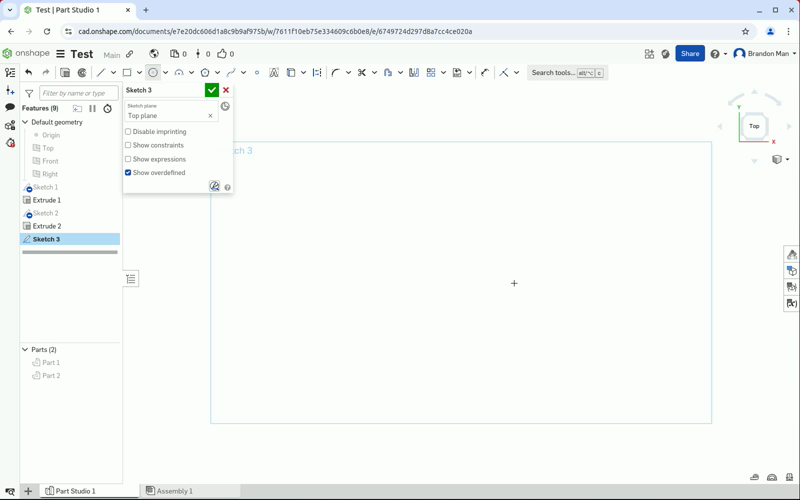
click(514, 282)
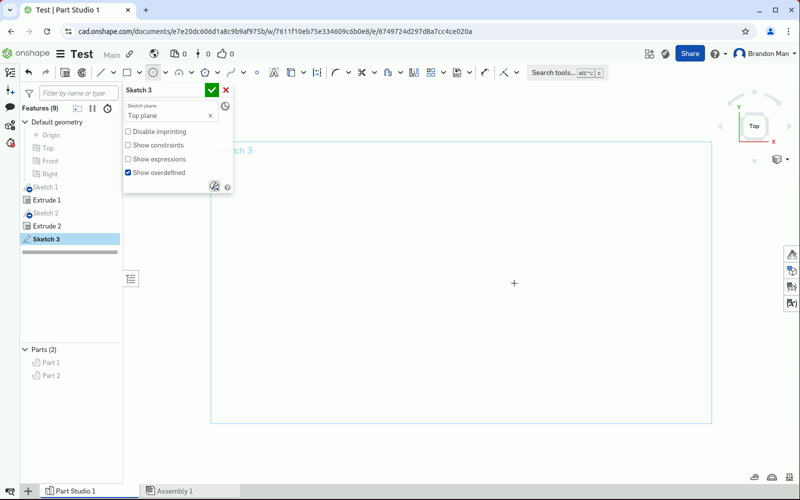
key_up(shift)
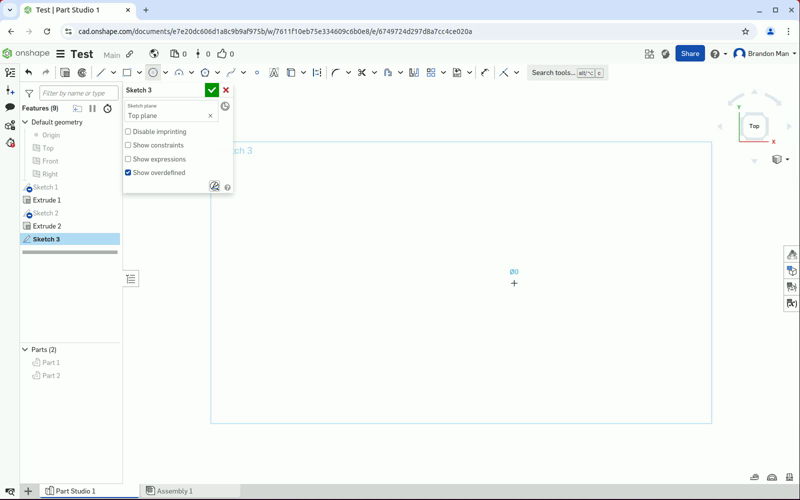
mouse_move(529, 282)
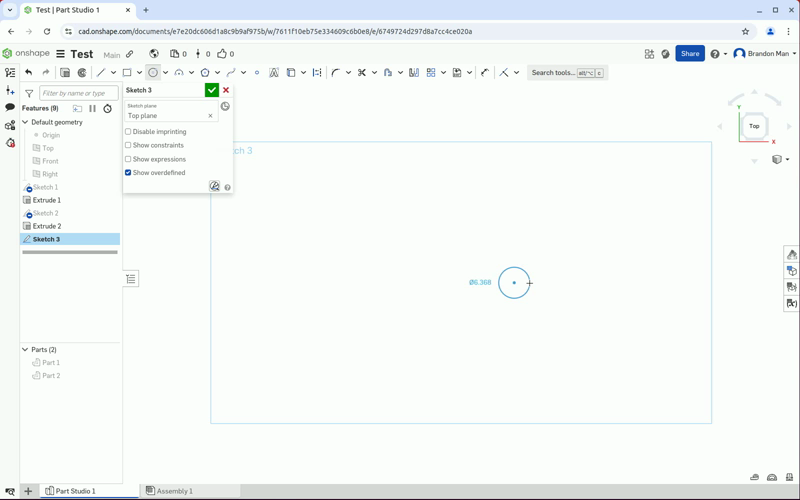
click(529, 282)
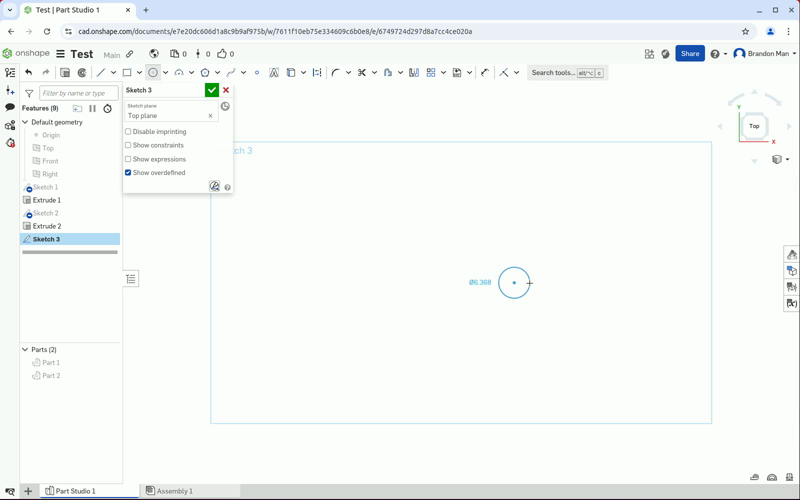
key(esc)
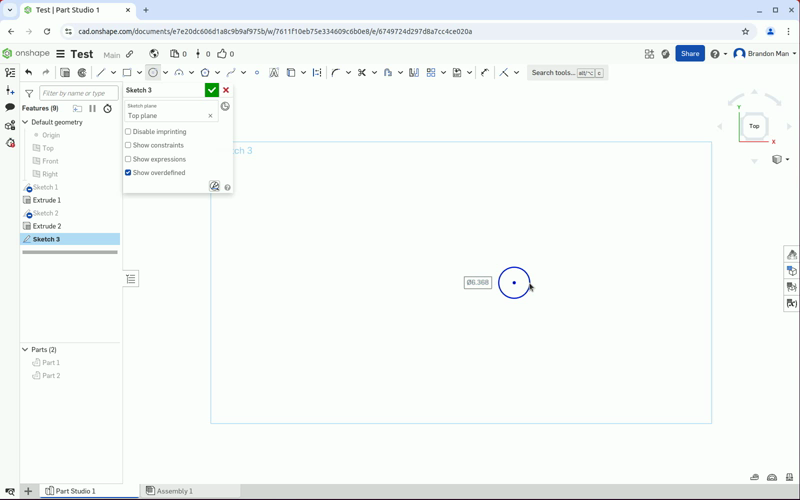
key(c)
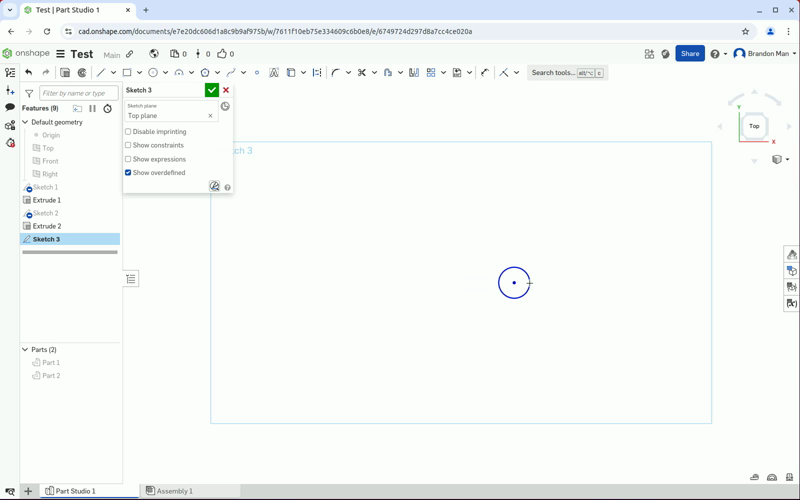
key_down(shift)
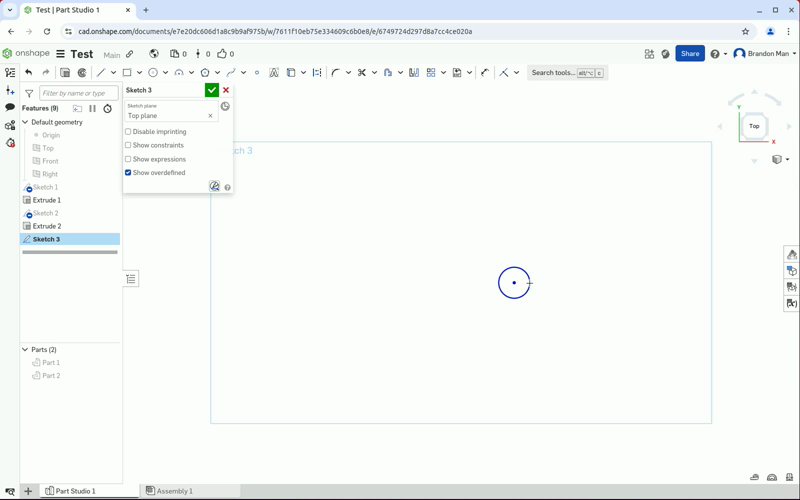
mouse_move(514, 282)
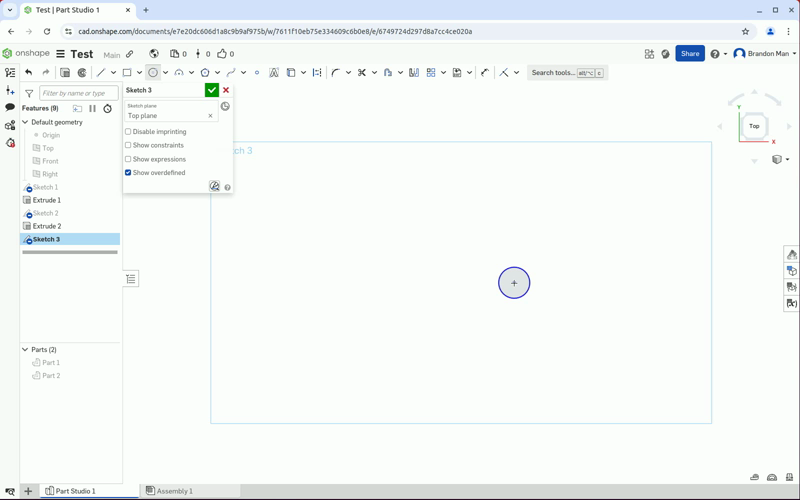
click(514, 282)
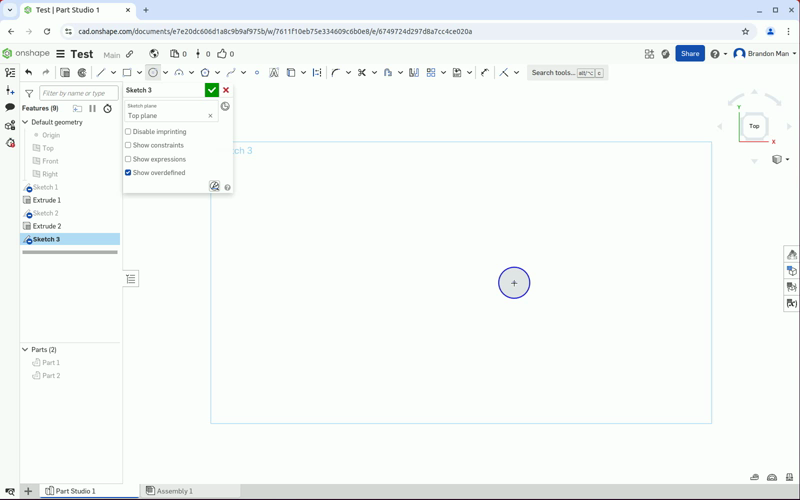
key_up(shift)
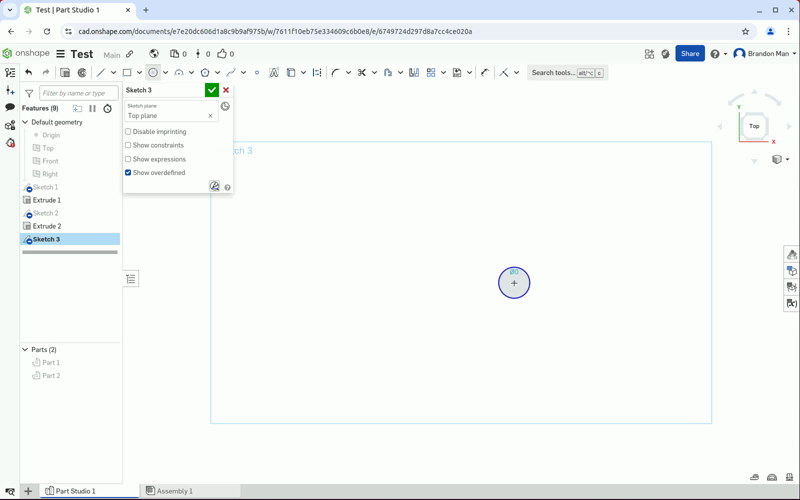
mouse_move(522, 282)
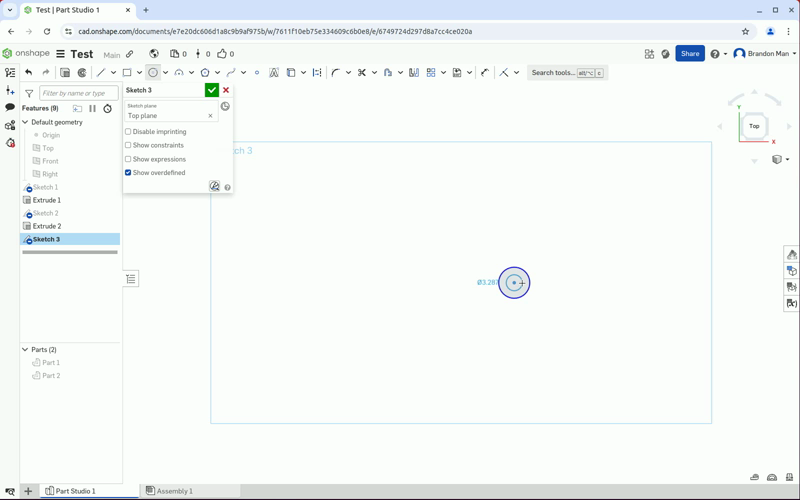
click(522, 282)
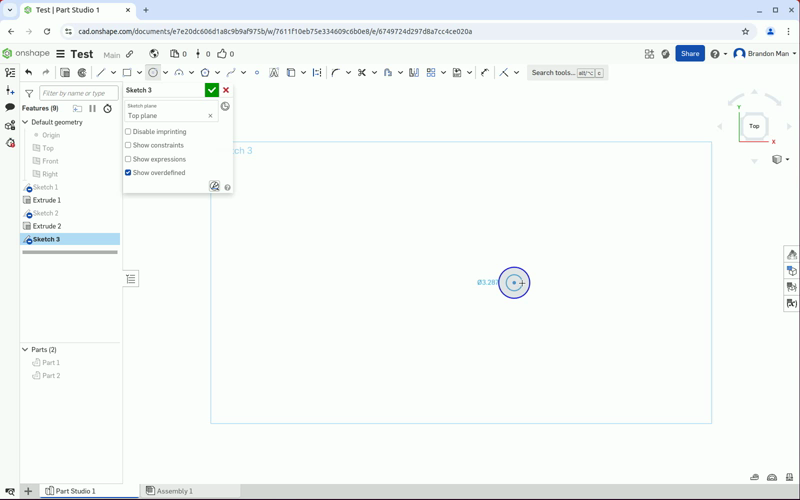
key(esc)
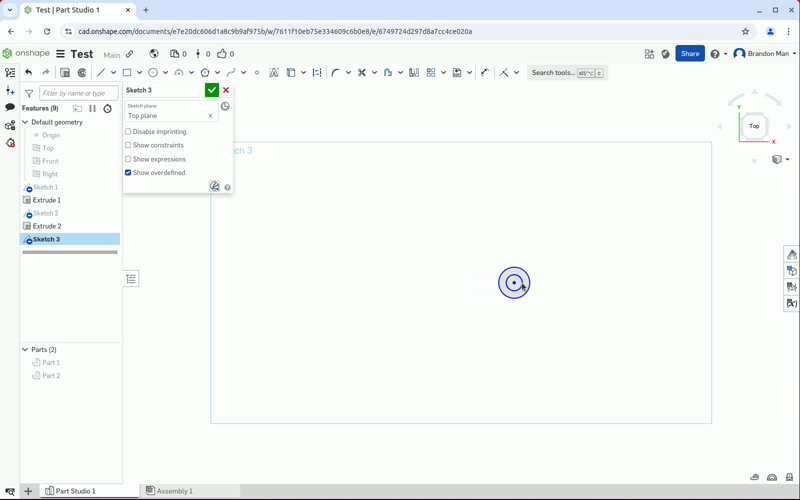
mouse_move(507, 293)
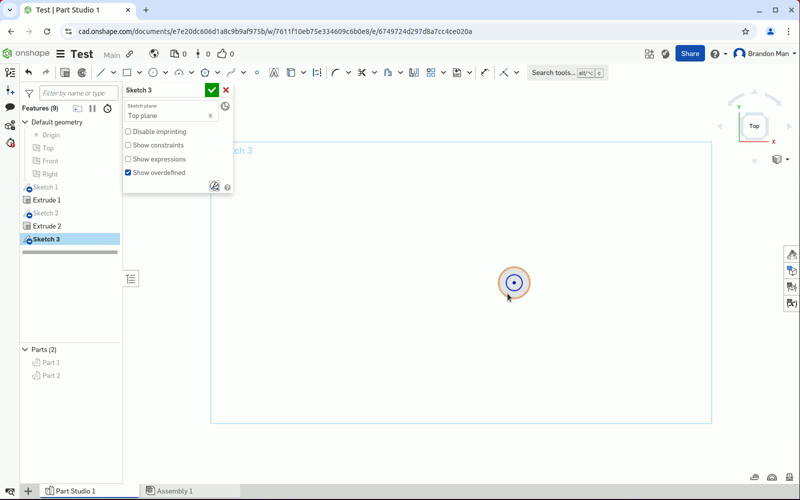
scroll(6)
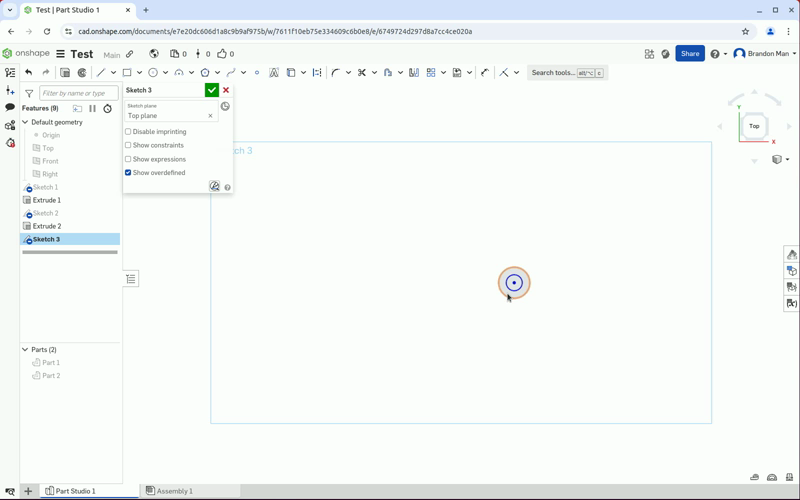
scroll(6)
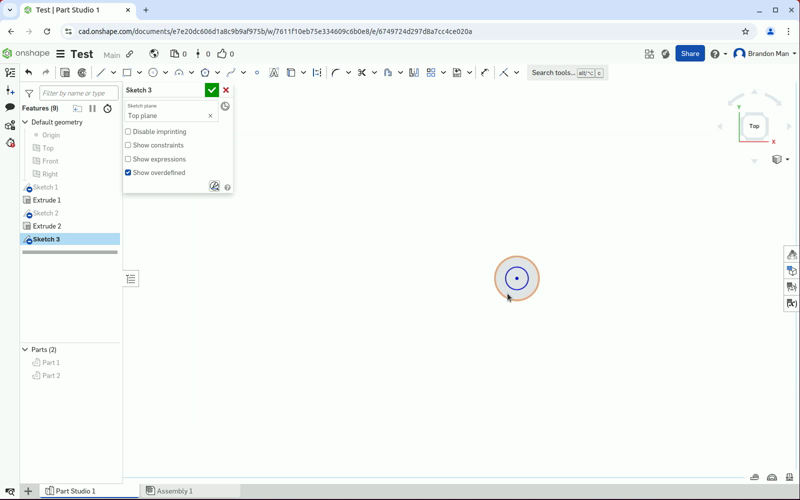
scroll(6)
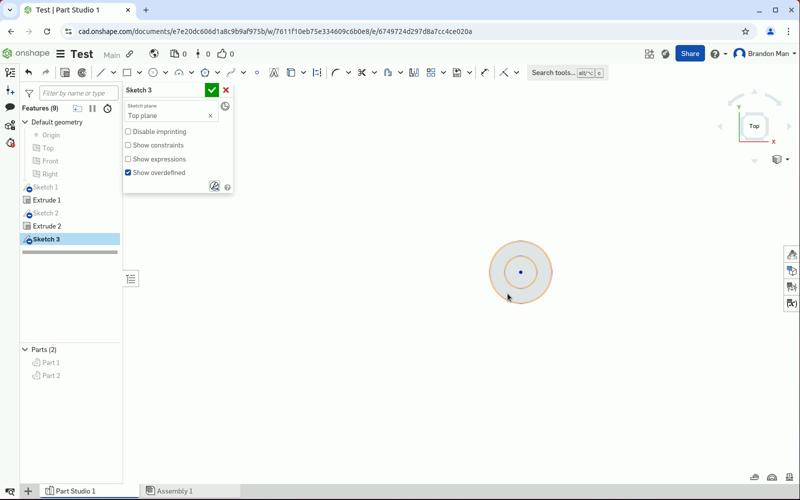
scroll(6)
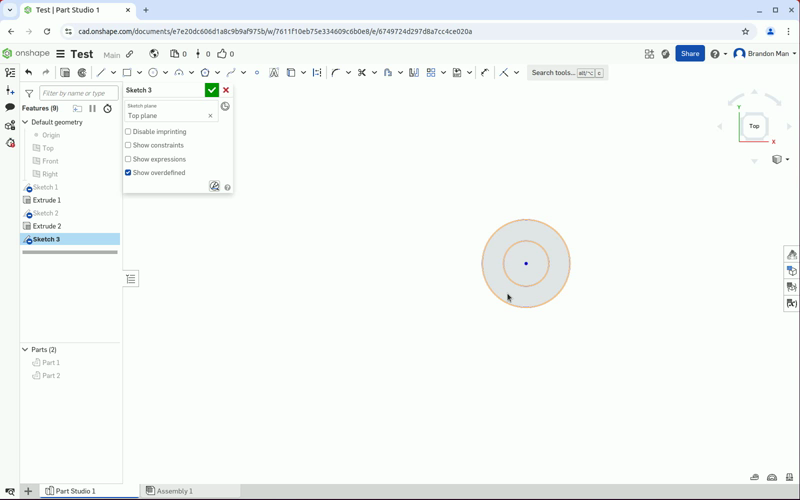
scroll(6)
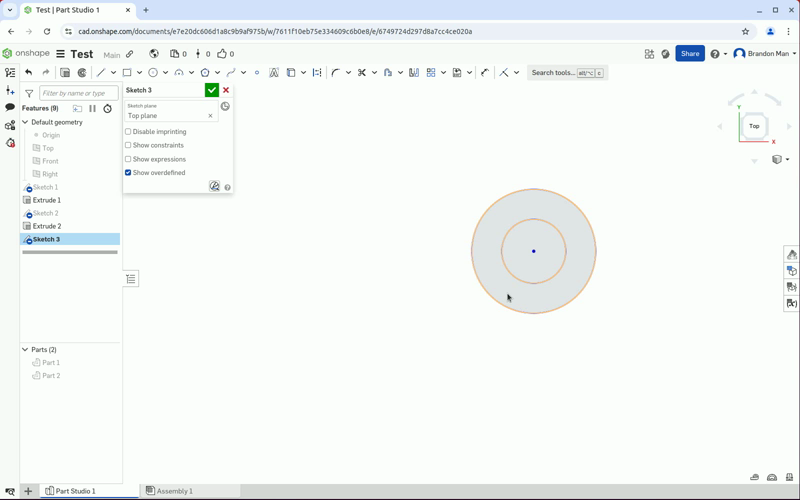
scroll(6)
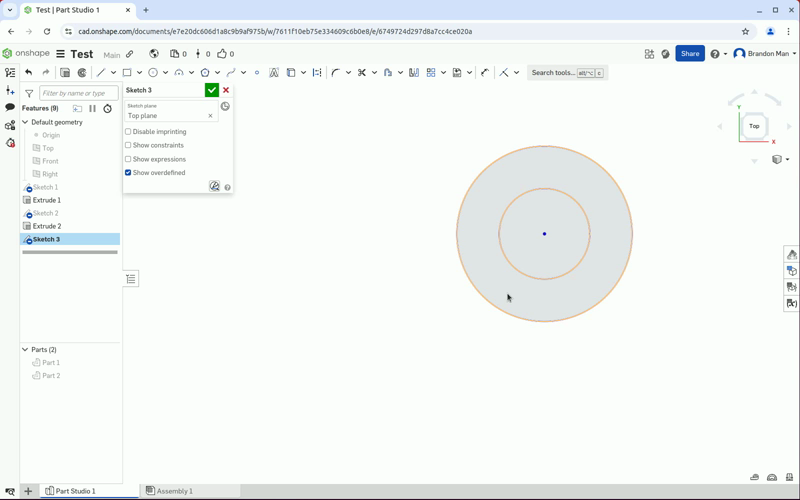
scroll(6)
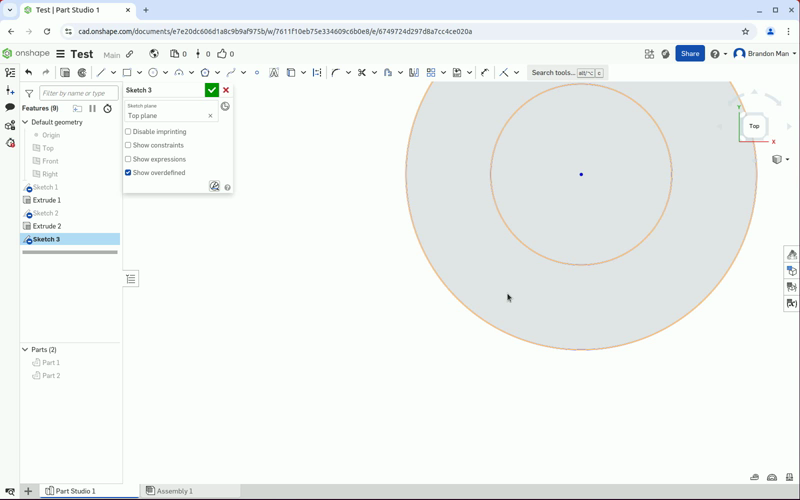
click(507, 293)
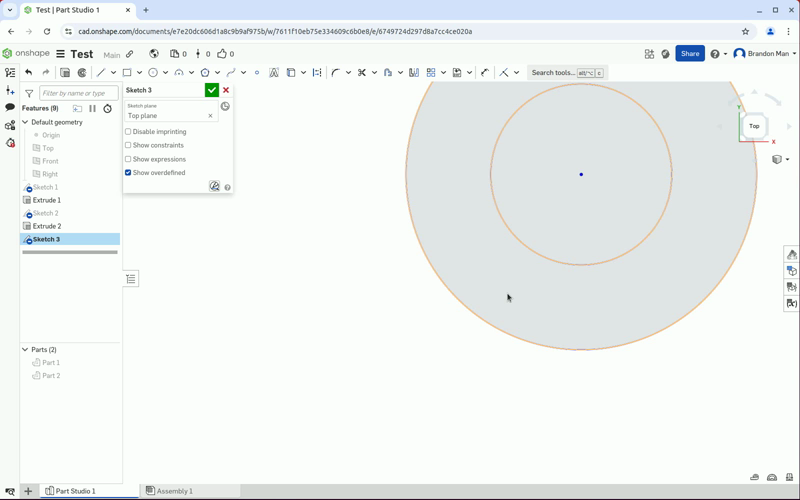
scroll(-6)
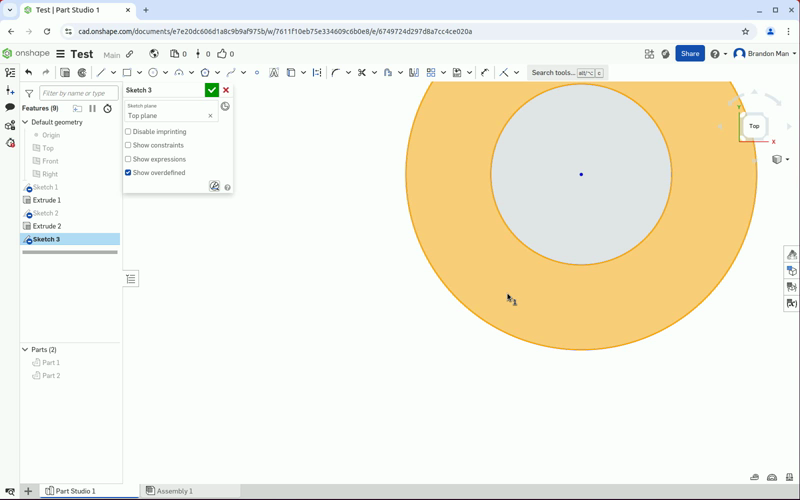
scroll(-6)
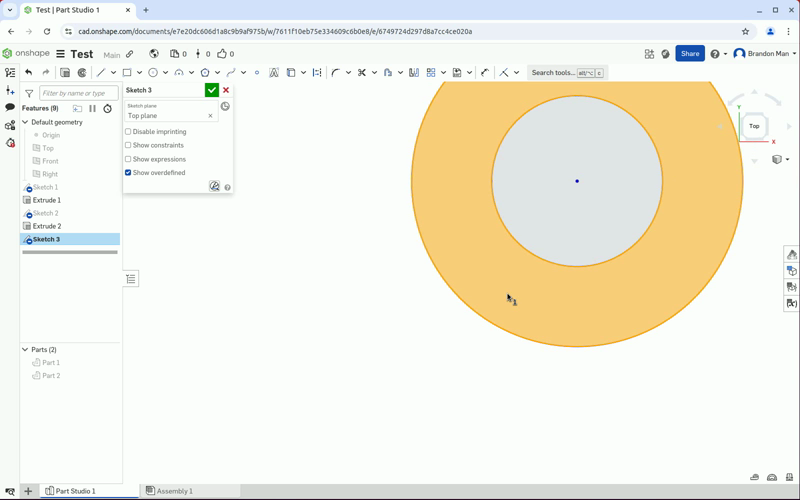
scroll(-6)
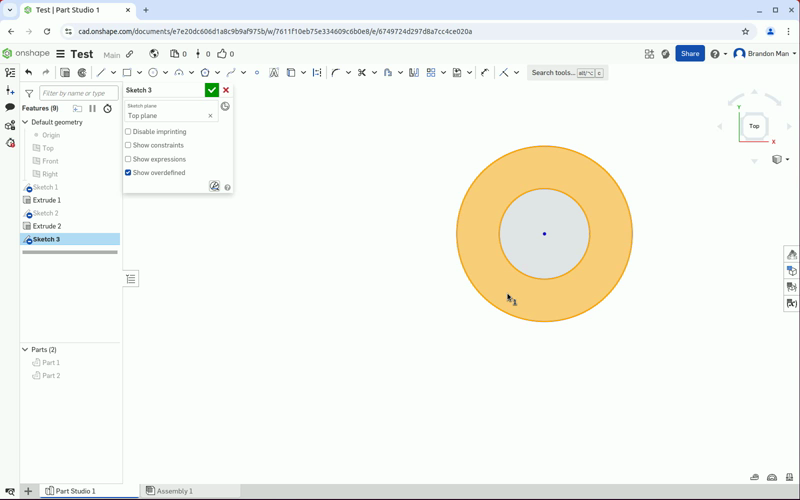
scroll(-6)
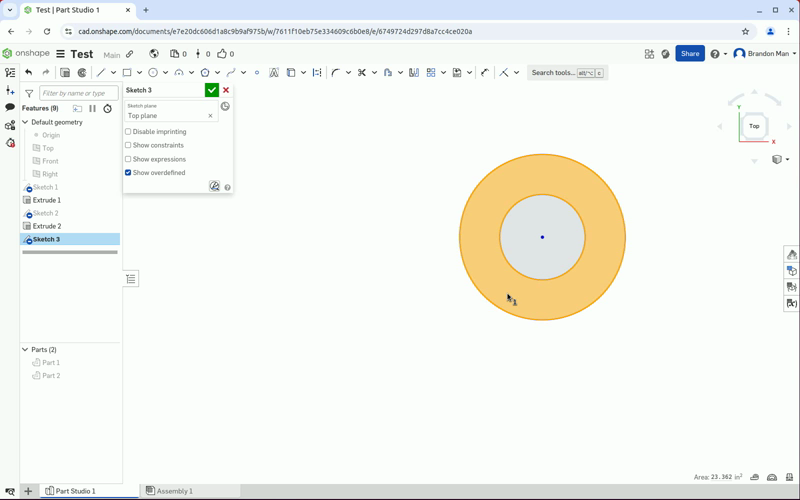
scroll(-6)
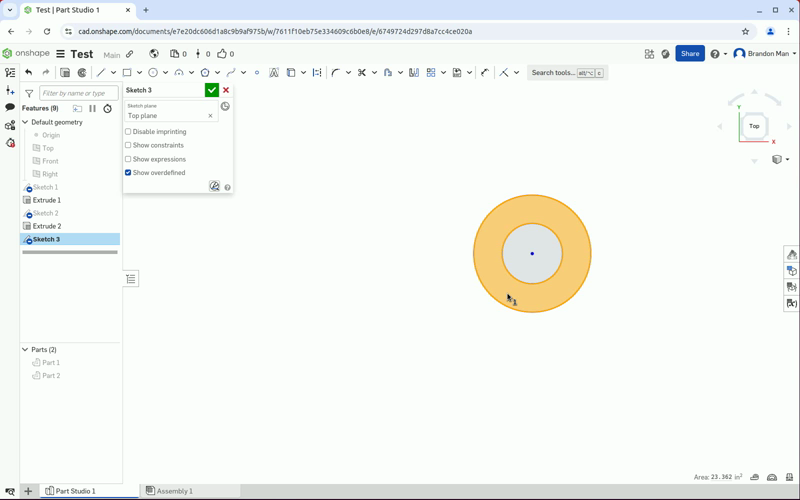
scroll(-6)
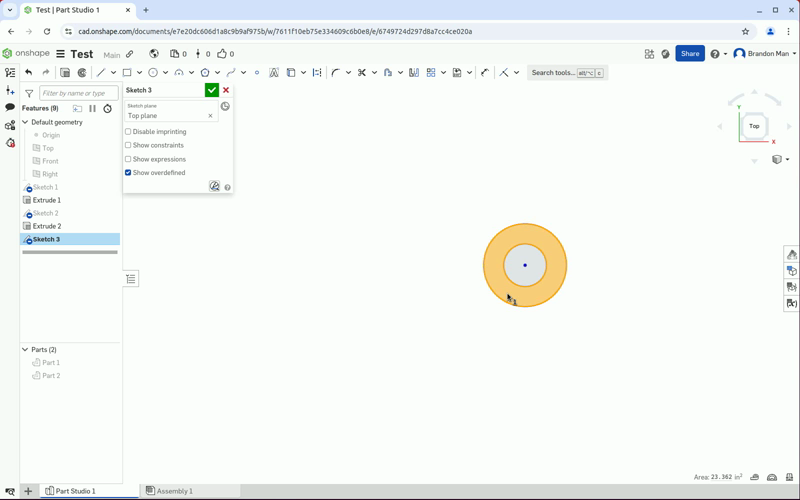
scroll(-6)
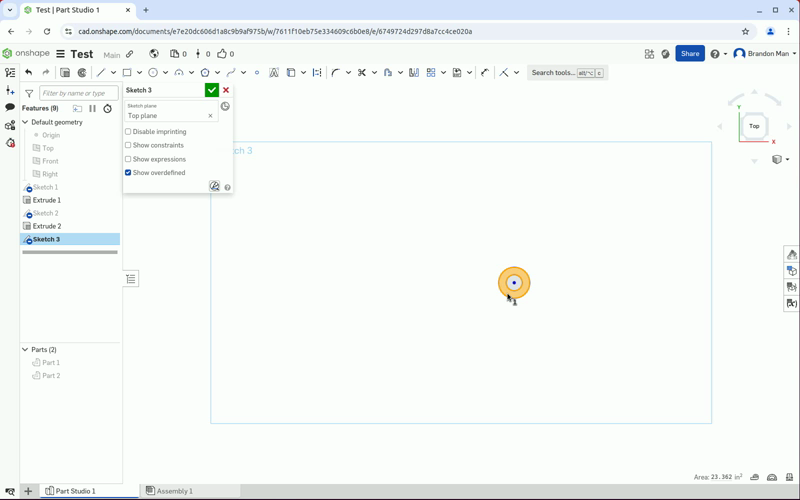
mouse_move(73, 352)
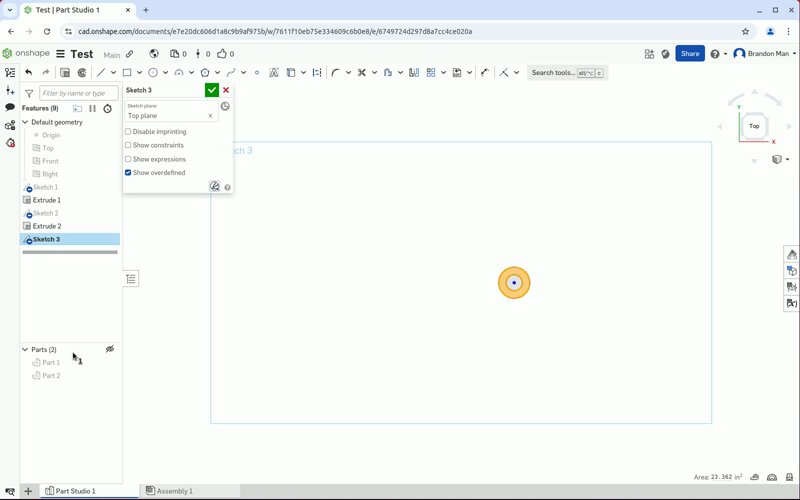
key(shift+y)
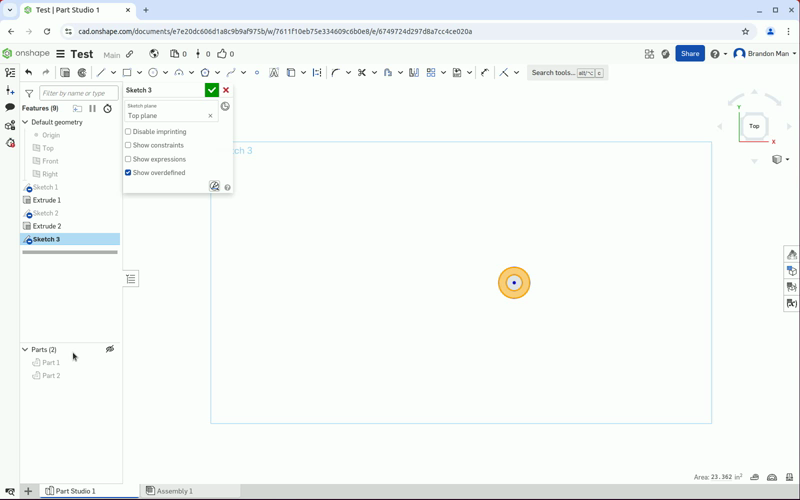
key(shift+e)
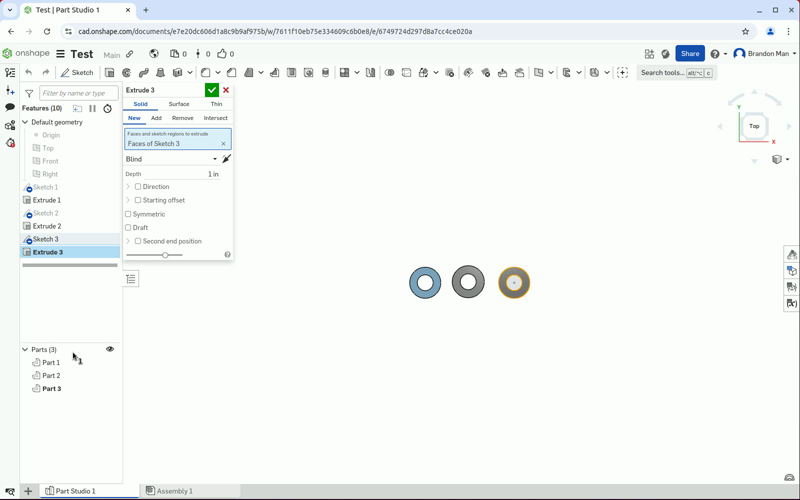
mouse_move(143, 106)
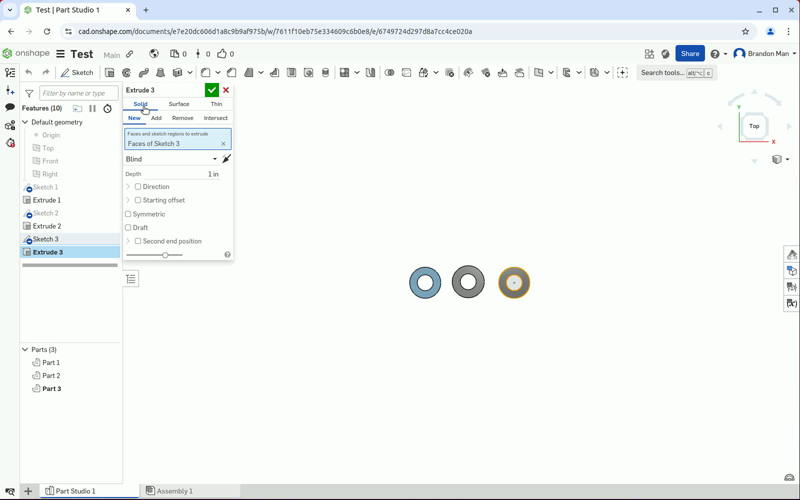
click(143, 106)
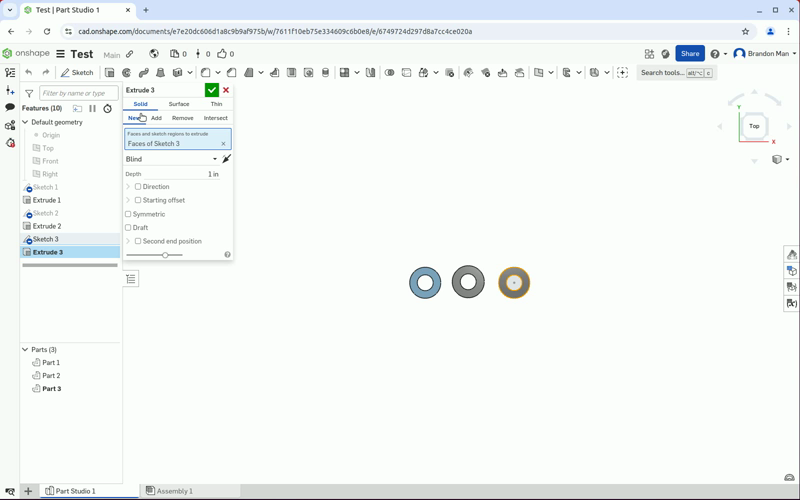
mouse_move(137, 120)
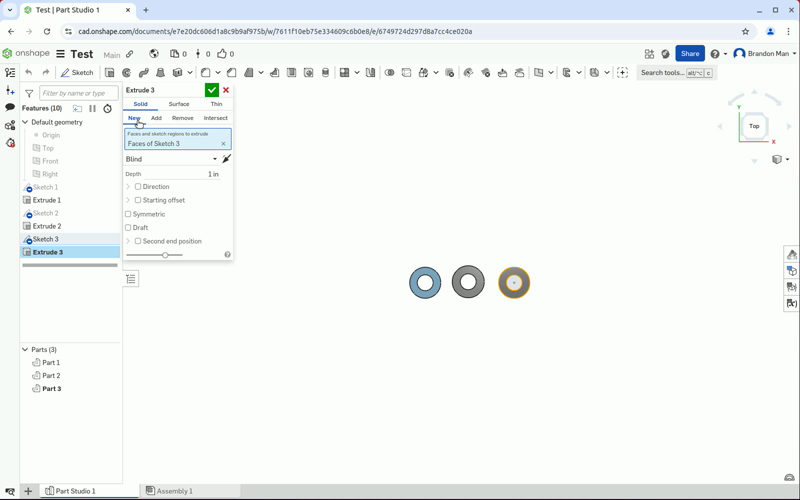
click(137, 120)
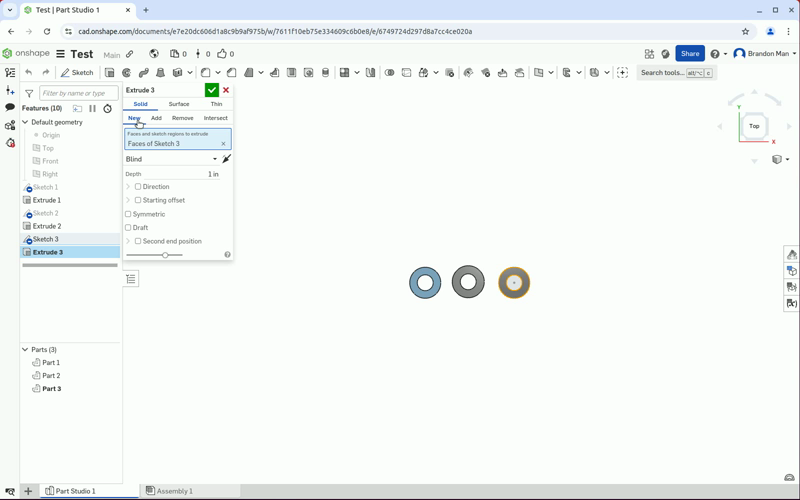
key(tab, 4)
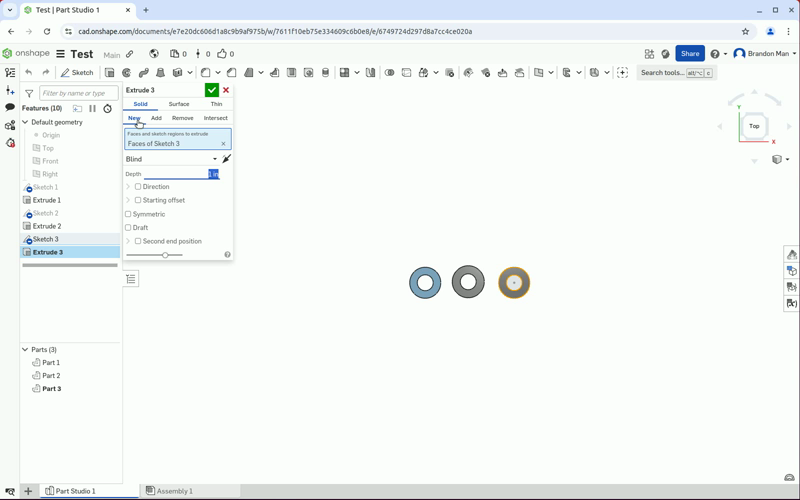
text(2.166)
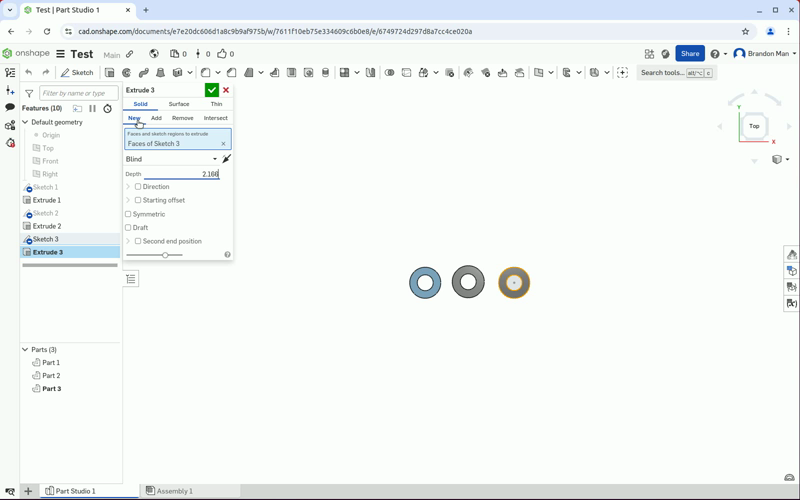
key(enter)
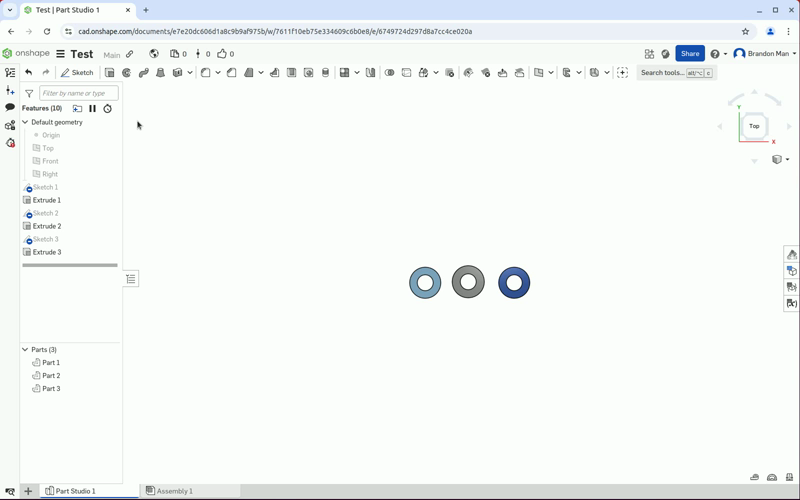
key(shift+h)
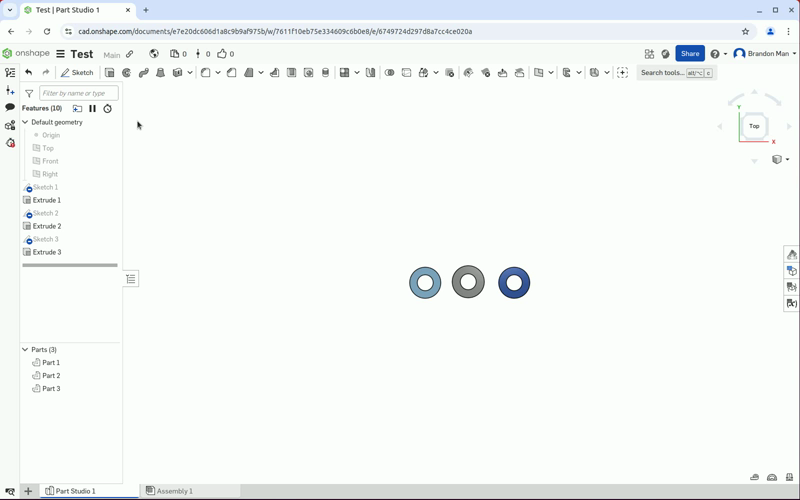
key(shift+h)
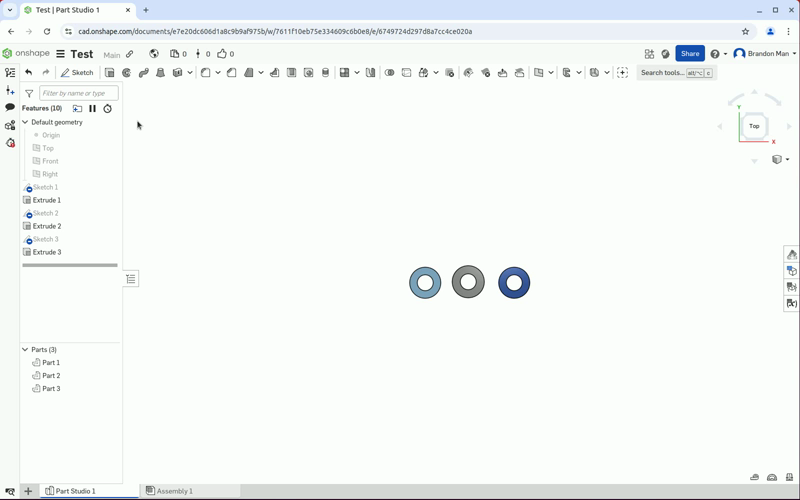
mouse_move(73, 189)
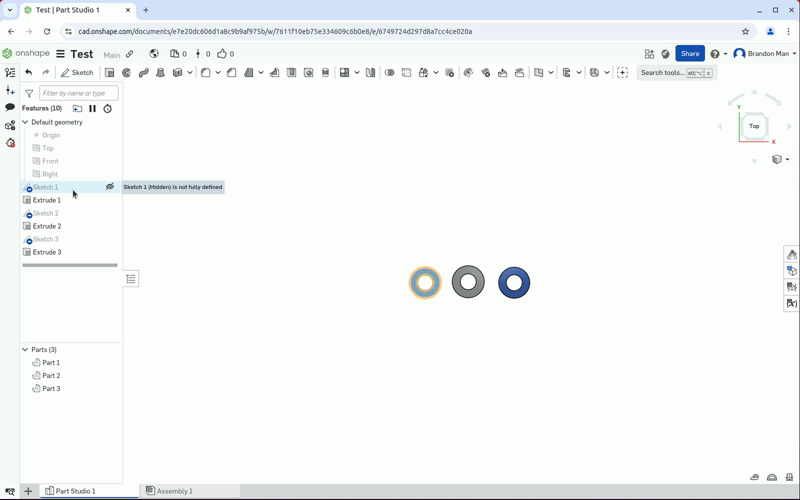
click(73, 189)
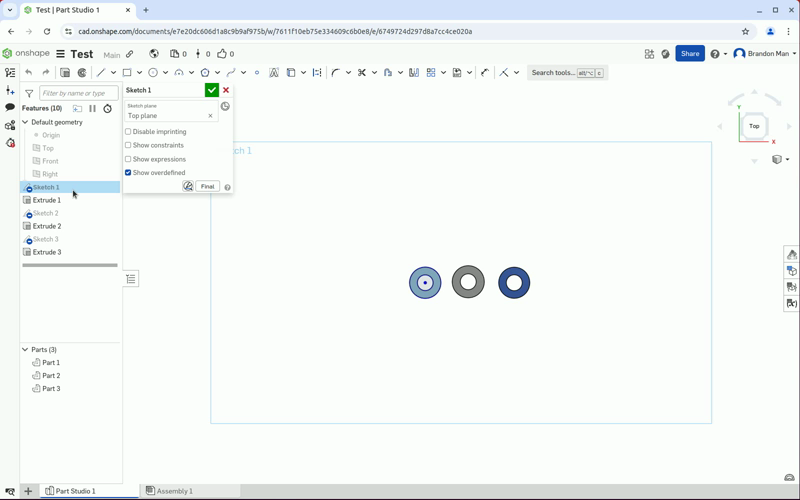
mouse_move(229, 92)
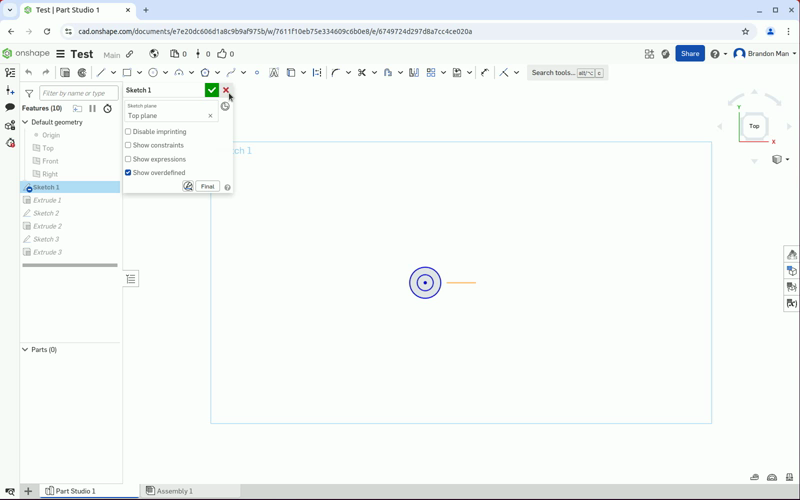
click(229, 92)
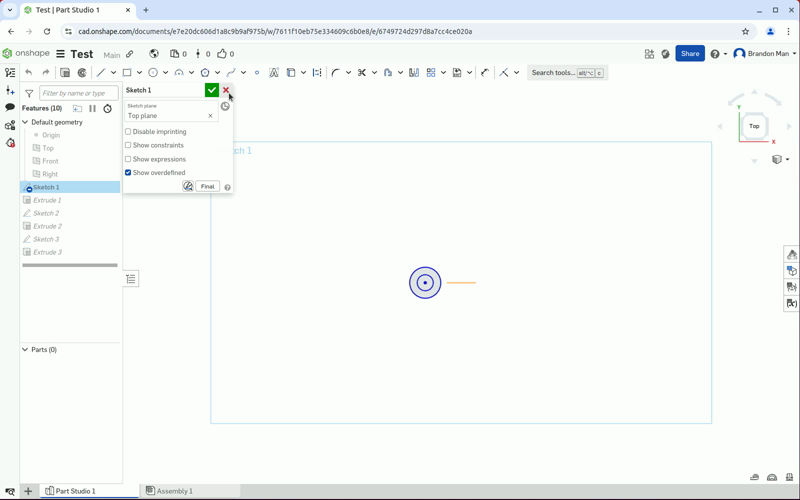
key(shift+s)
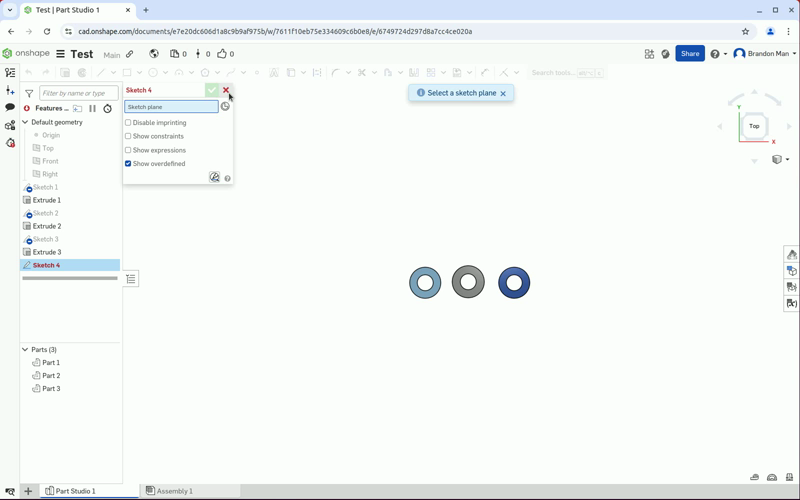
mouse_move(73, 150)
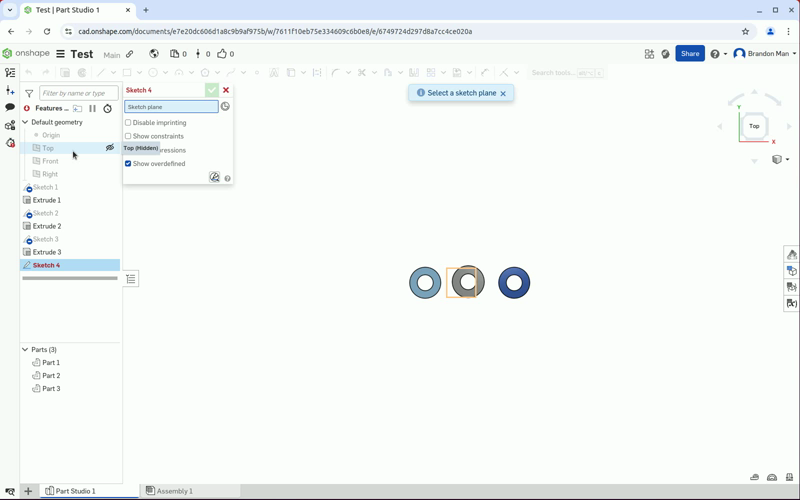
click(73, 150)
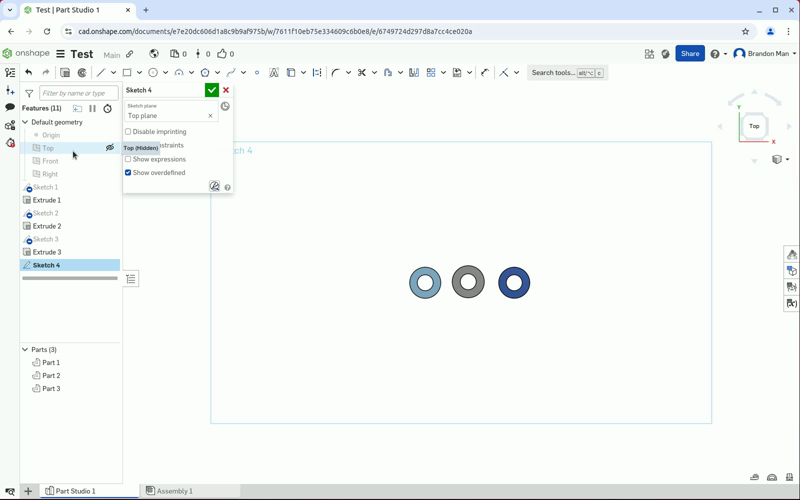
mouse_move(73, 352)
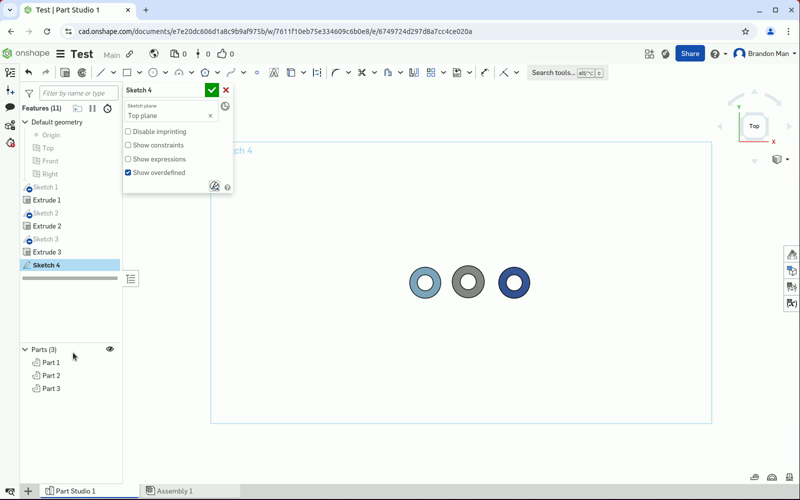
key(y)
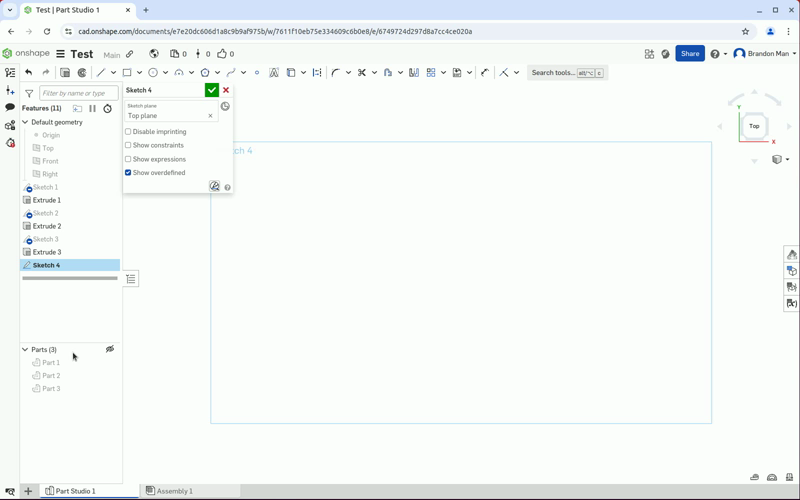
key(c)
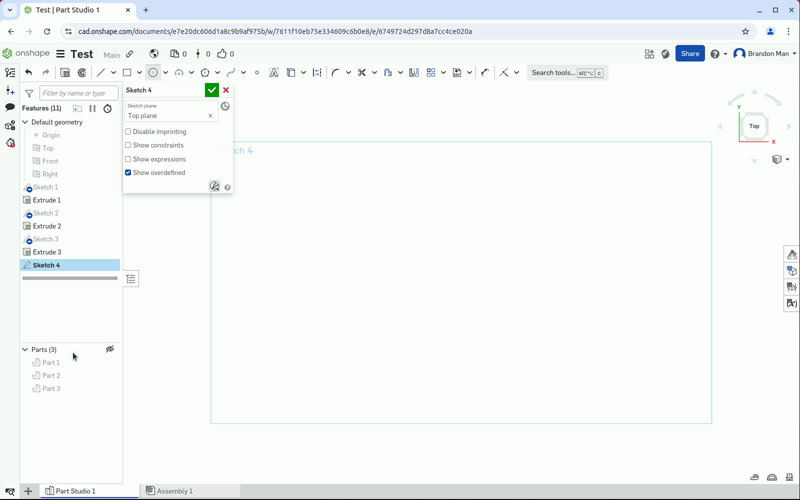
key_down(shift)
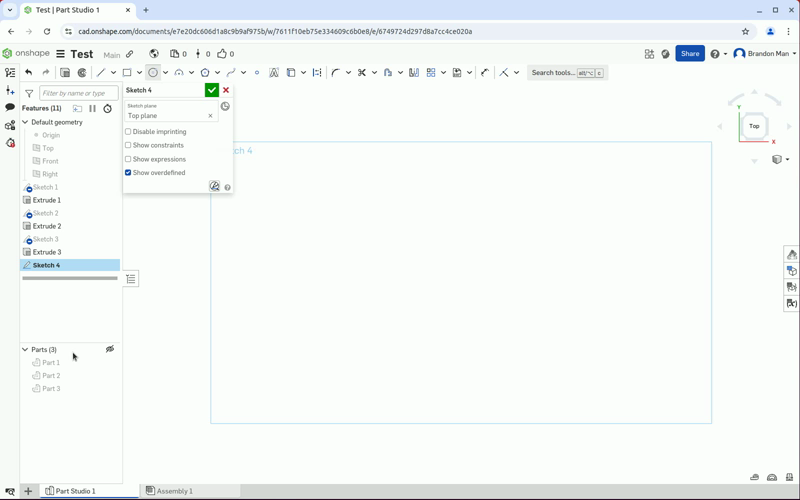
mouse_move(558, 282)
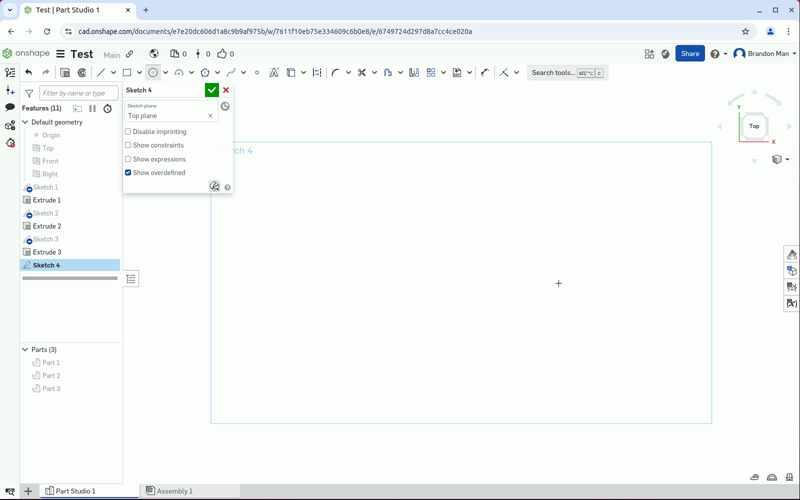
click(558, 282)
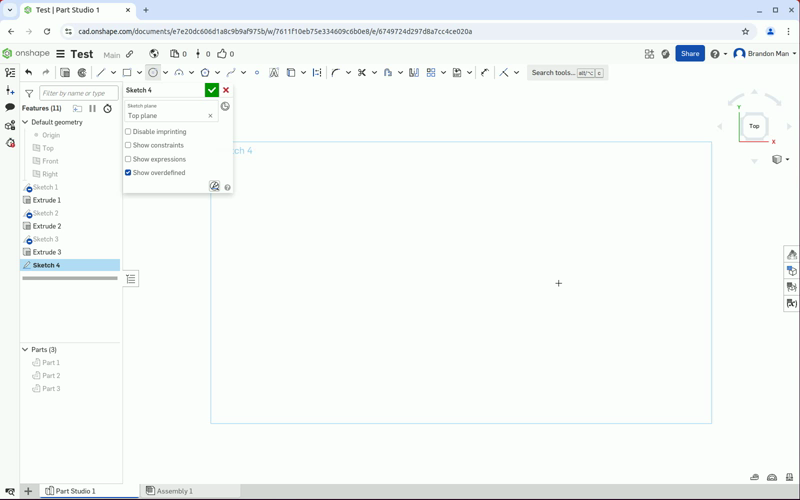
key_up(shift)
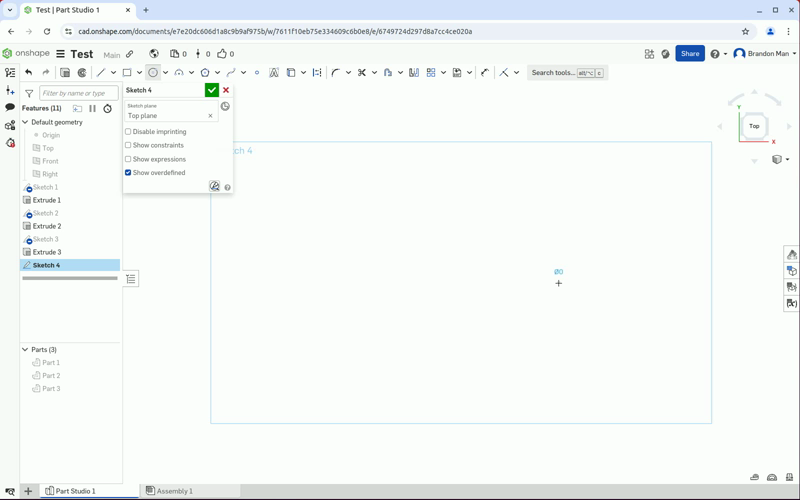
mouse_move(574, 282)
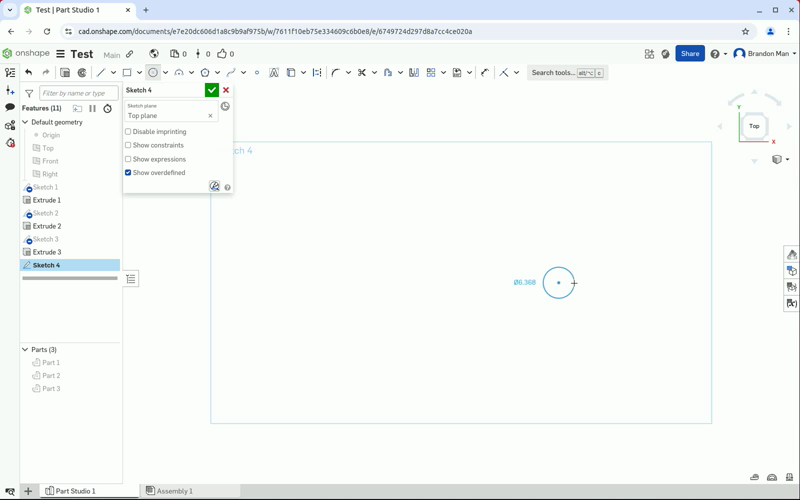
click(574, 282)
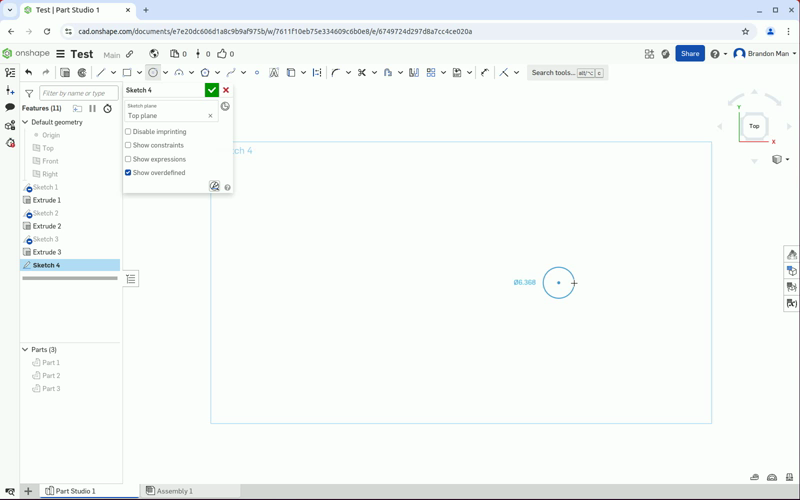
key(esc)
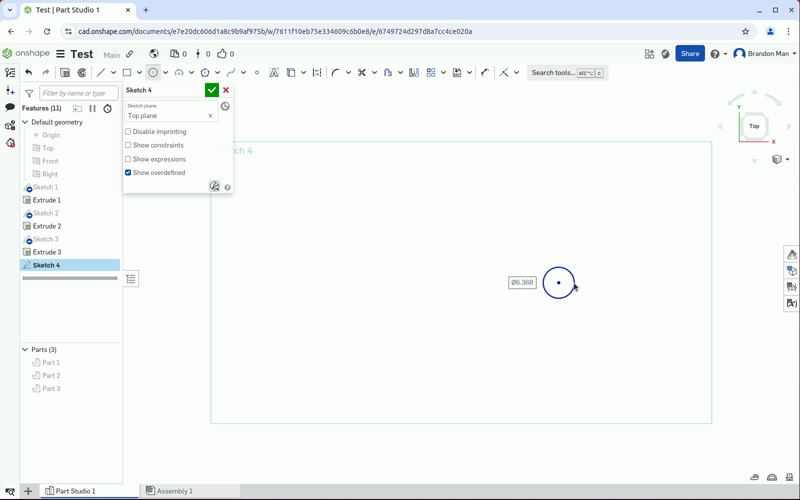
key(c)
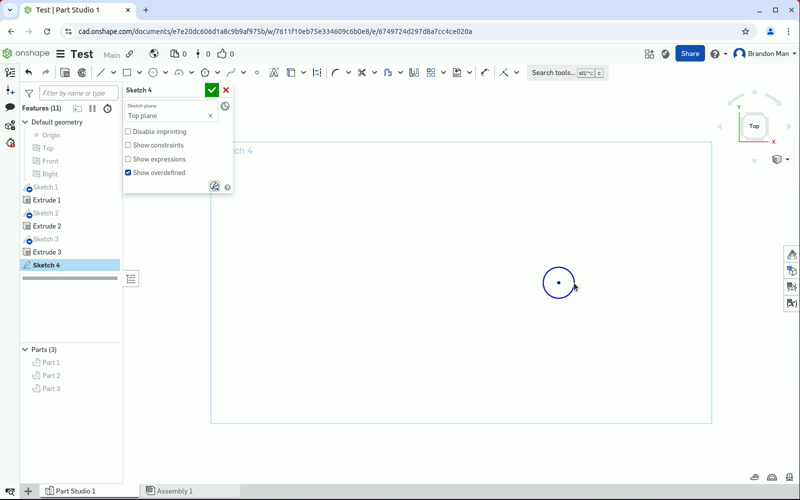
key_down(shift)
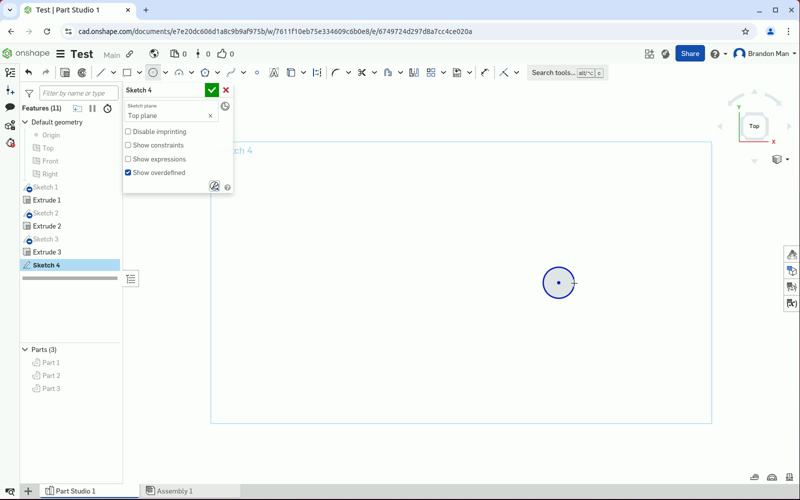
mouse_move(558, 282)
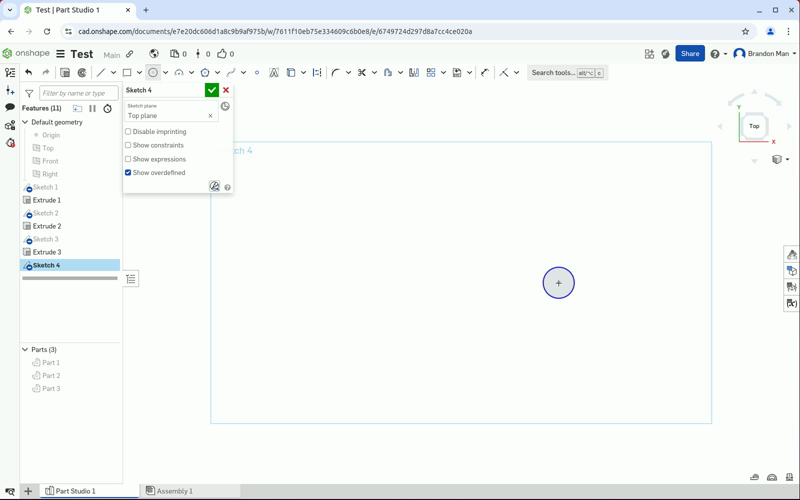
click(558, 282)
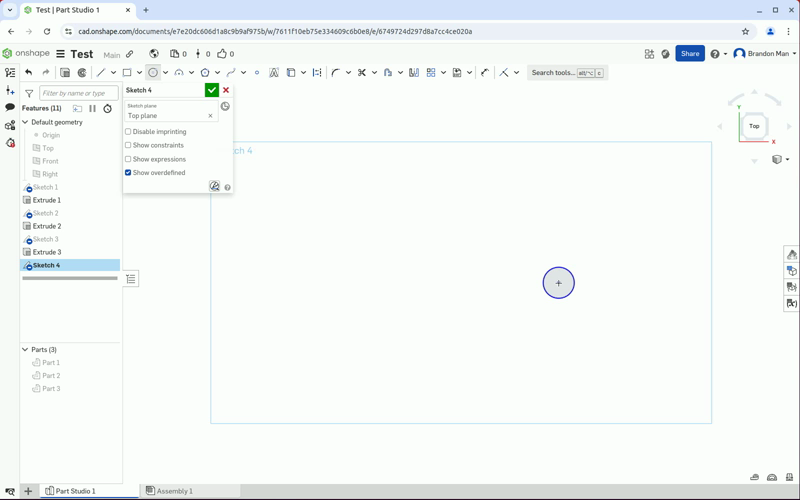
key_up(shift)
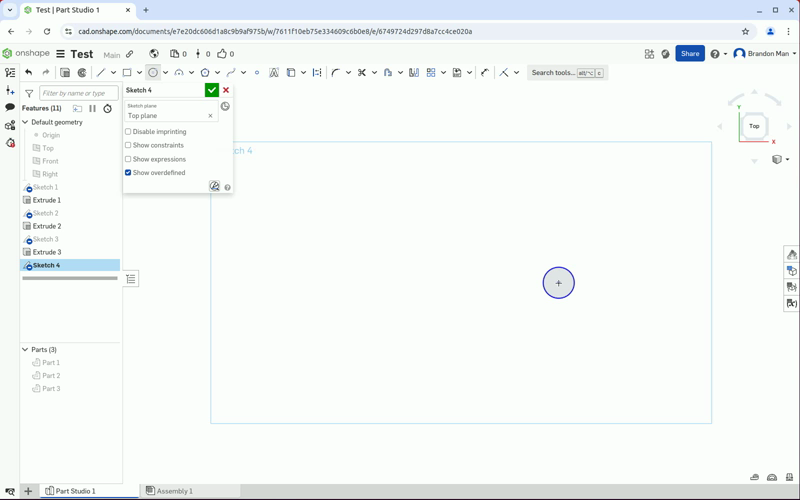
mouse_move(566, 282)
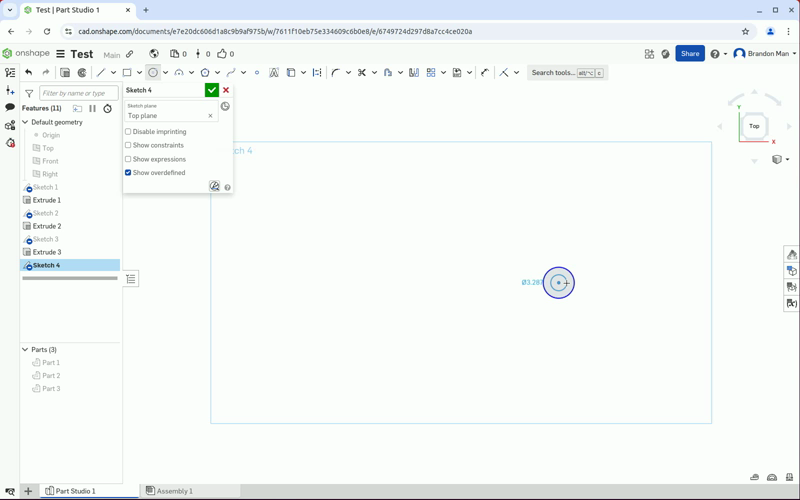
click(566, 282)
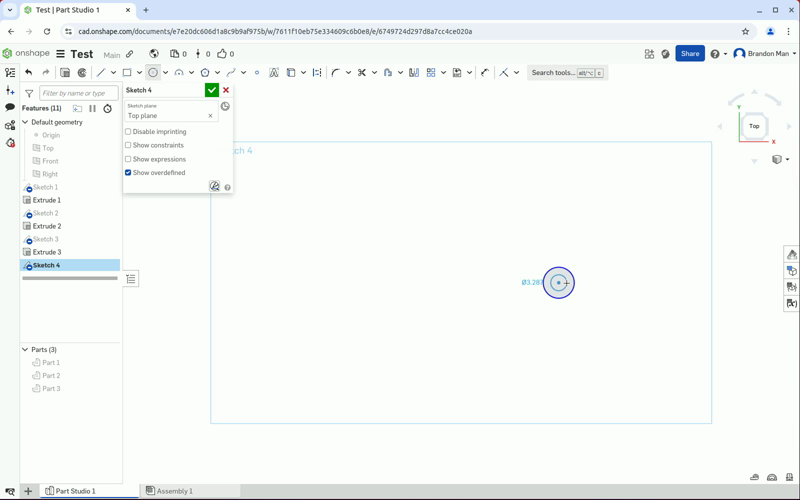
key(esc)
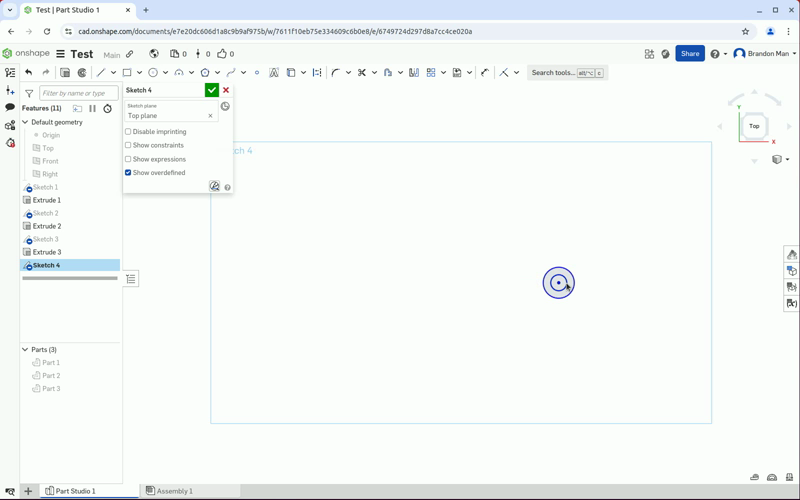
mouse_move(563, 291)
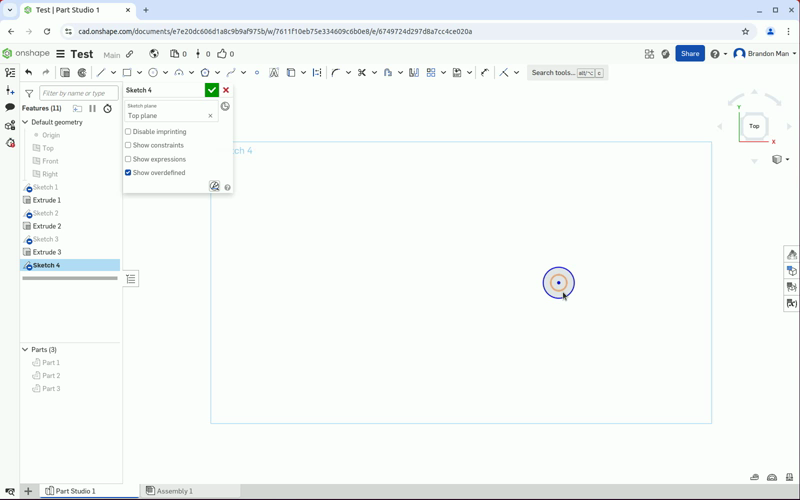
scroll(6)
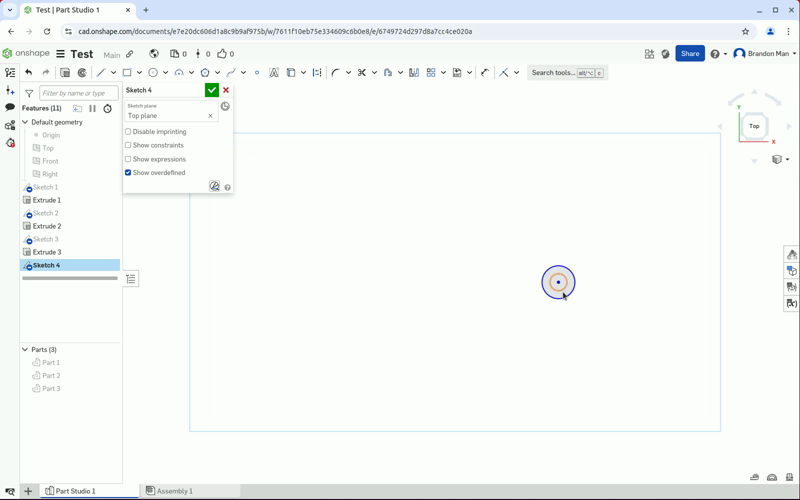
scroll(6)
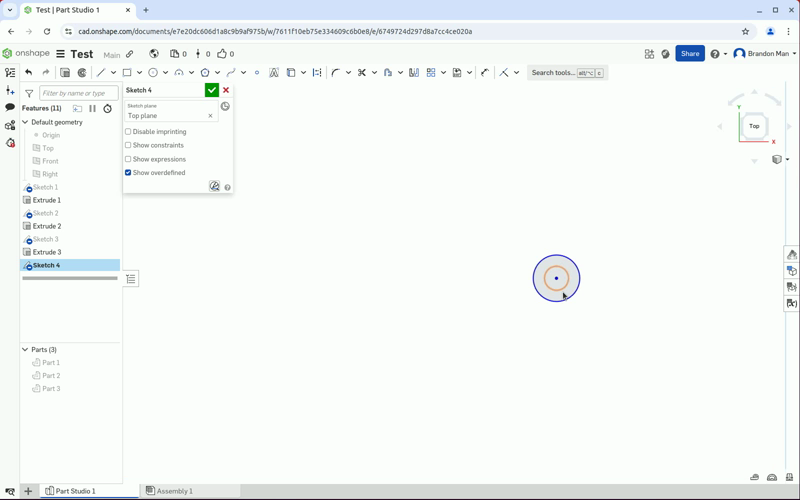
scroll(6)
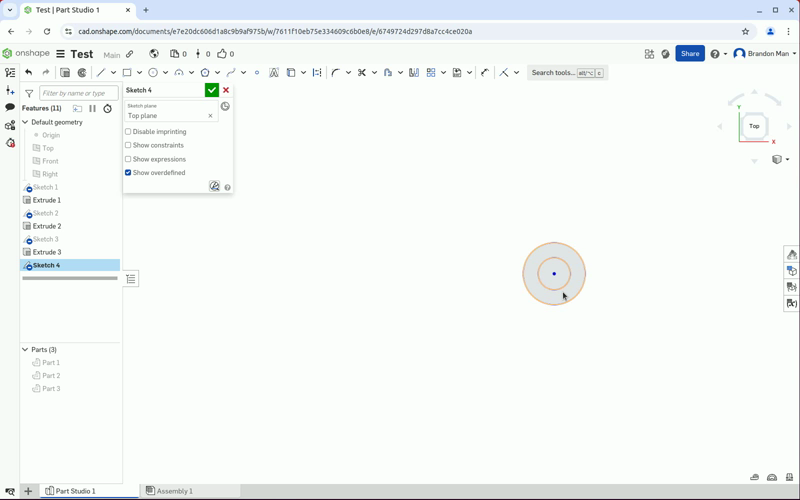
scroll(6)
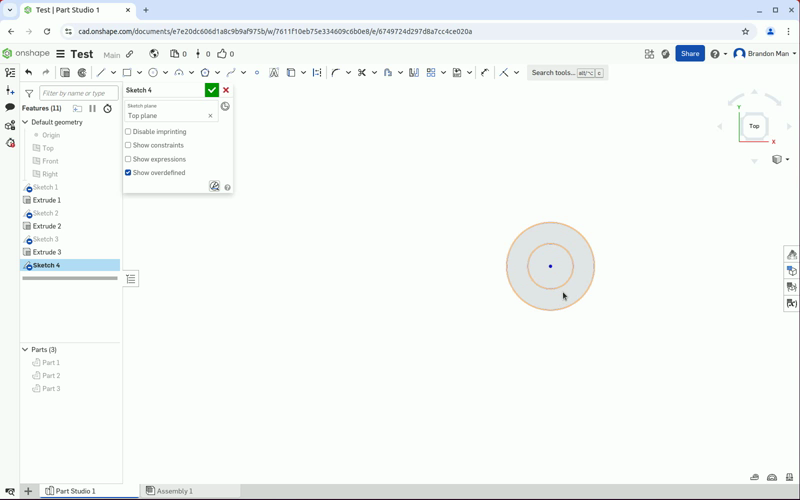
scroll(6)
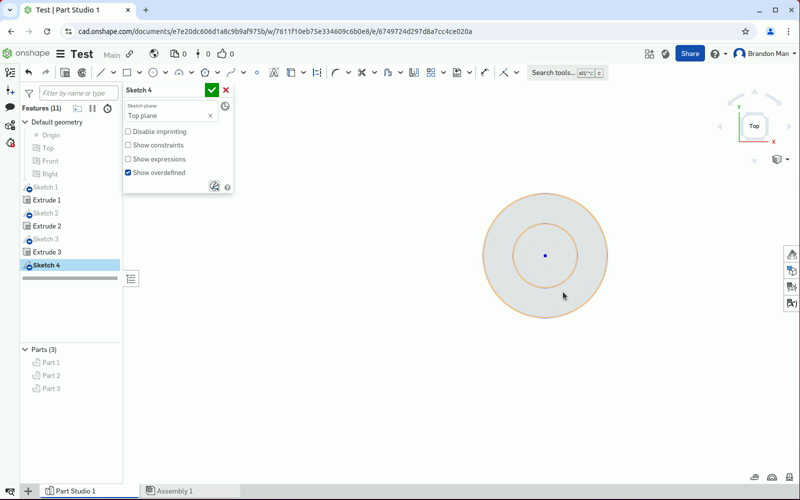
scroll(6)
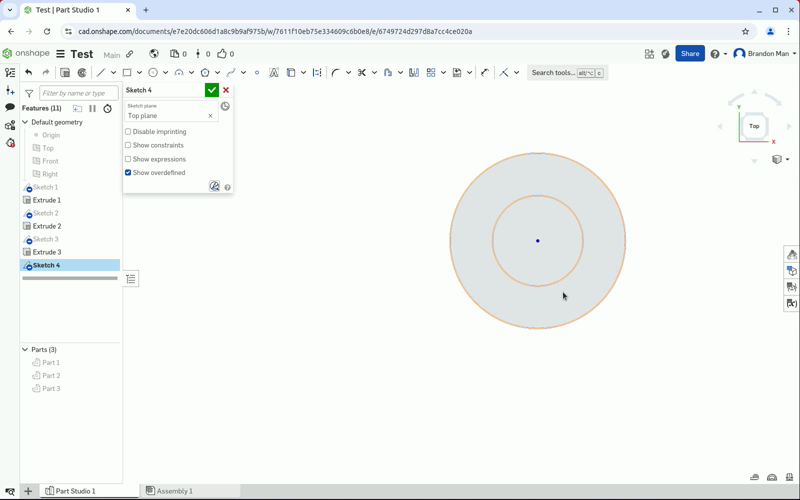
scroll(6)
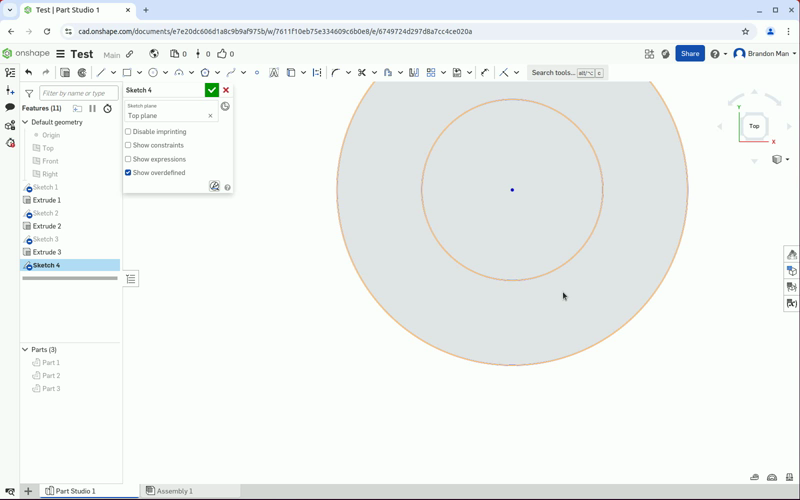
click(563, 291)
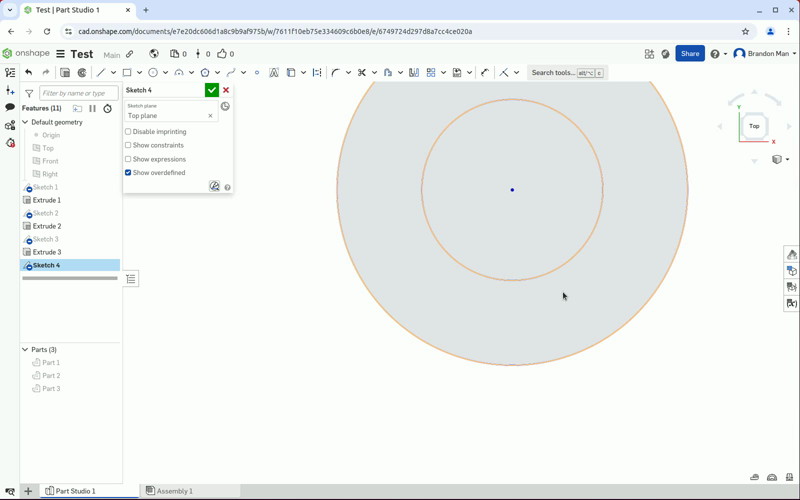
scroll(-6)
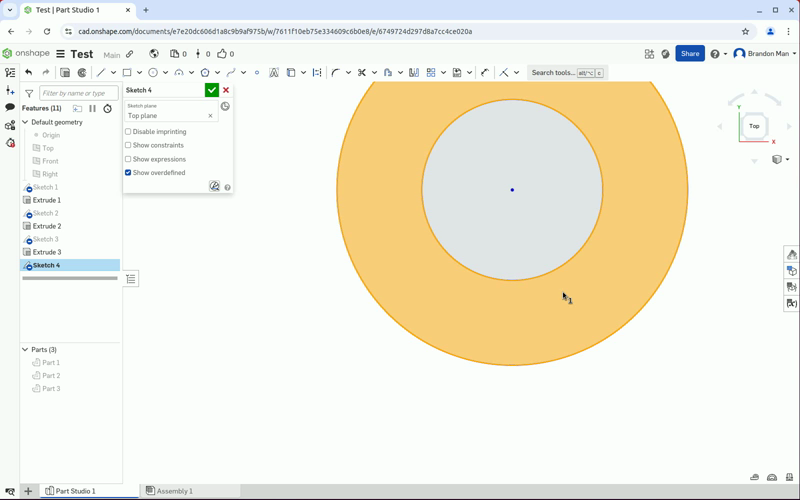
scroll(-6)
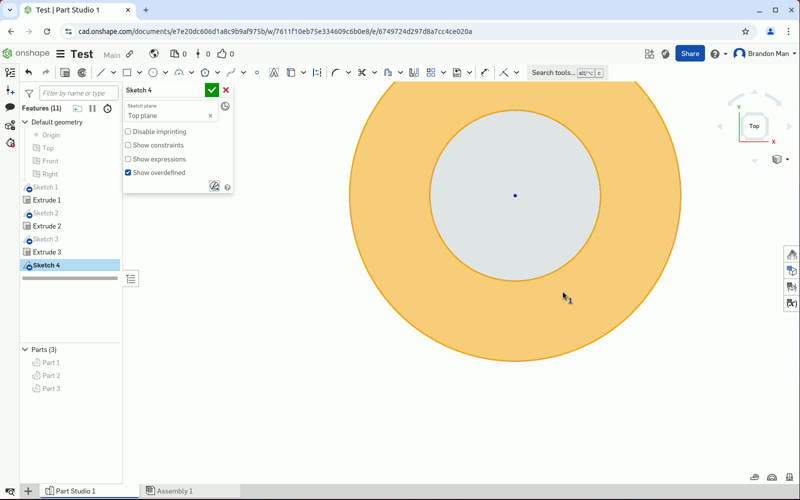
scroll(-6)
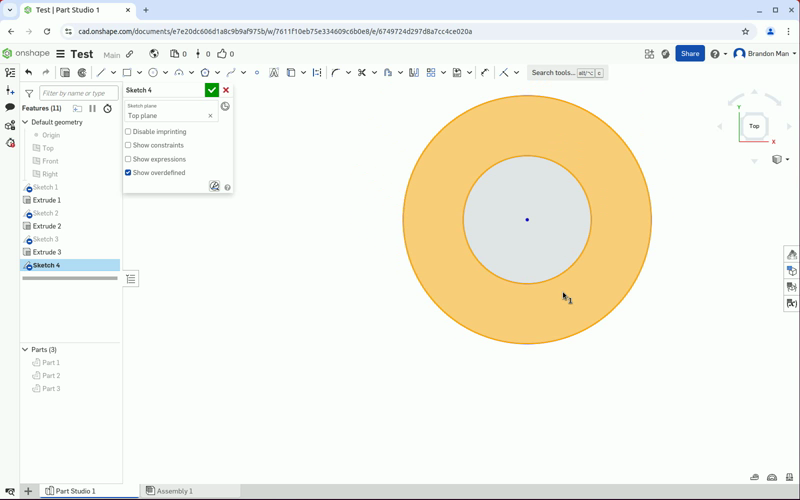
scroll(-6)
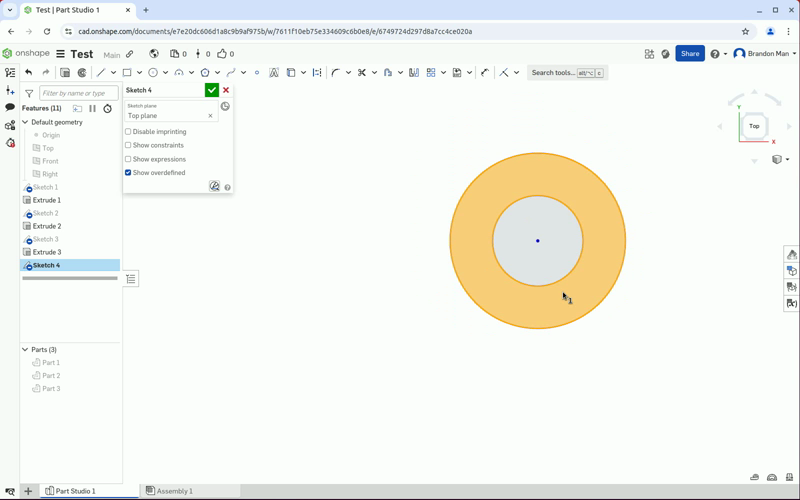
scroll(-6)
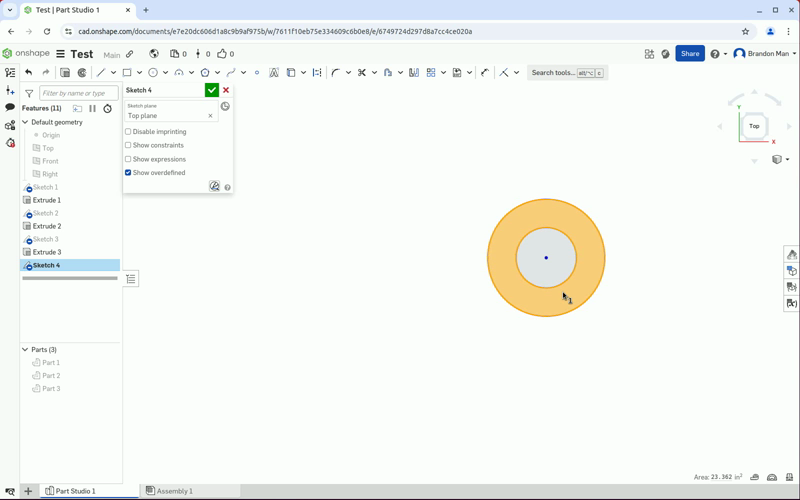
scroll(-6)
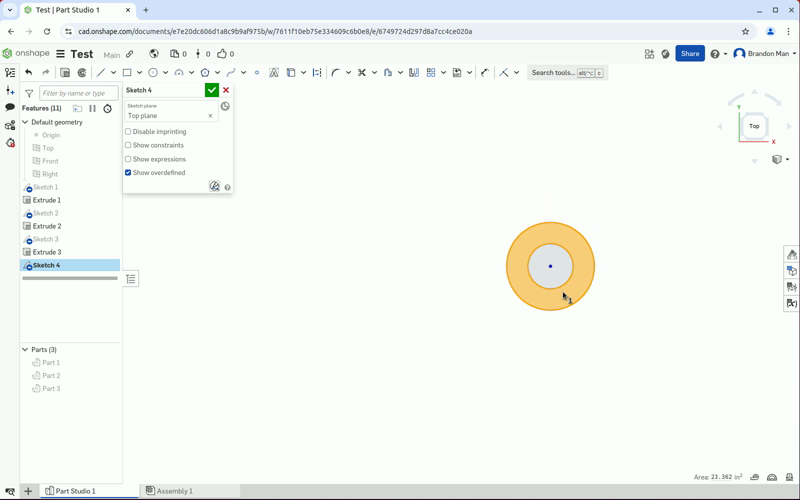
scroll(-6)
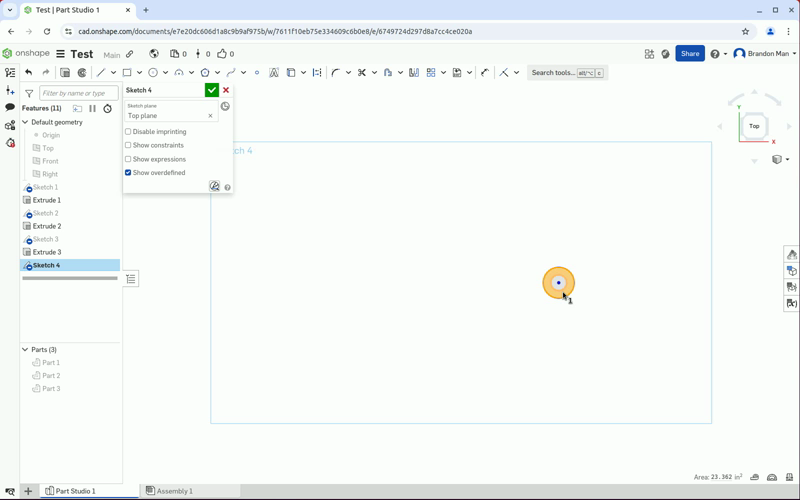
mouse_move(73, 352)
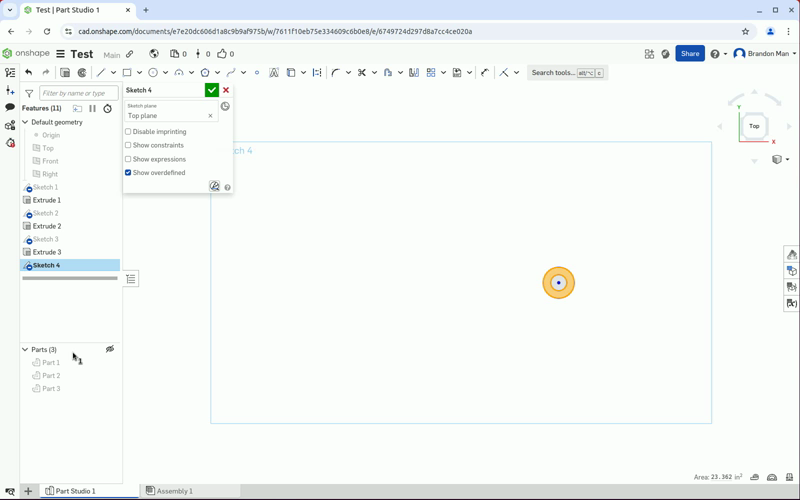
key(shift+y)
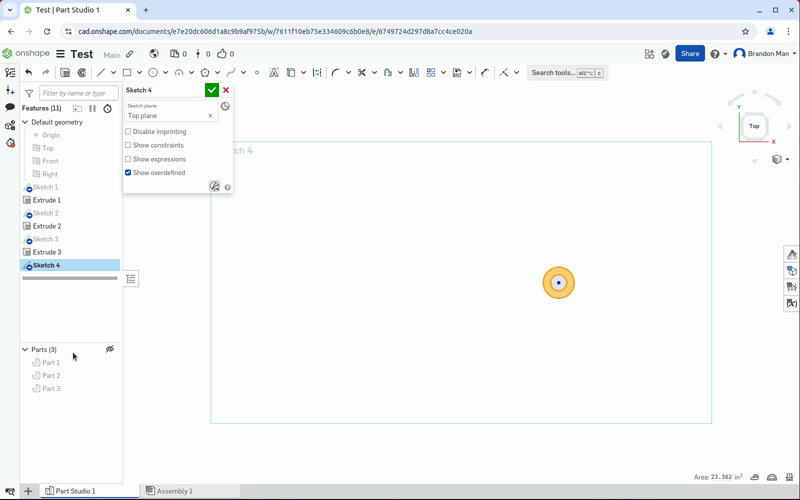
key(shift+e)
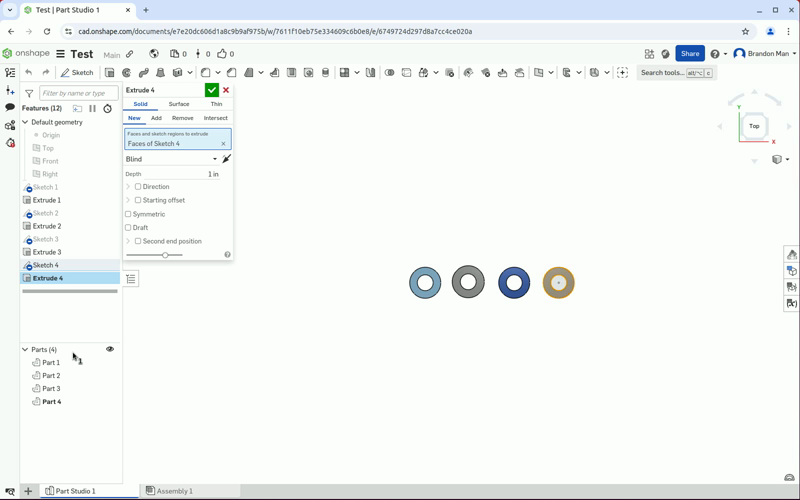
mouse_move(143, 106)
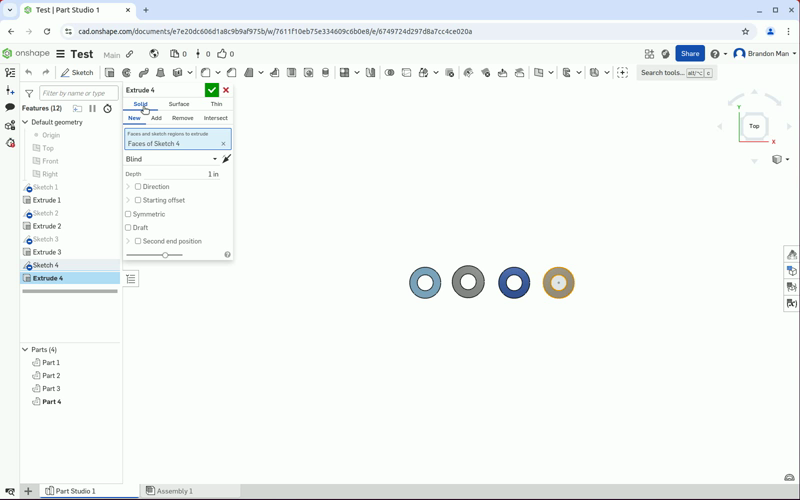
click(143, 106)
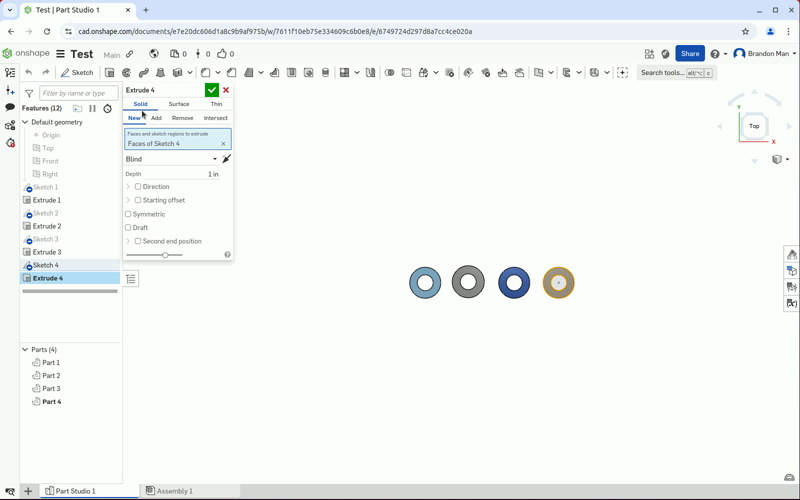
mouse_move(137, 120)
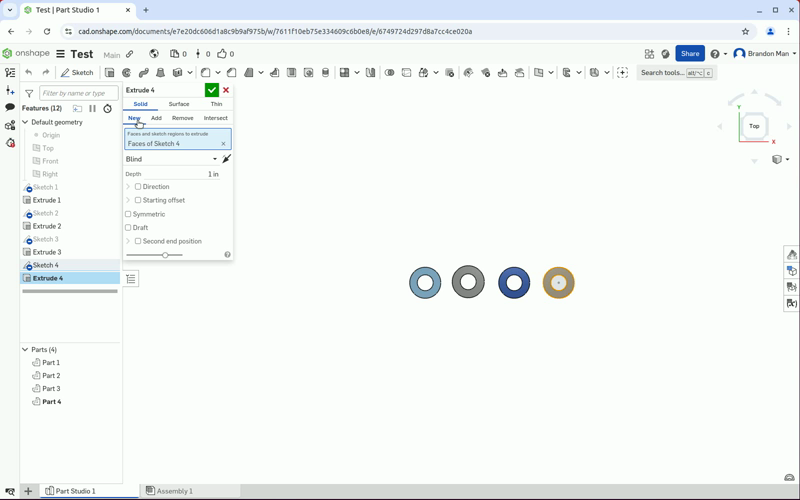
click(137, 120)
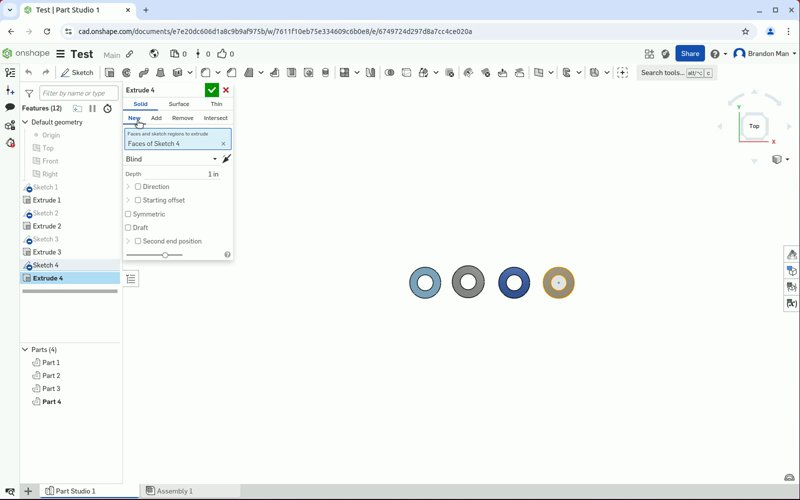
key(tab, 4)
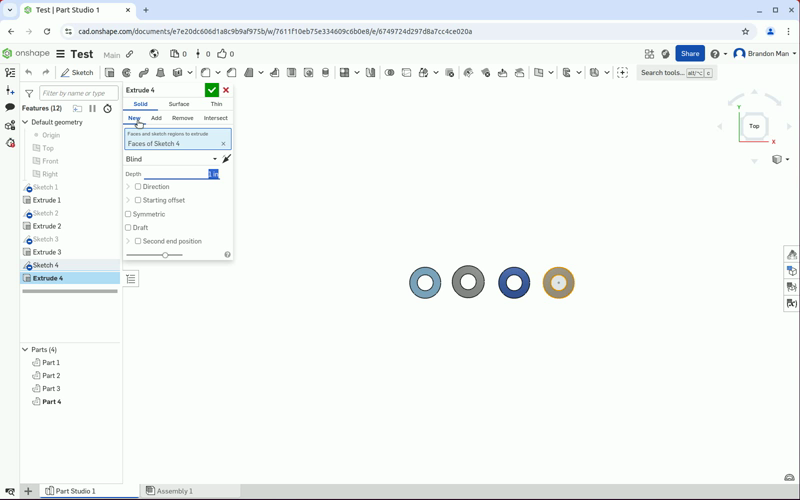
text(2.166)
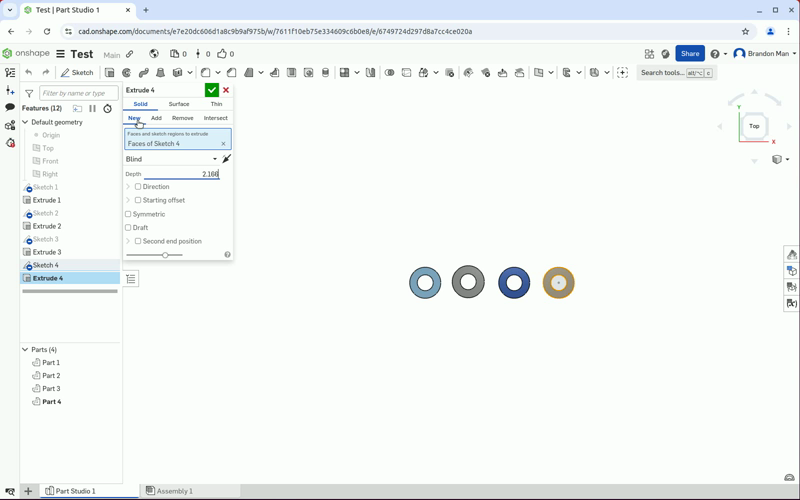
key(enter)
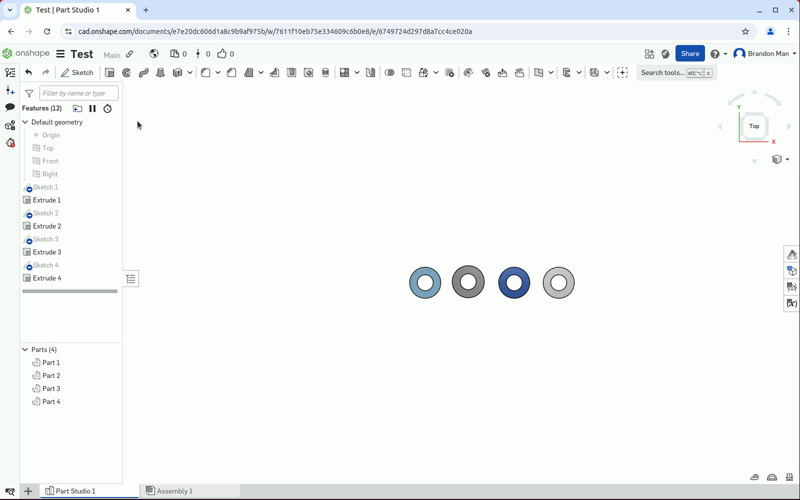
key(shift+h)
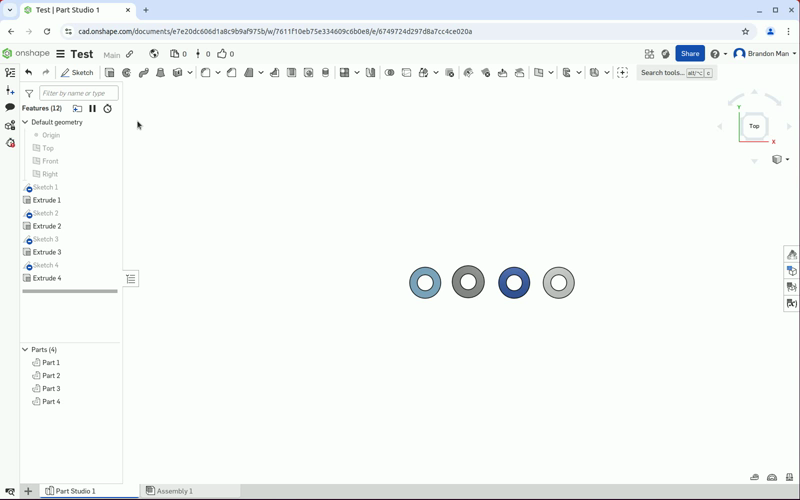
key(shift+h)
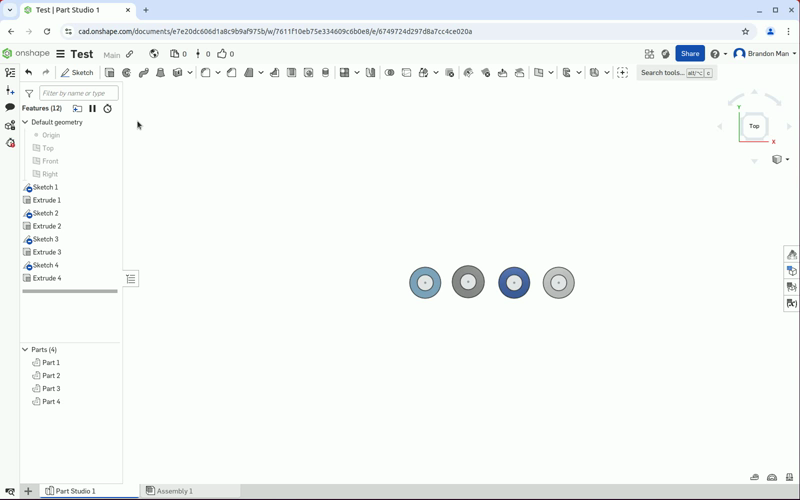
key(shift+7)
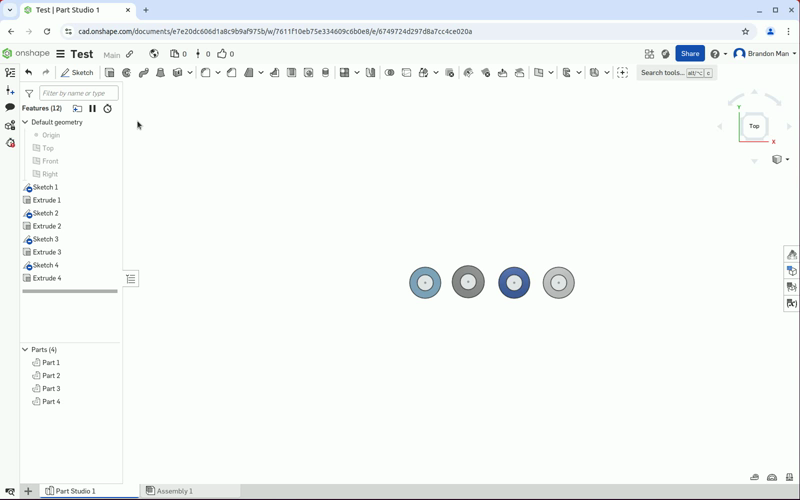
key(up, 3)
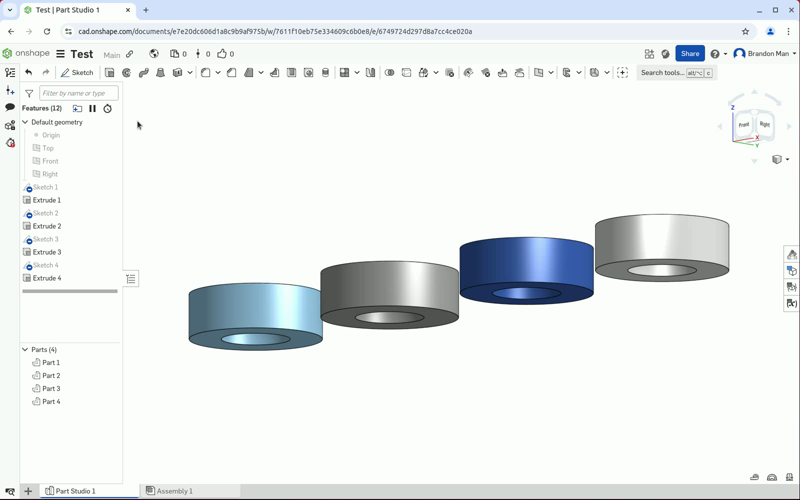
key(left, 3)
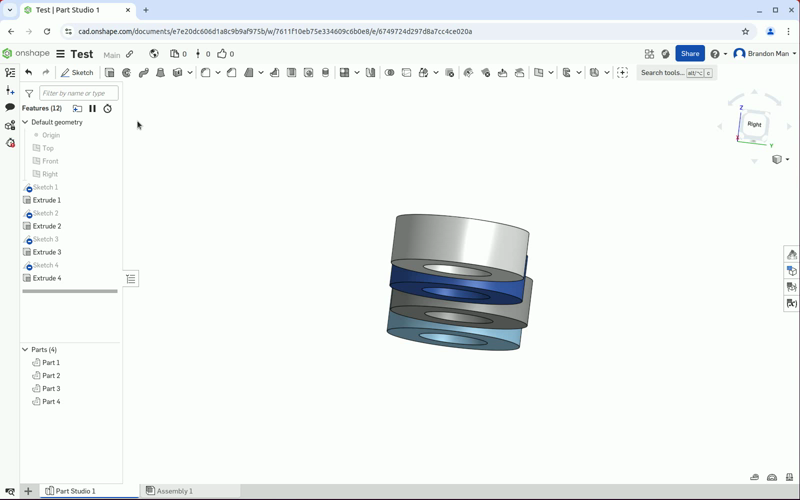
key(right, 3)
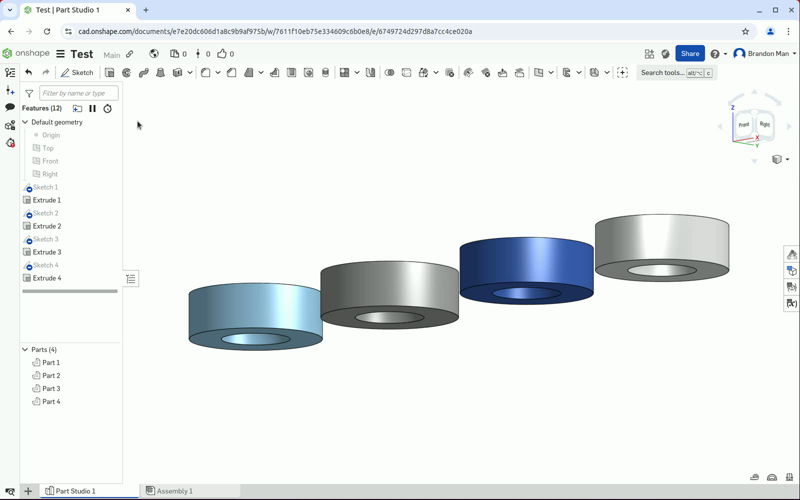
key(down, 3)
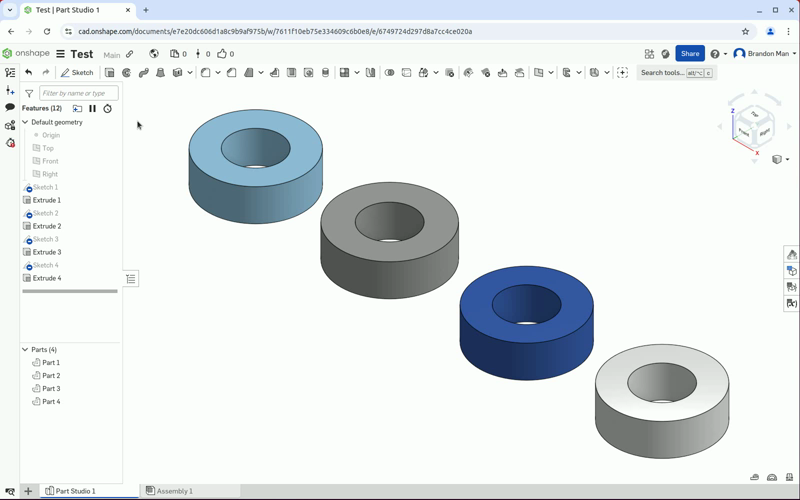
mouse_move(73, 189)
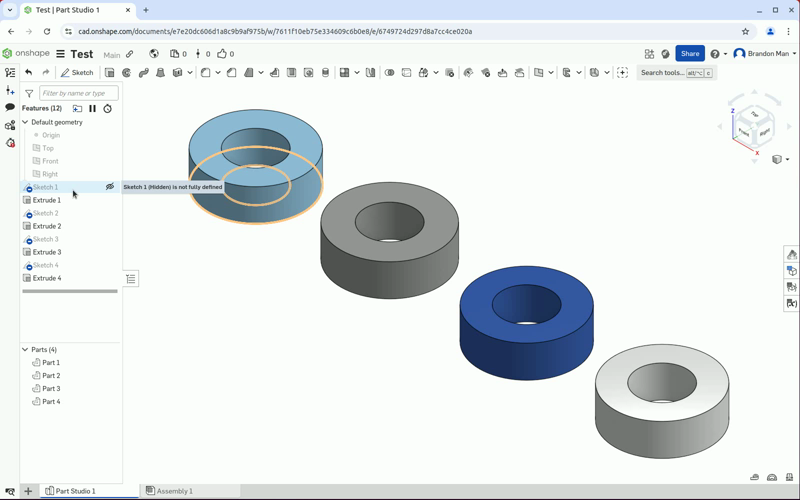
click(73, 189)